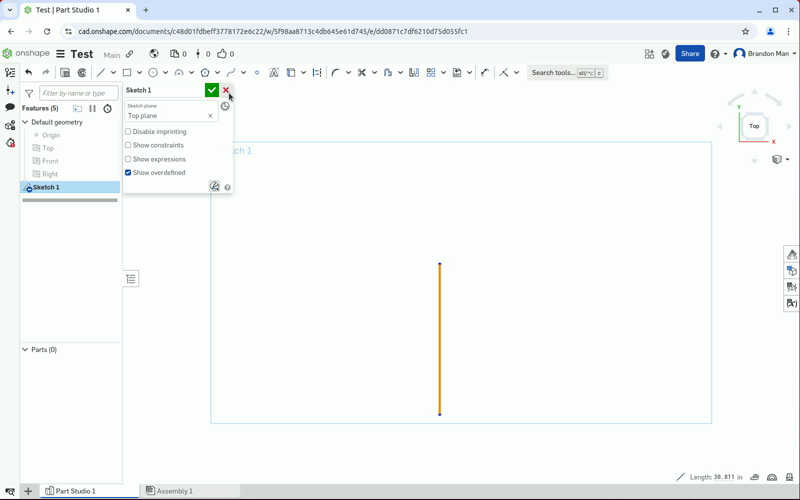
key(shift+h)
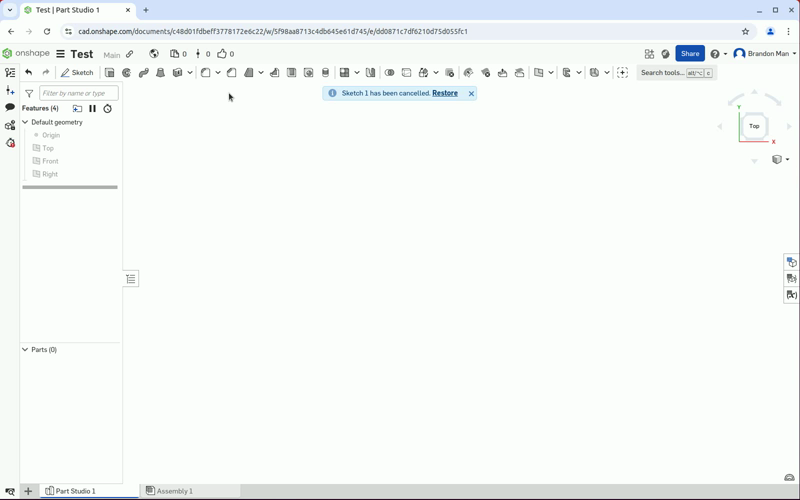
mouse_move(73, 352)
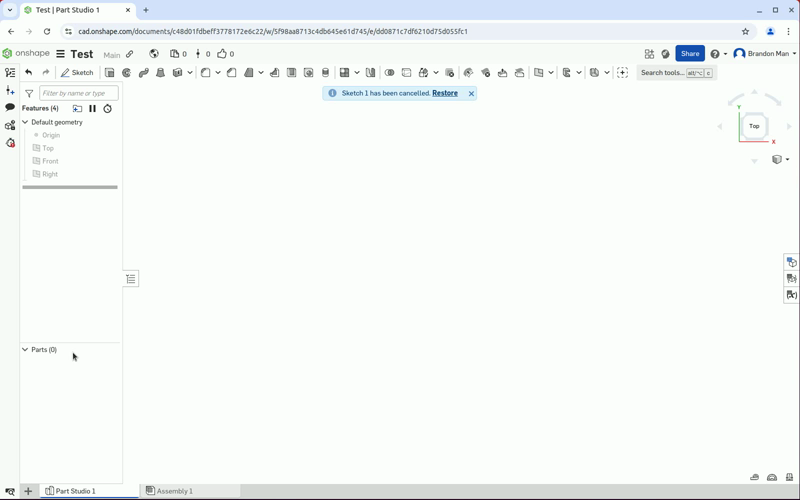
key(y)
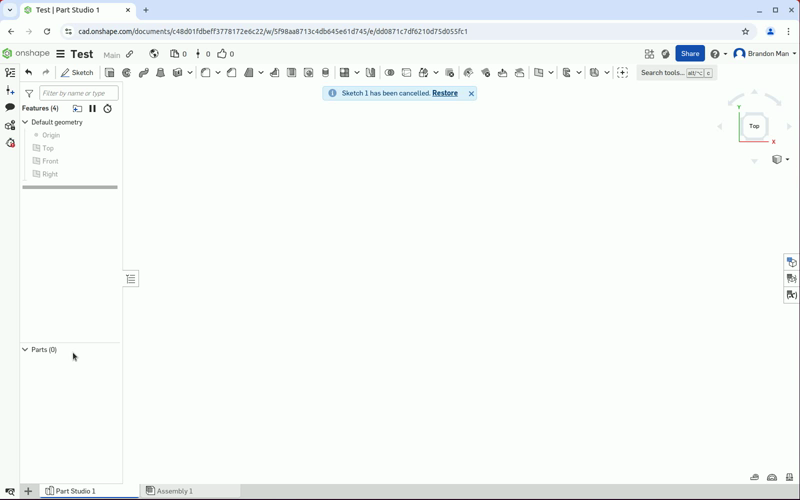
key(shift+p)
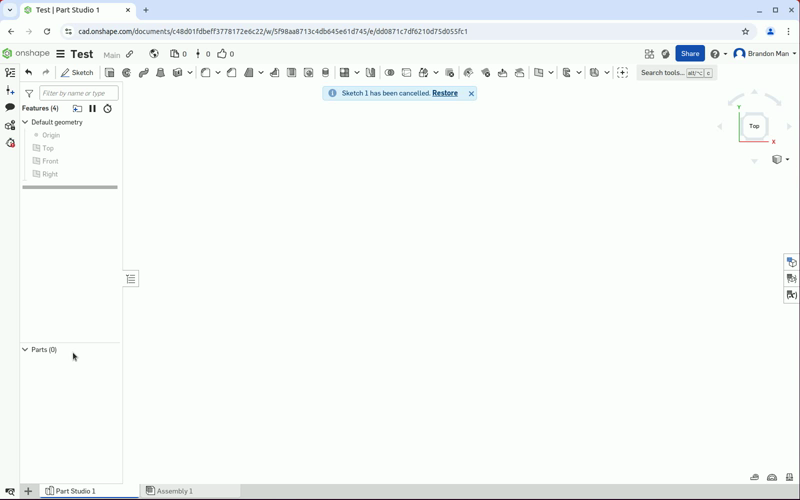
key(space)
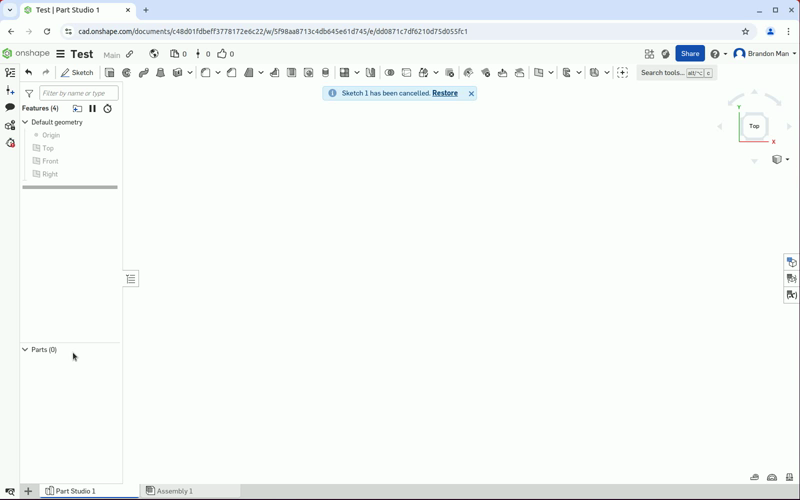
key_down(shift)
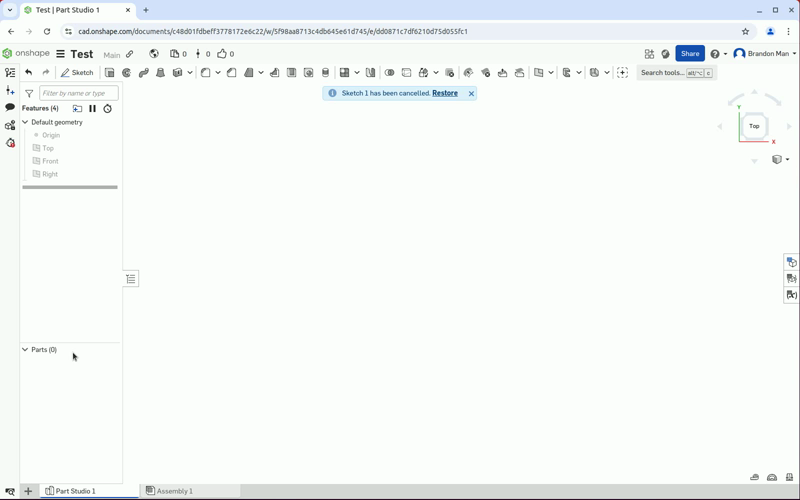
key(up)
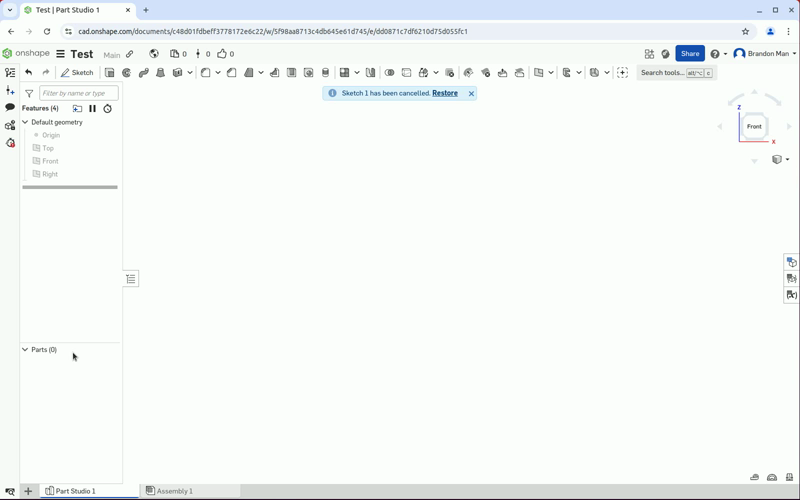
key_up(shift)
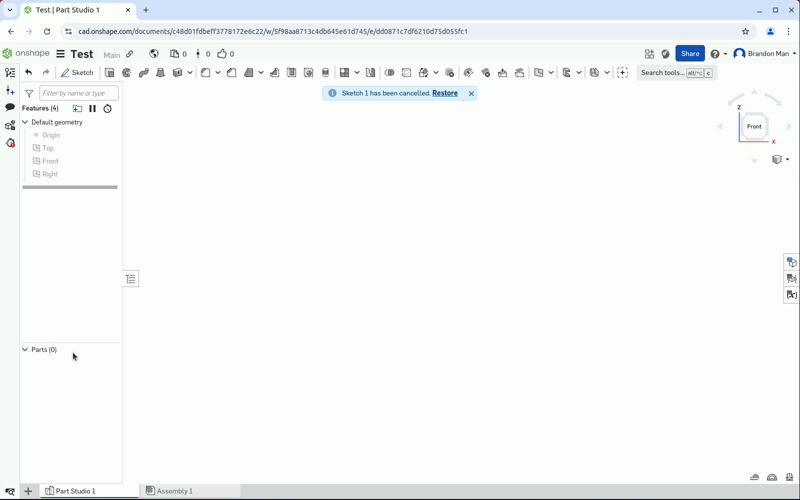
mouse_move(73, 352)
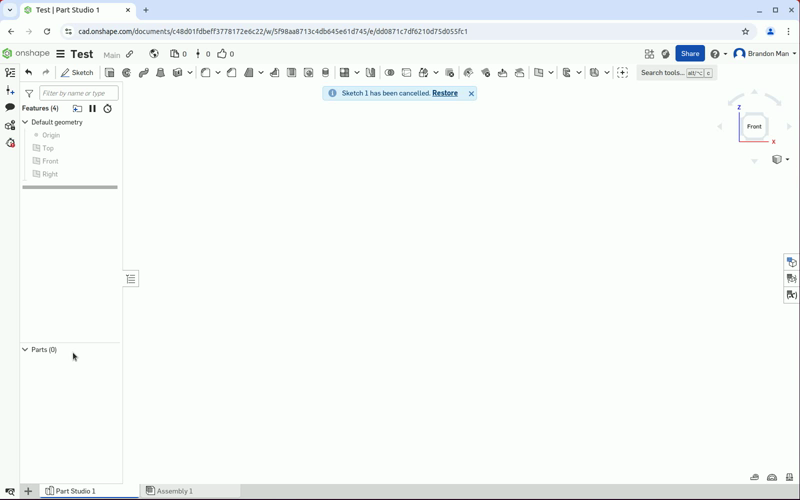
key(shift+y)
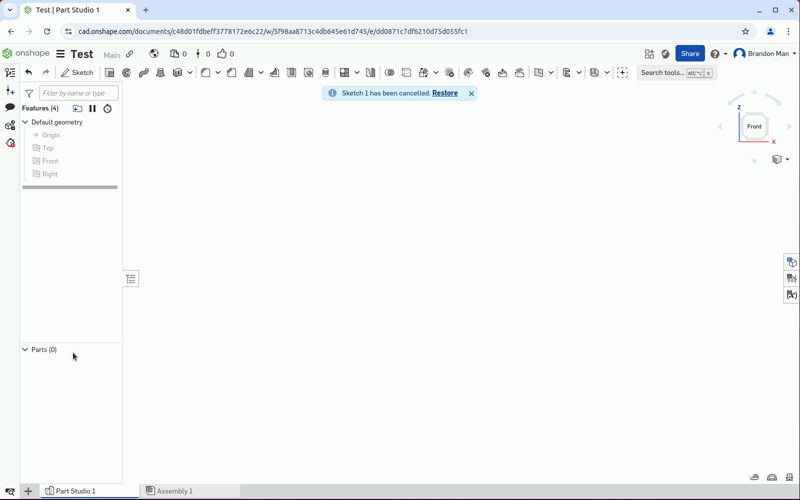
key(shift+s)
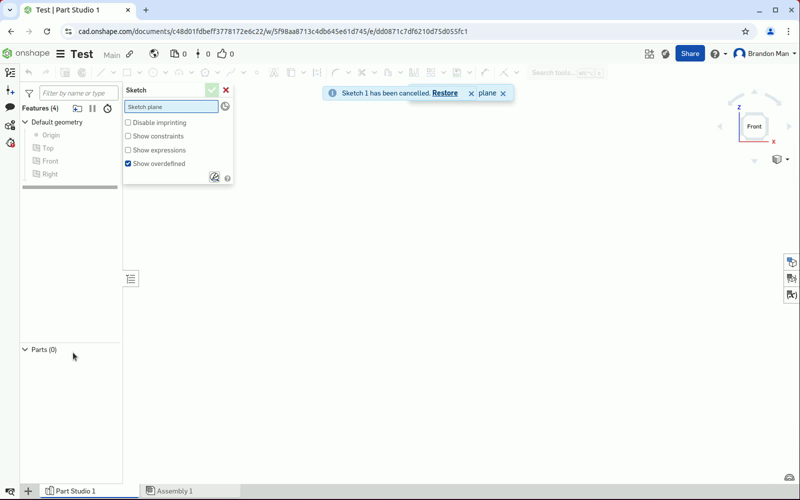
mouse_move(73, 163)
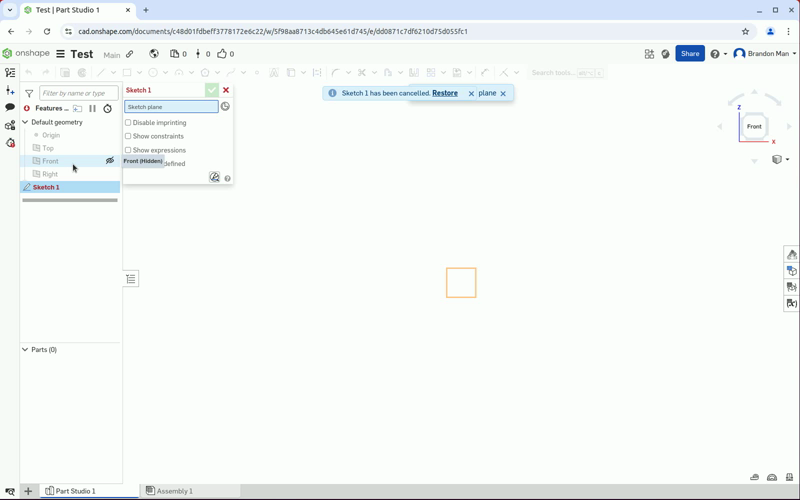
click(73, 163)
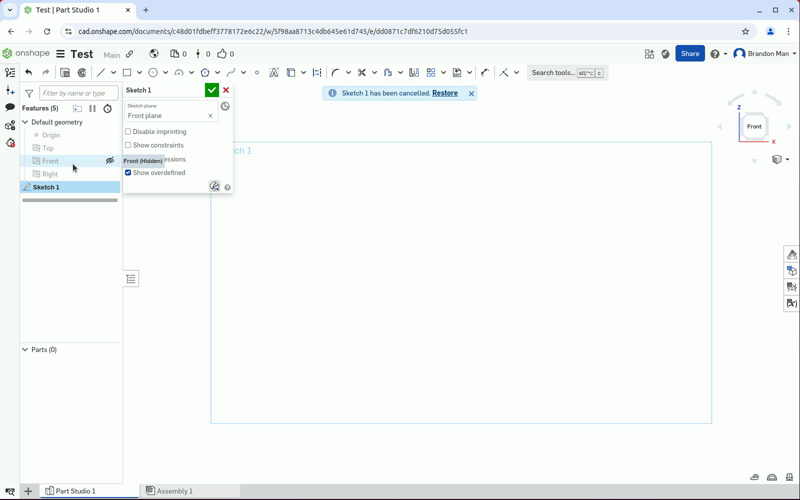
mouse_move(73, 352)
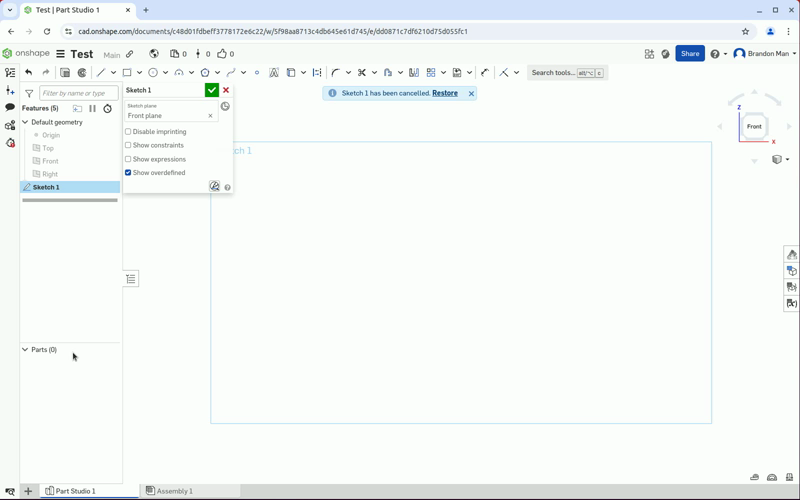
key(y)
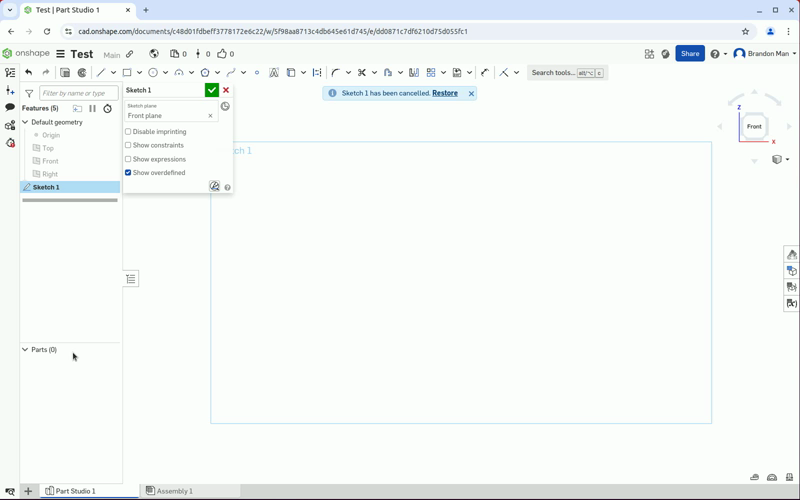
key(l)
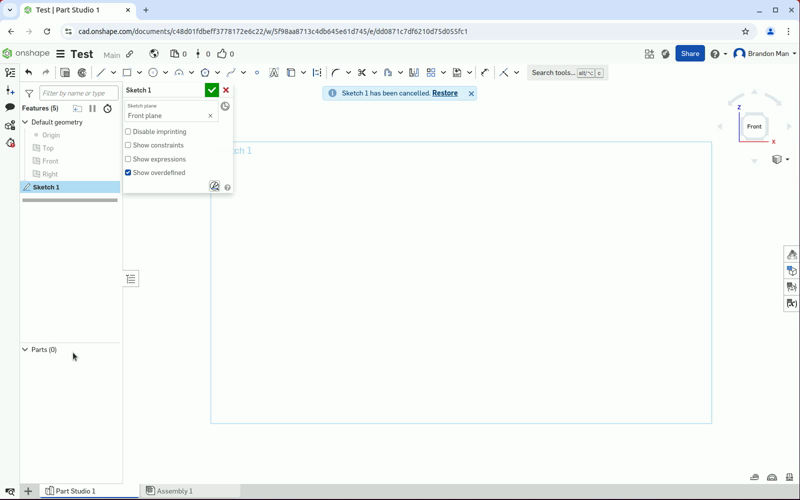
key_down(shift)
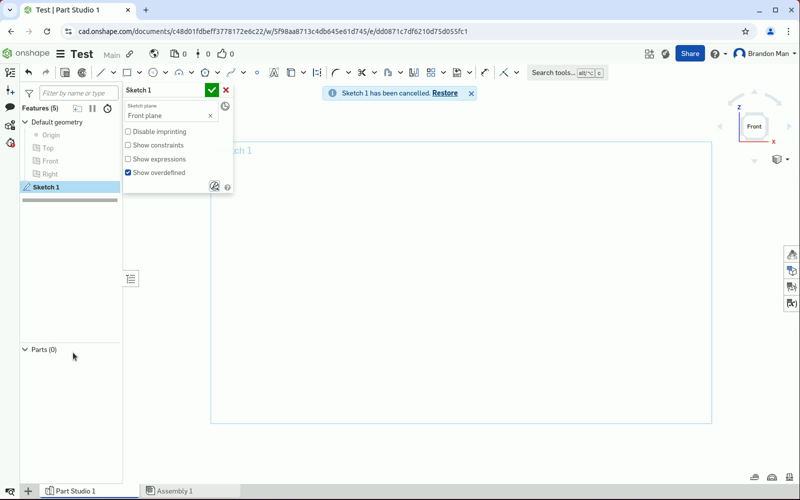
mouse_move(426, 226)
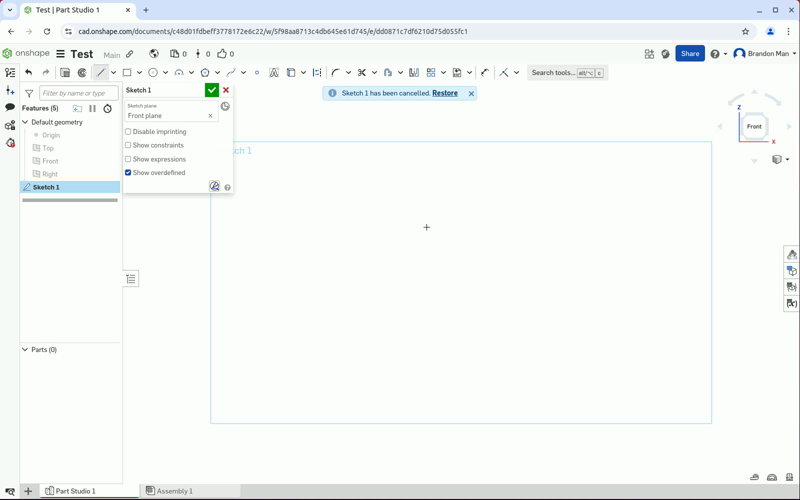
click(426, 226)
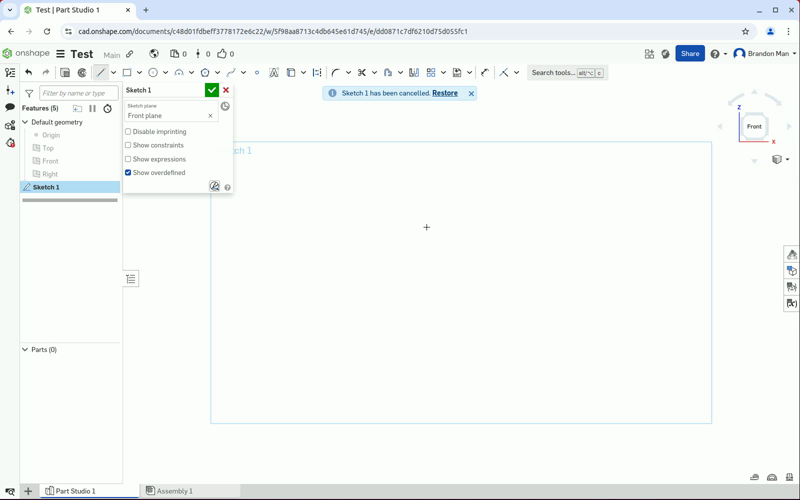
key_up(shift)
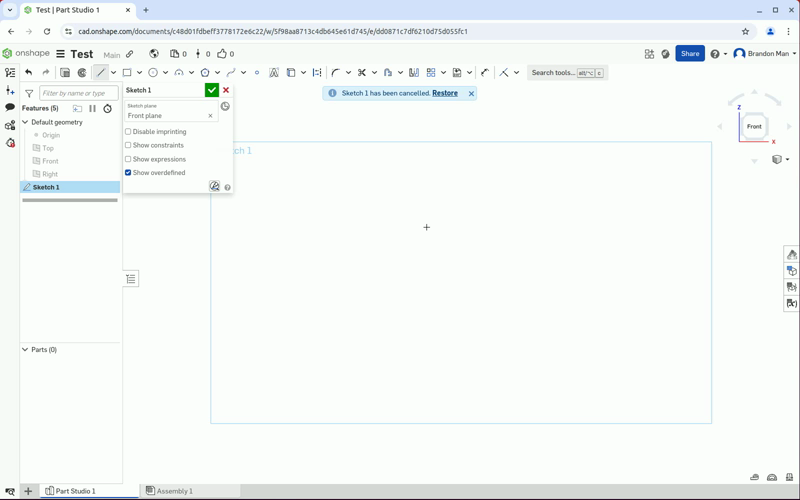
key_down(shift)
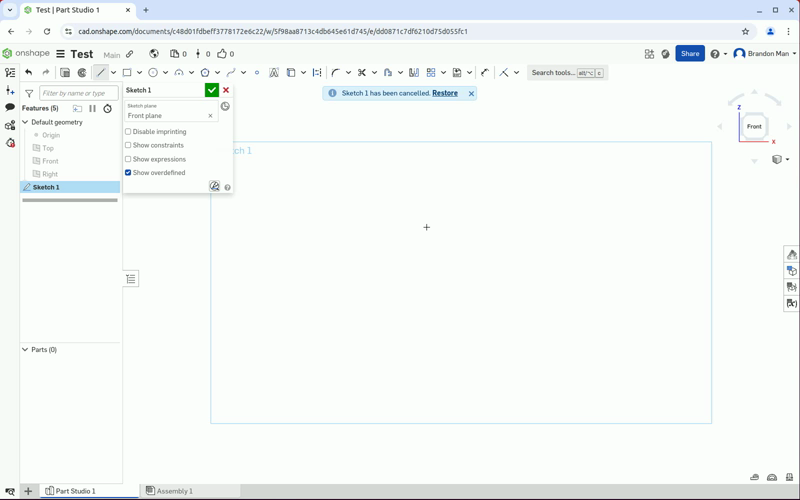
mouse_move(540, 226)
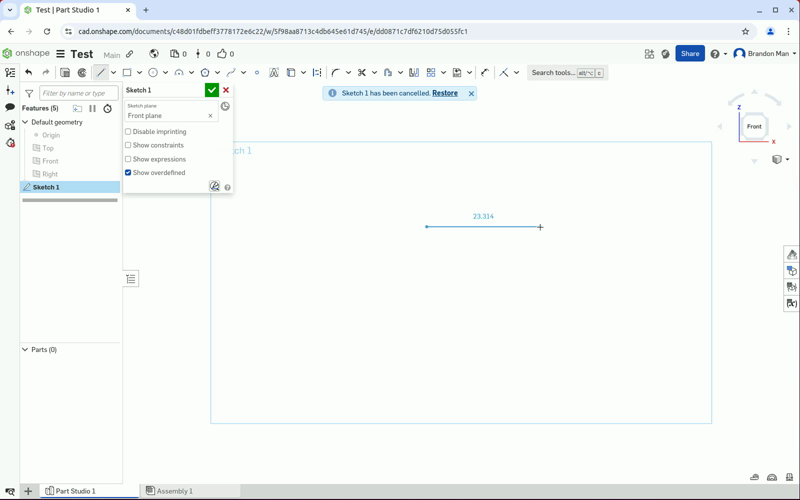
click(540, 226)
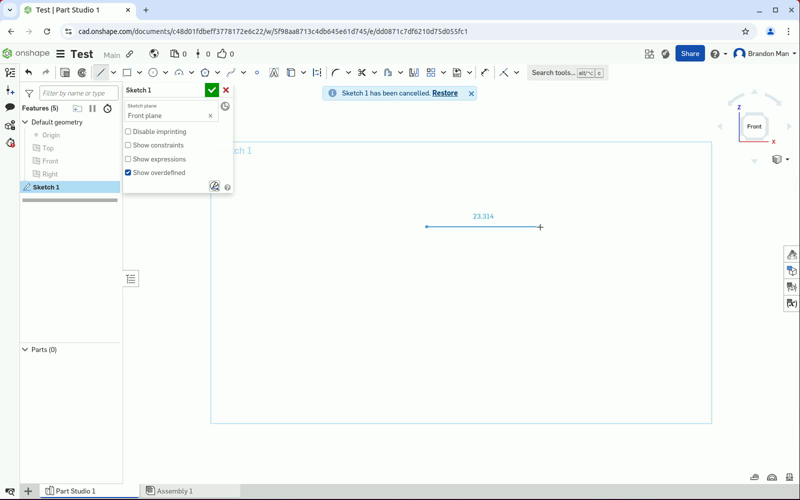
key_up(shift)
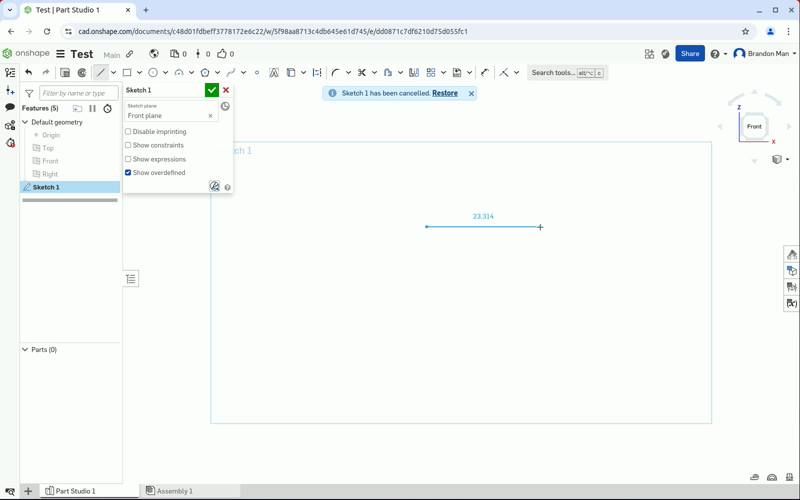
key_down(shift)
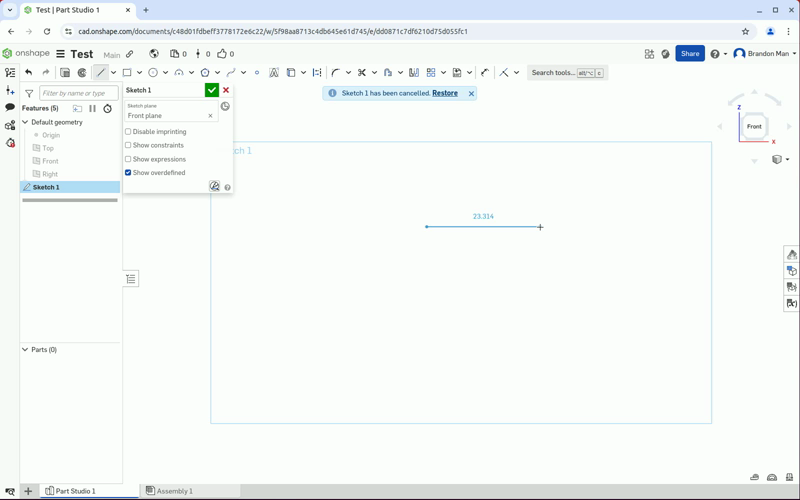
mouse_move(570, 226)
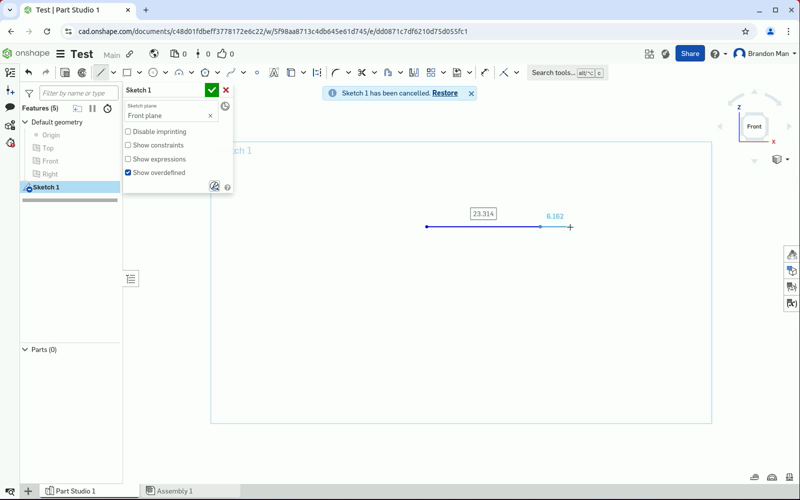
mouse_move(540, 169)
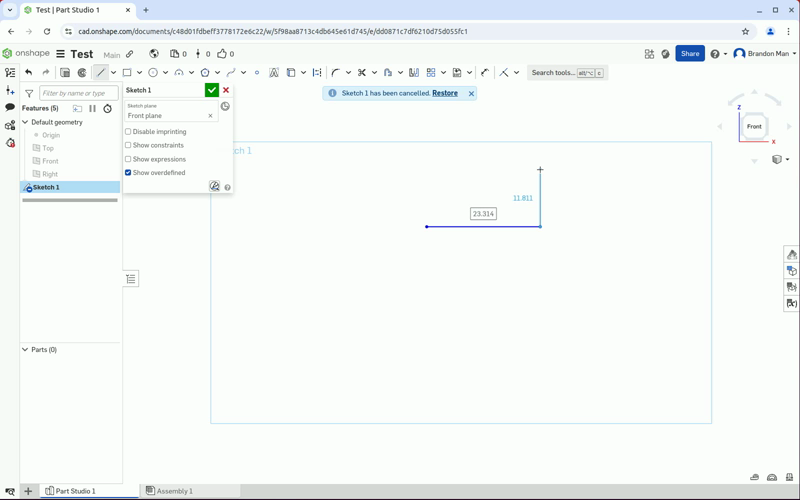
click(540, 169)
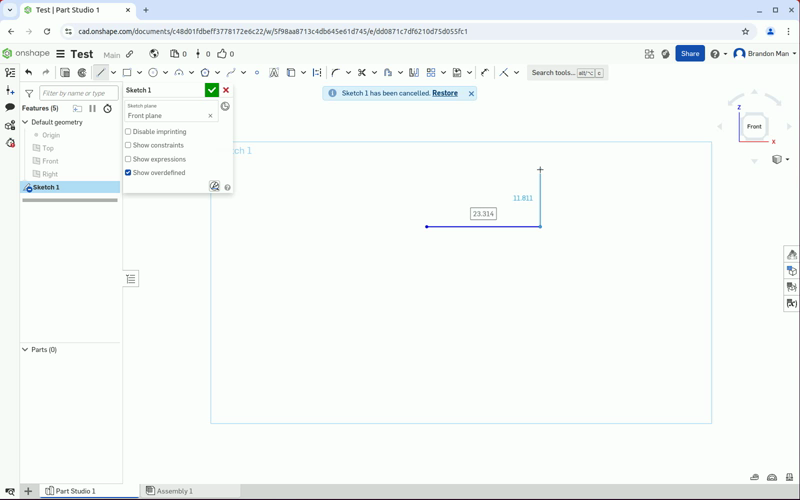
key_up(shift)
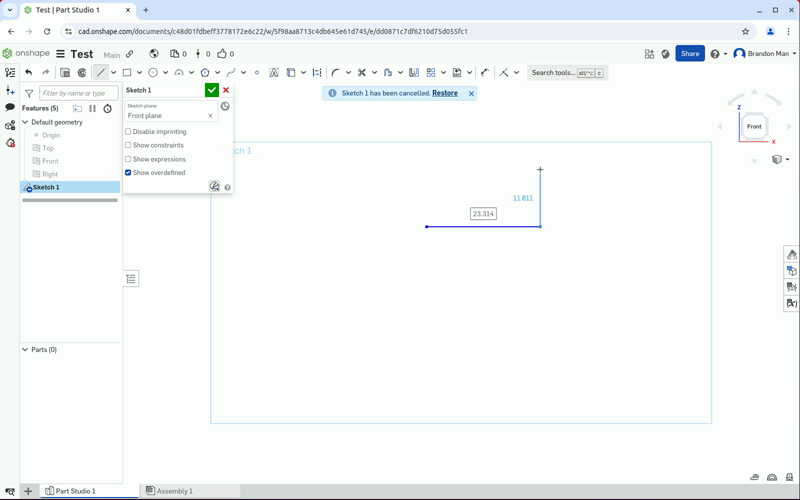
key_down(shift)
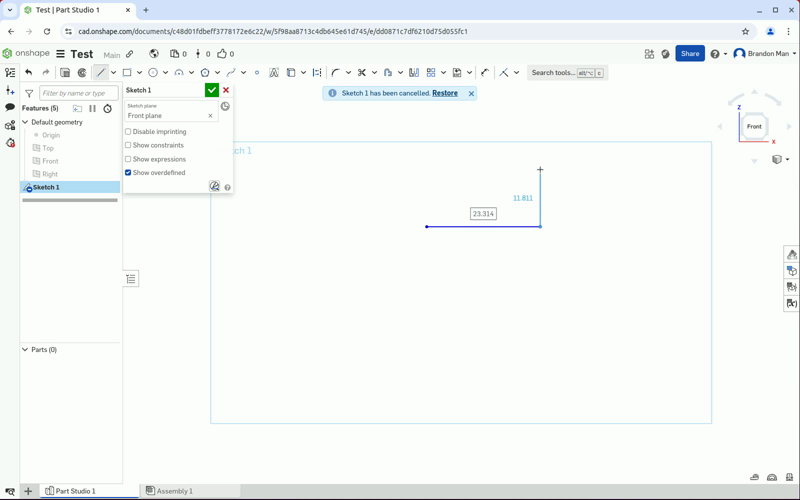
mouse_move(426, 169)
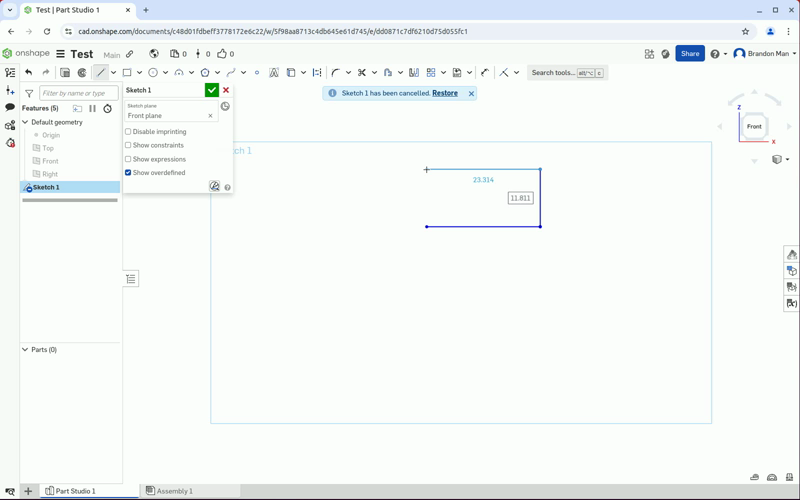
click(426, 169)
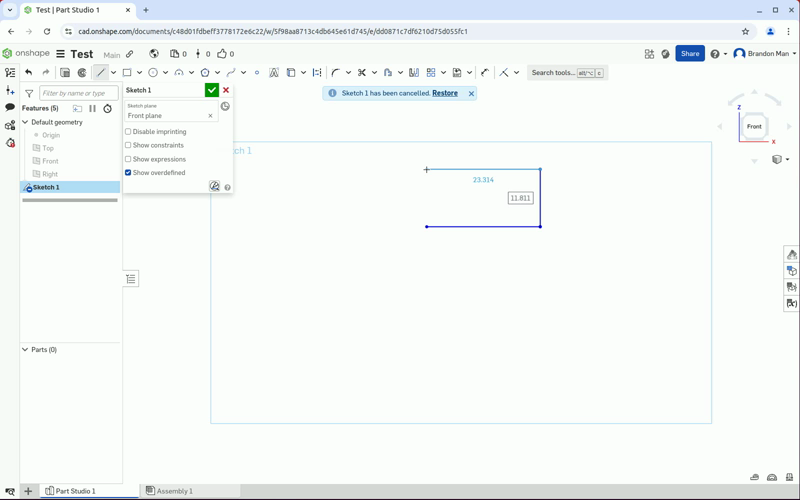
key_up(shift)
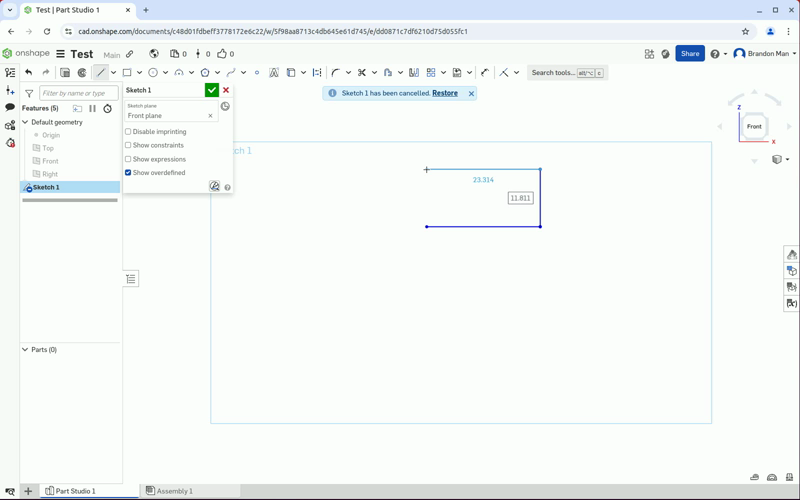
mouse_move(456, 169)
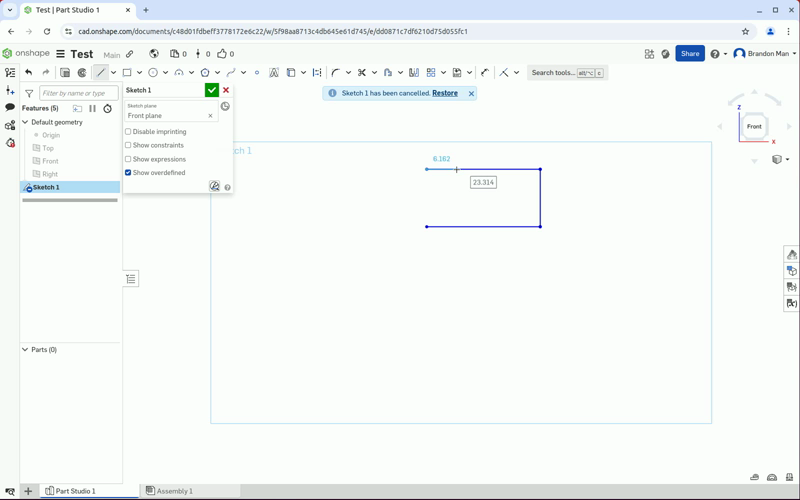
key_down(shift)
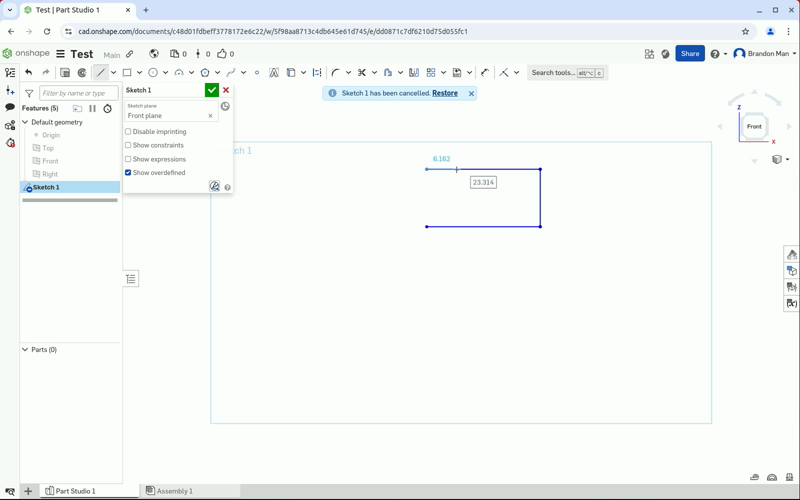
mouse_move(426, 226)
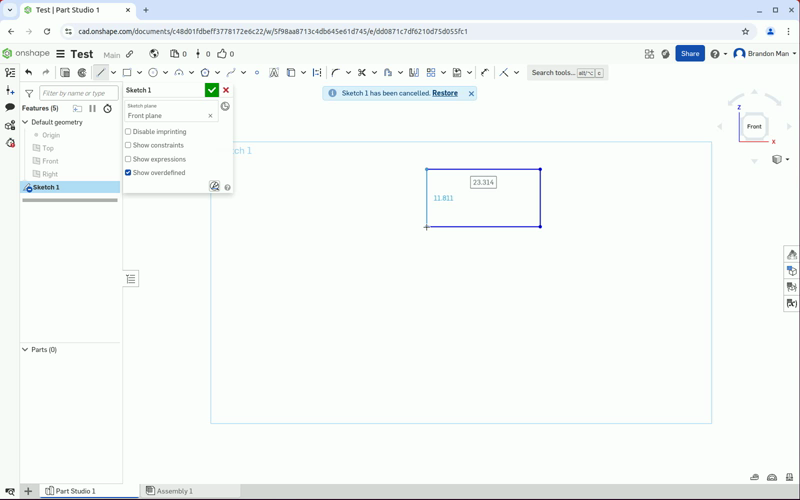
key_up(shift)
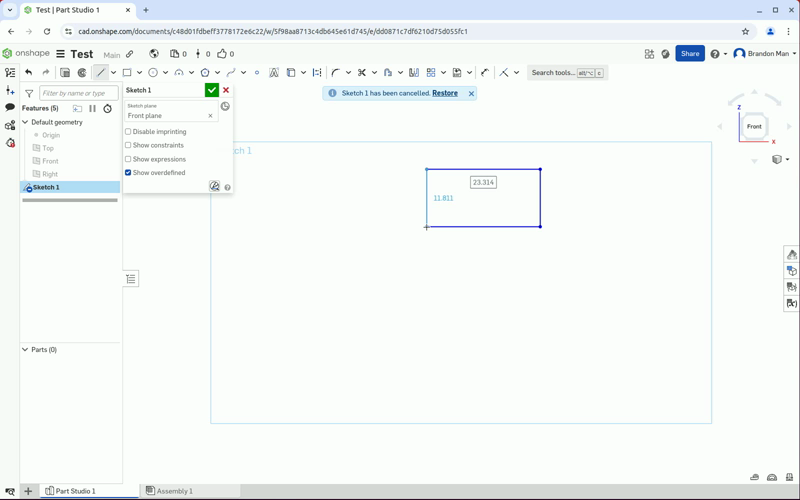
click(426, 226)
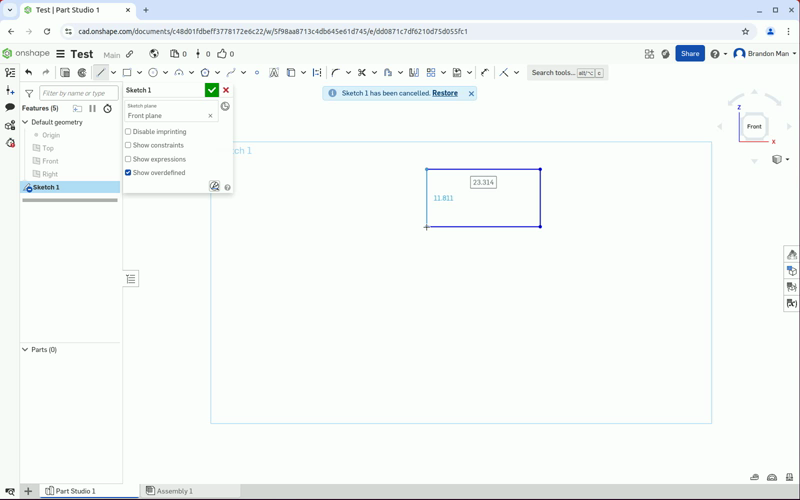
key(esc)
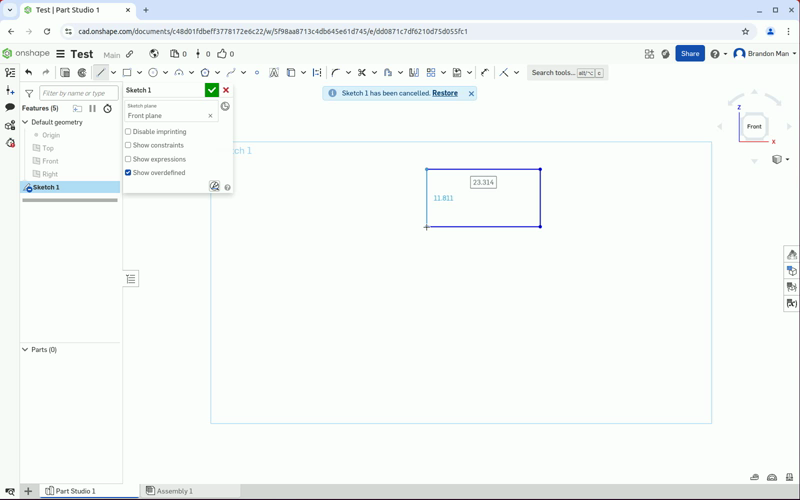
mouse_move(508, 217)
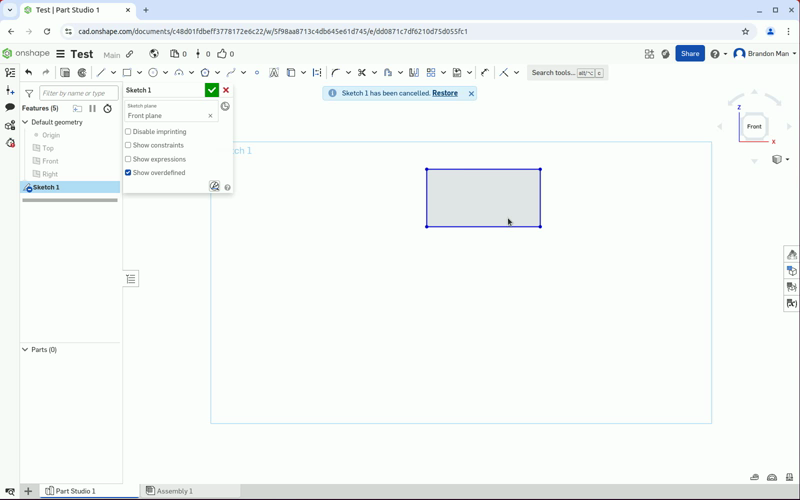
click(508, 217)
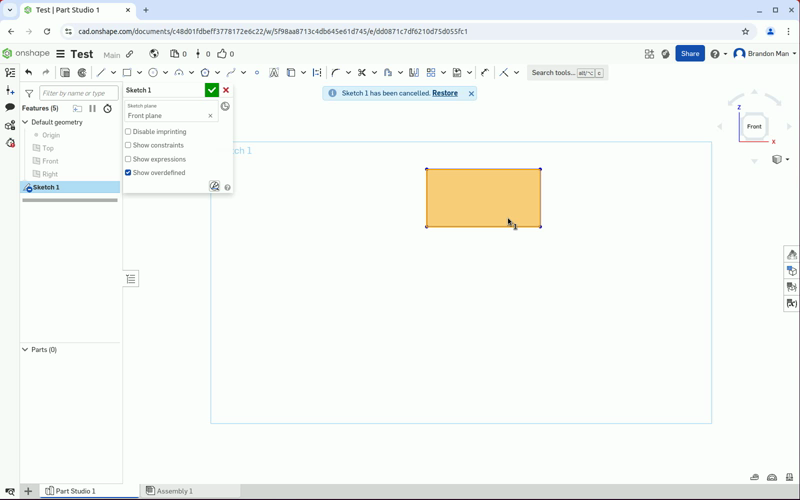
mouse_move(73, 352)
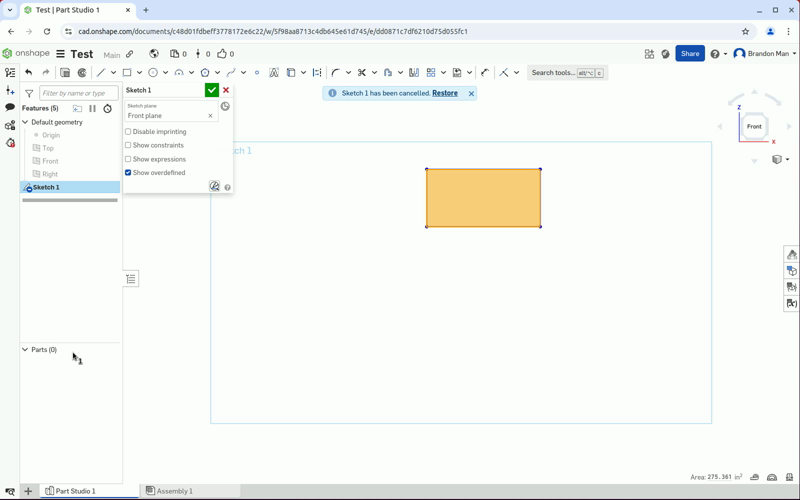
key(shift+y)
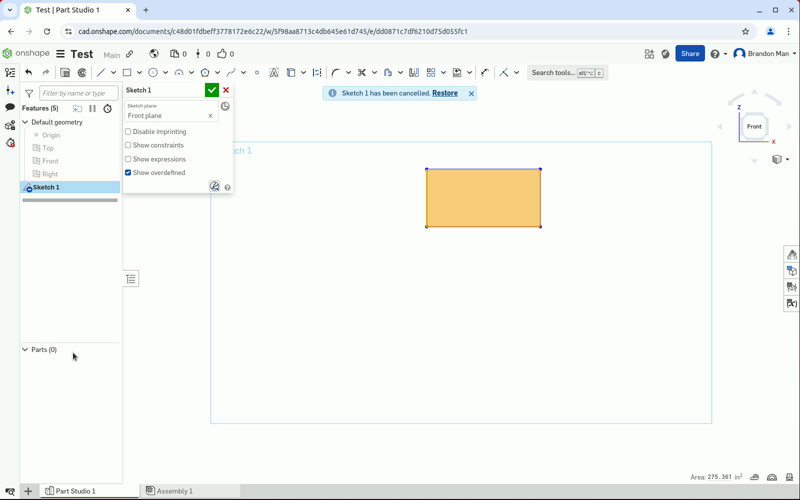
key(shift+e)
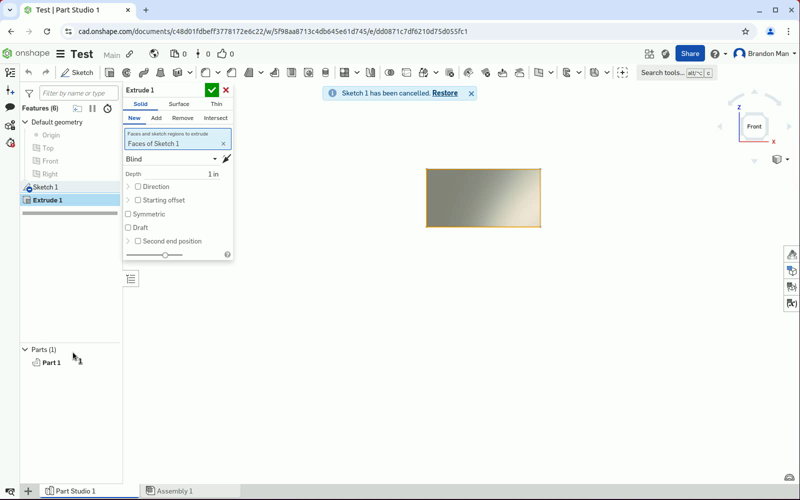
mouse_move(143, 106)
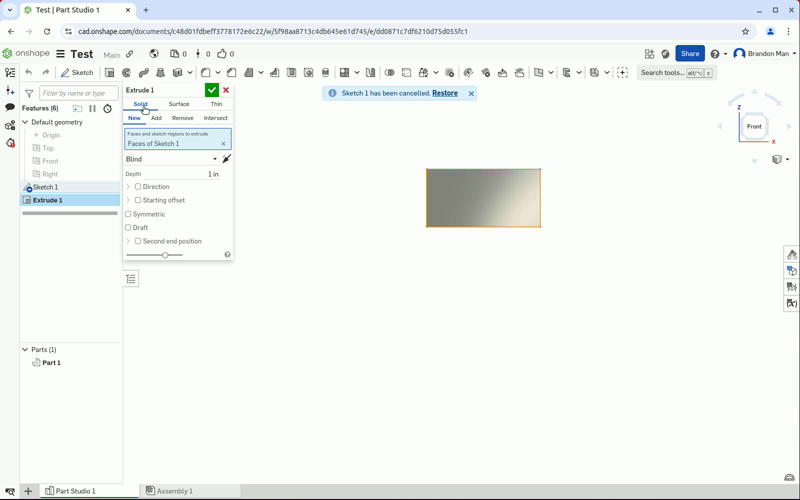
click(143, 106)
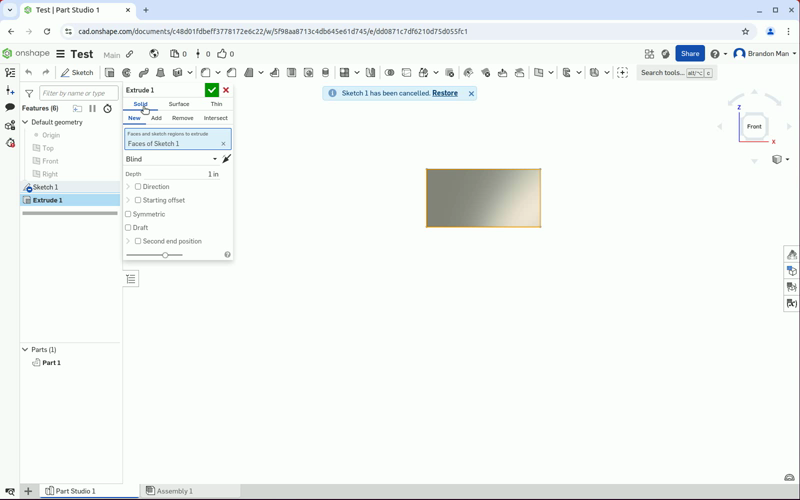
mouse_move(137, 120)
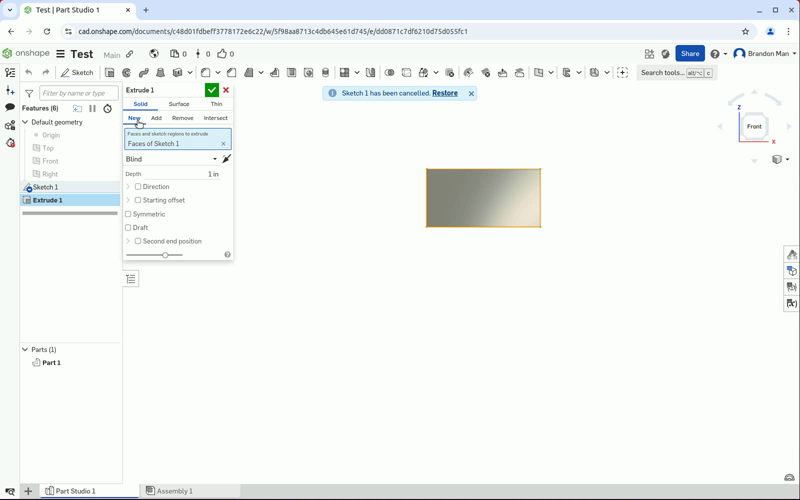
click(137, 120)
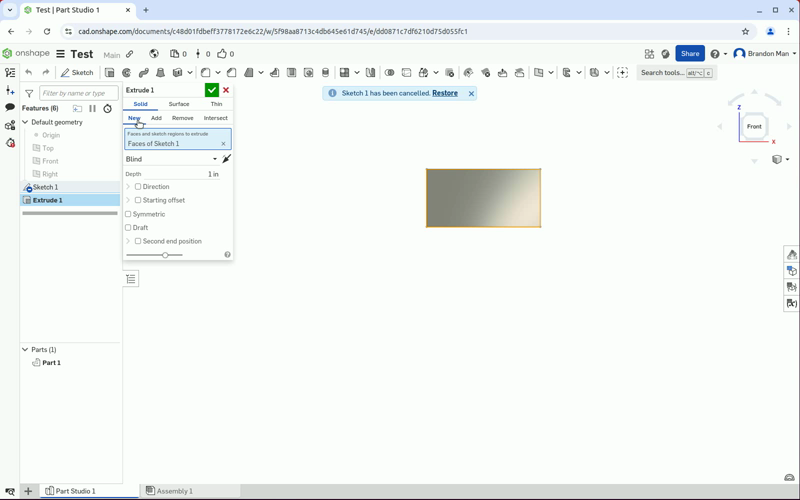
key(tab, 4)
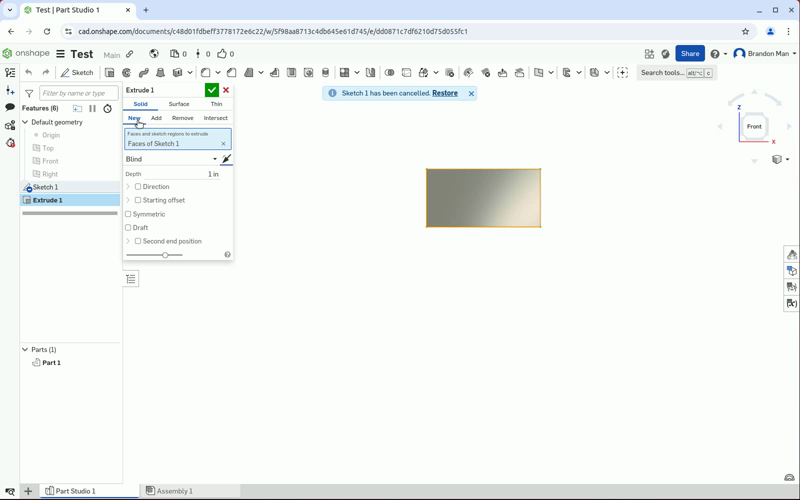
text(15.646)
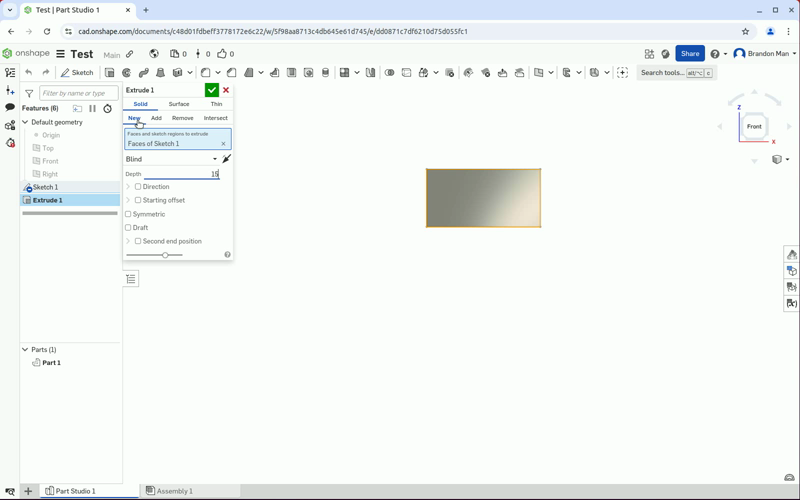
key(enter)
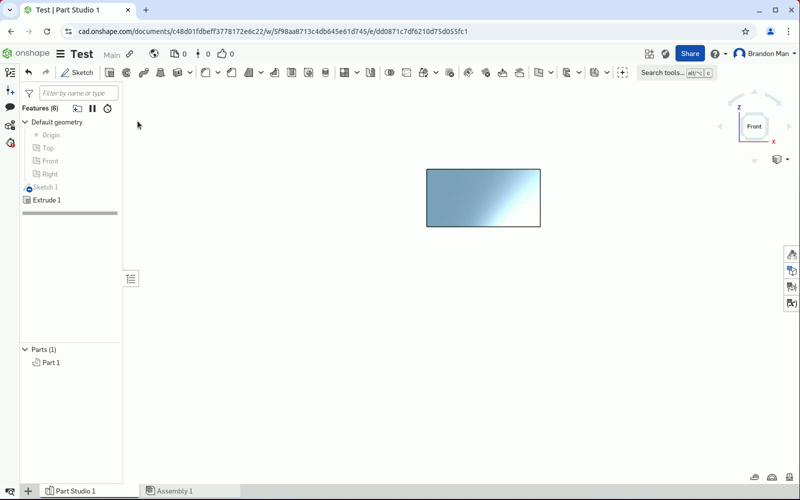
key(shift+h)
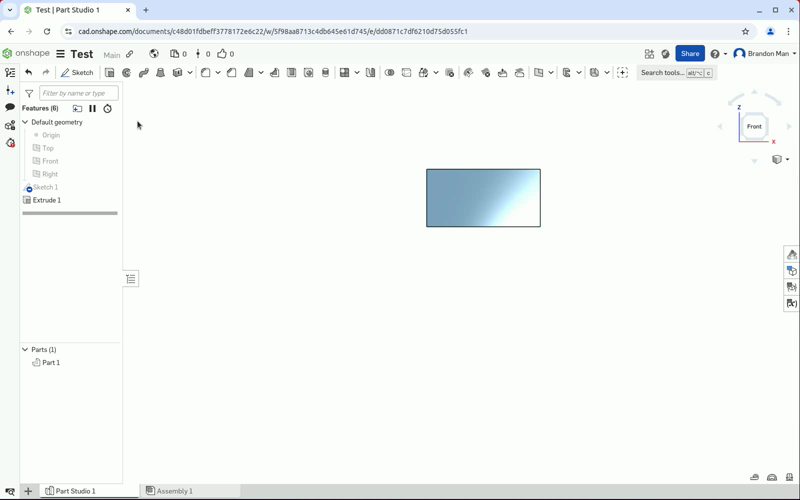
key(shift+h)
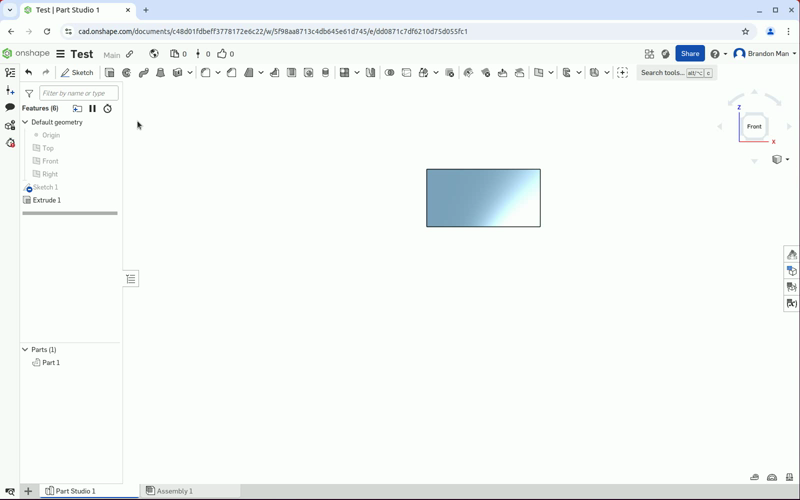
mouse_move(73, 189)
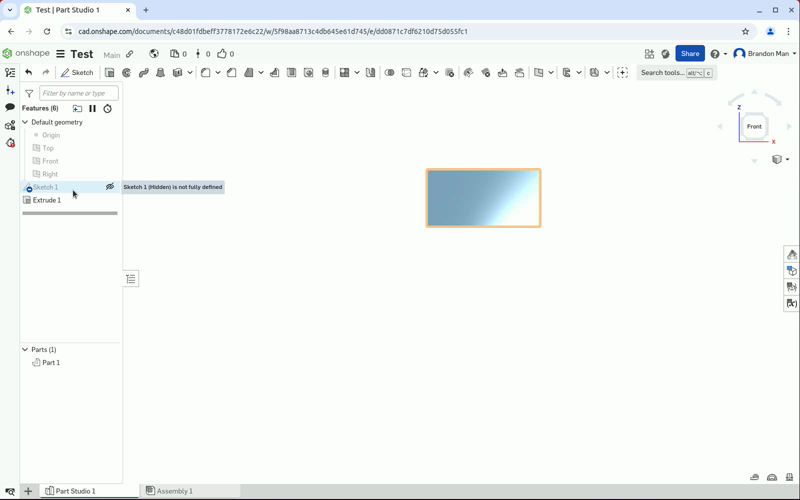
click(73, 189)
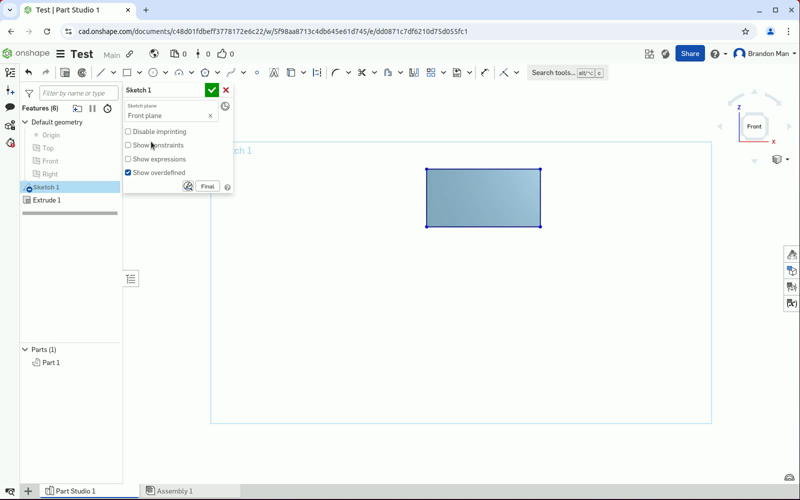
mouse_move(229, 92)
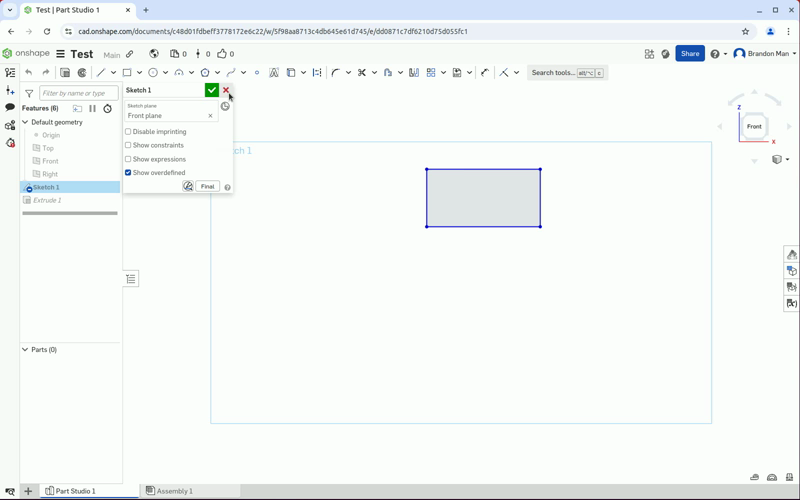
click(229, 92)
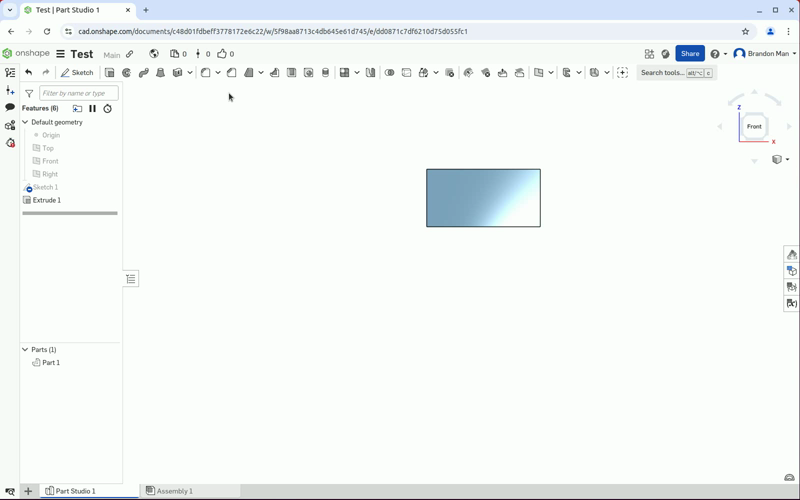
mouse_move(541, 75)
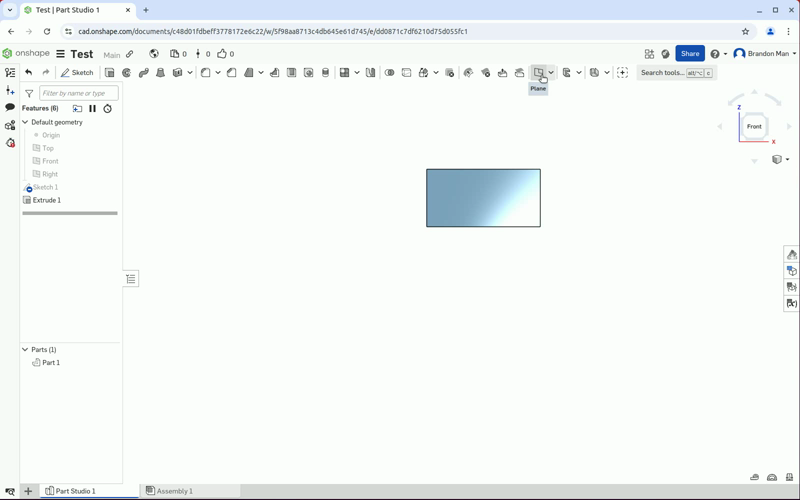
click(541, 75)
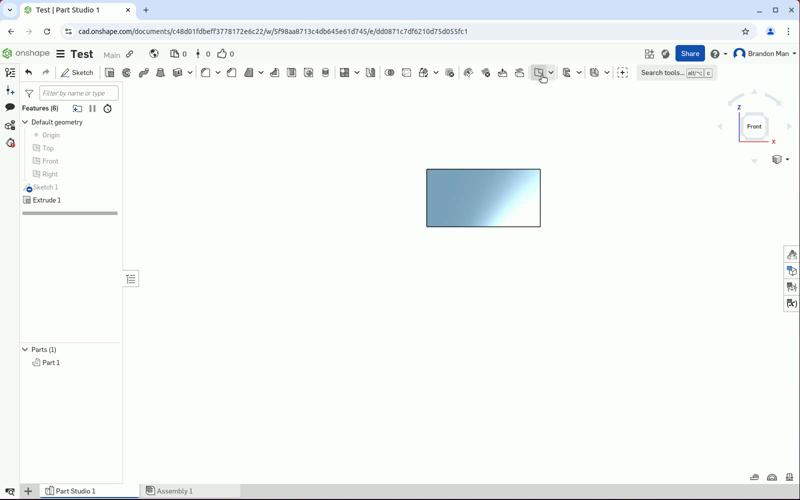
mouse_move(73, 163)
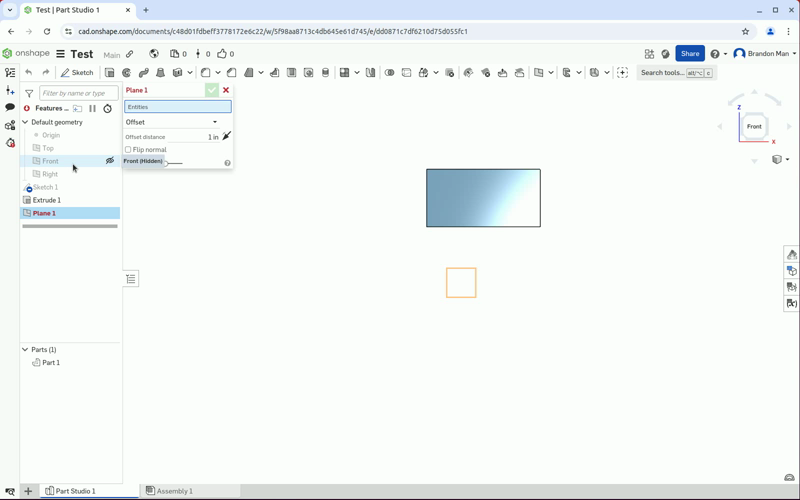
click(73, 163)
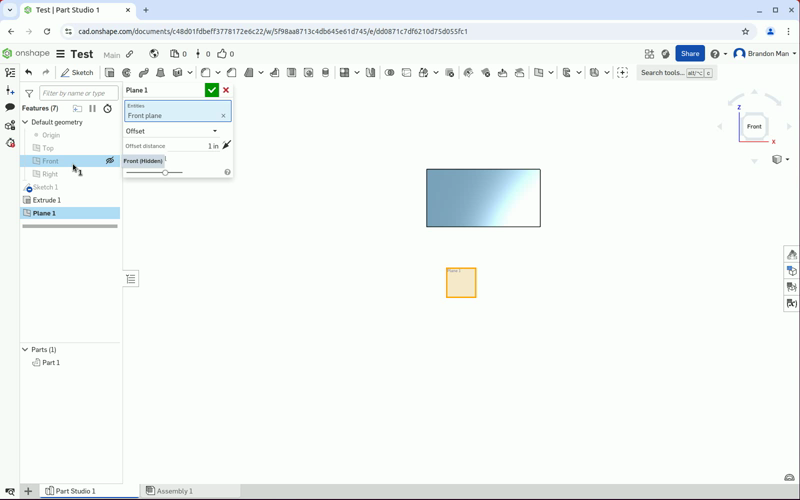
key(tab, 2)
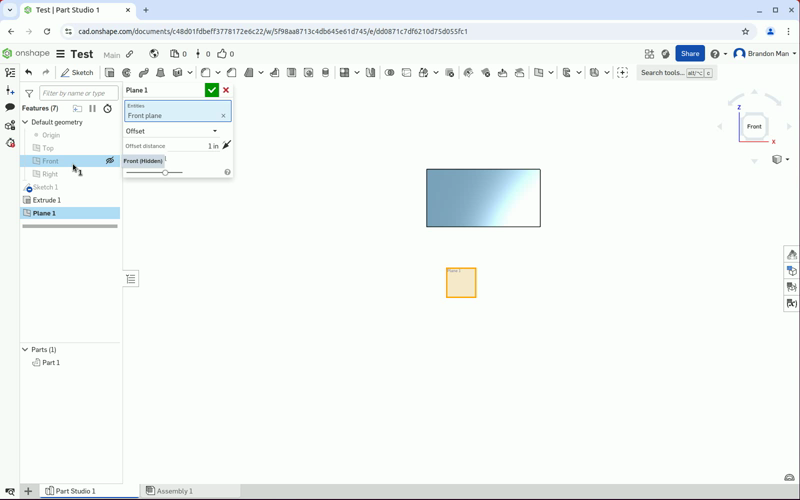
text(15.652)
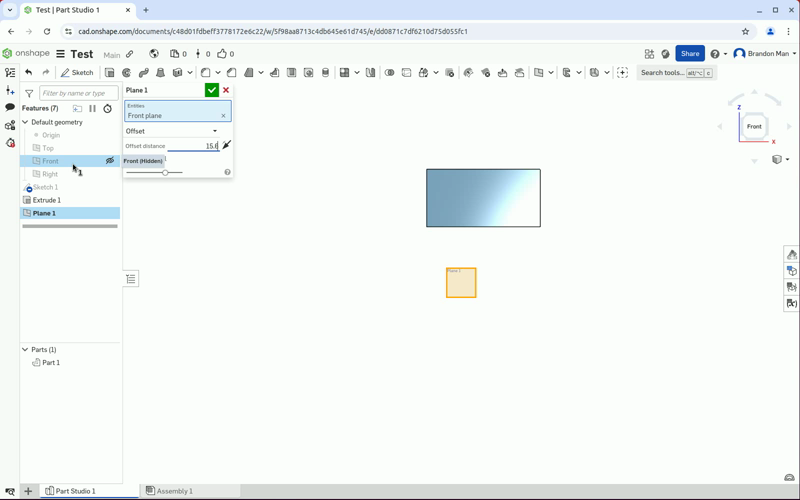
key(enter, 2)
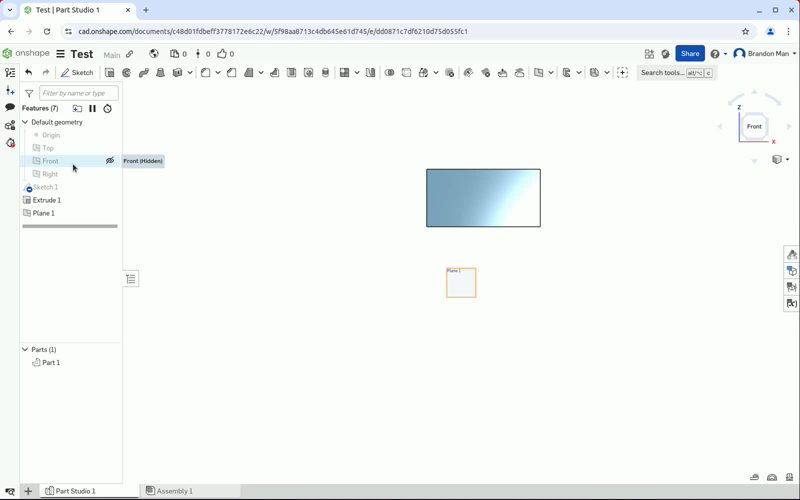
key(shift+s)
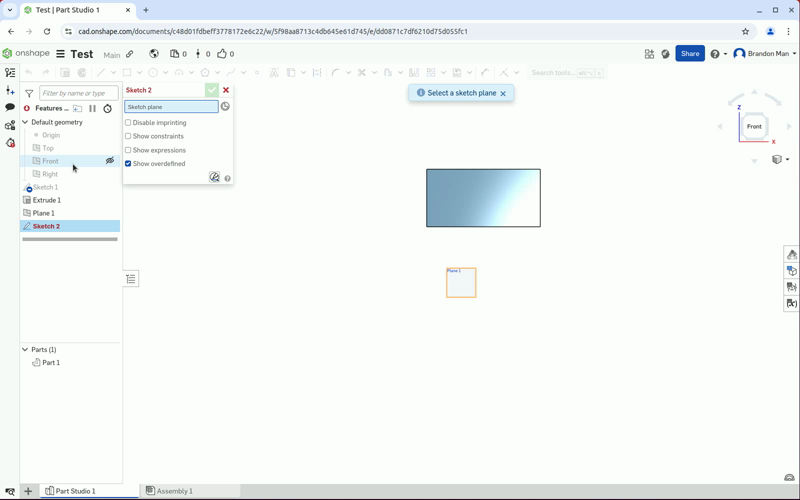
mouse_move(73, 215)
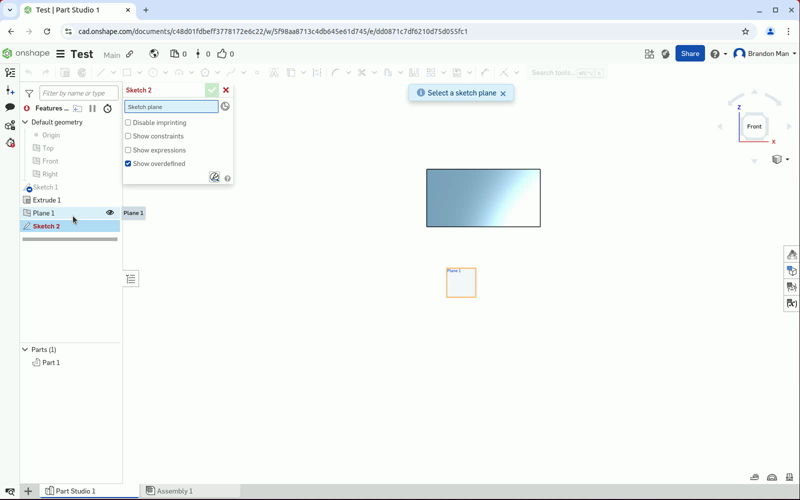
click(73, 215)
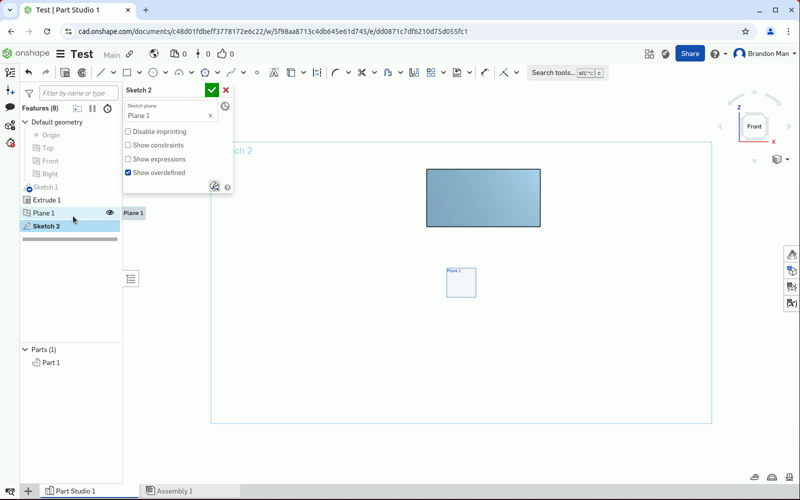
mouse_move(73, 352)
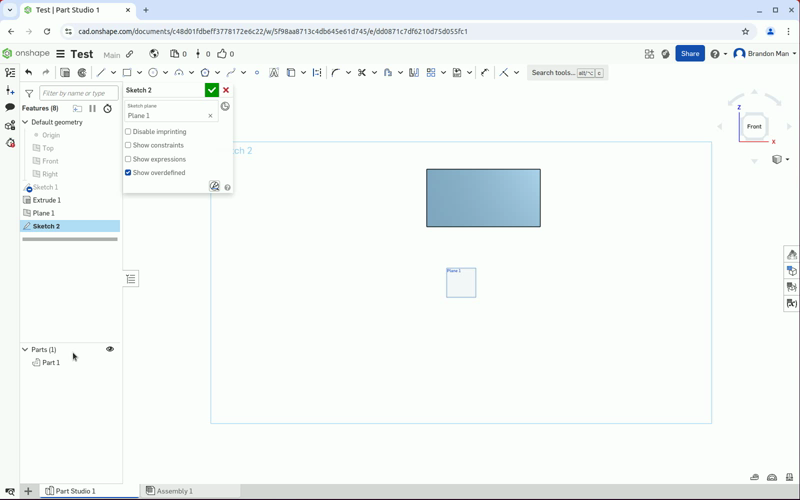
key(y)
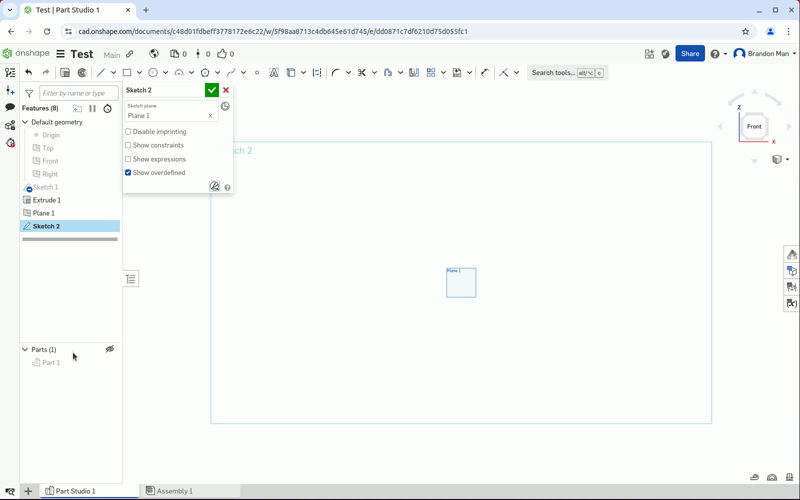
key(l)
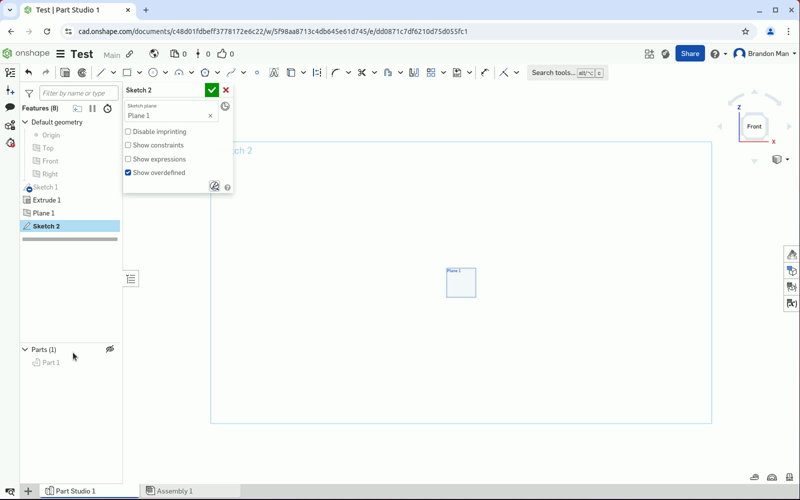
key_down(shift)
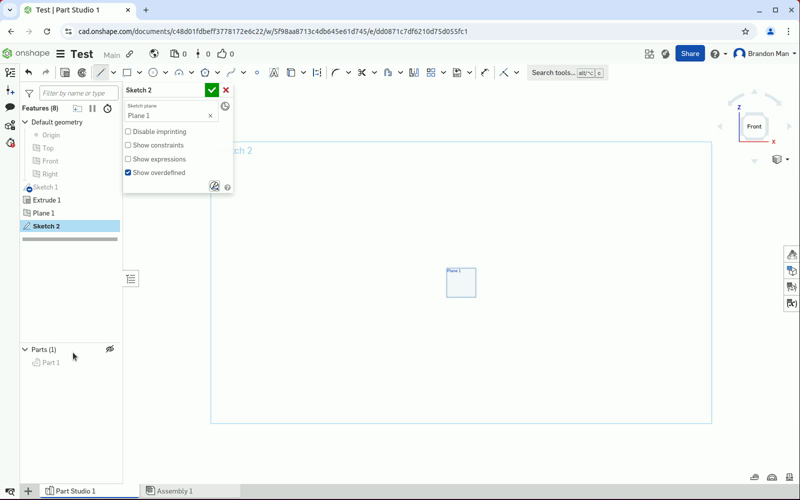
mouse_move(451, 179)
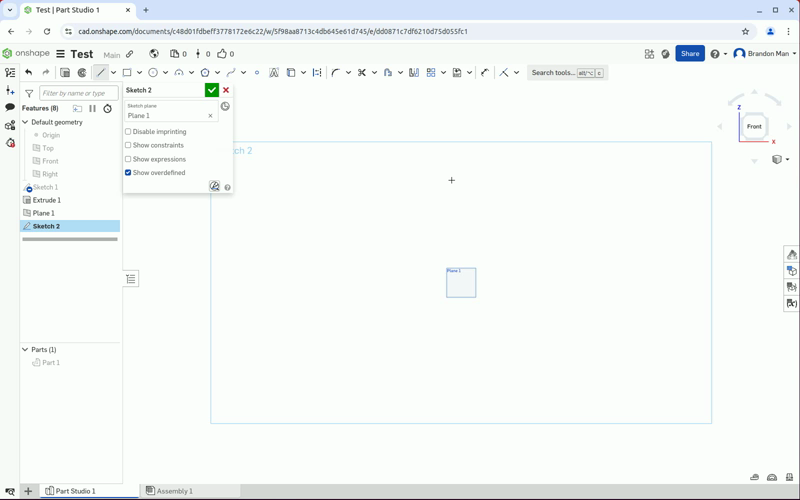
click(451, 179)
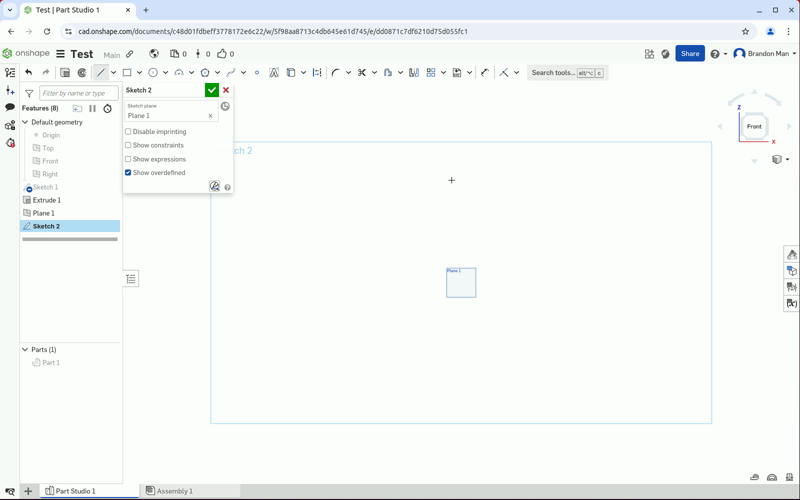
key_up(shift)
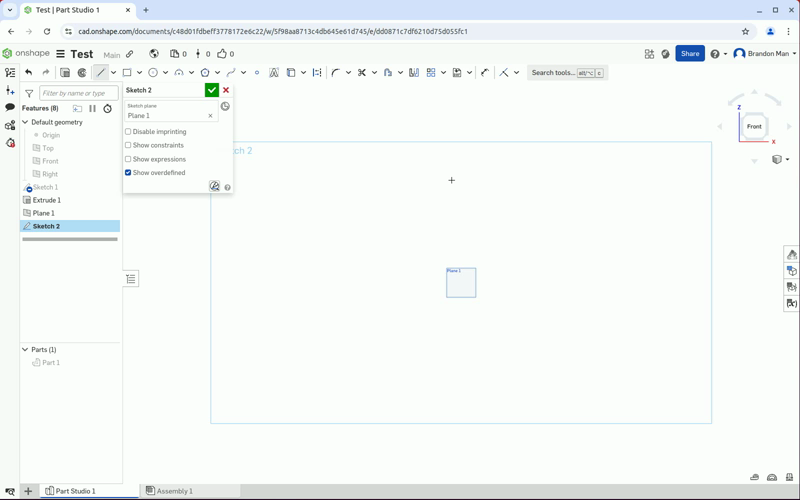
key_down(shift)
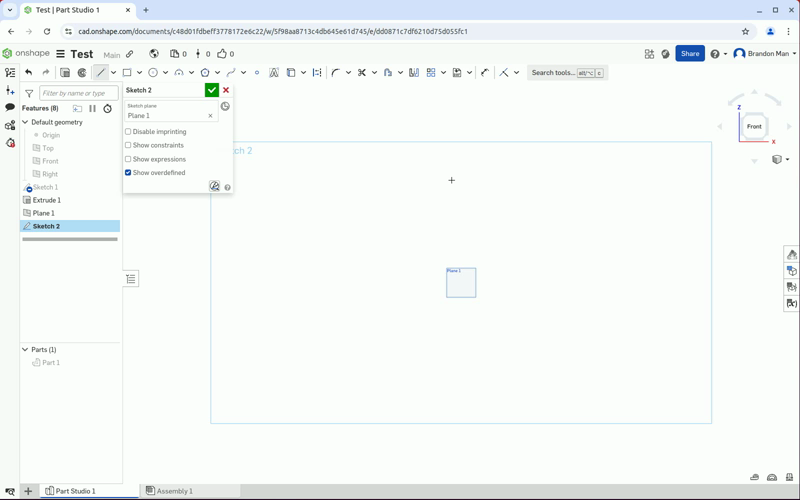
mouse_move(513, 179)
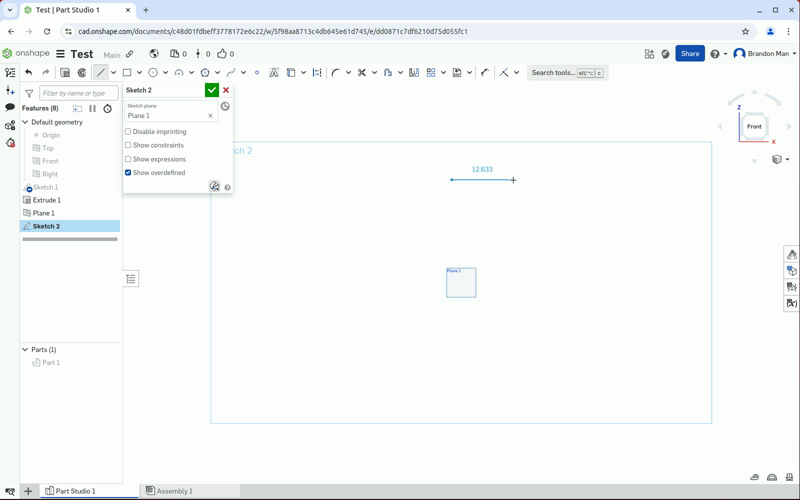
click(513, 179)
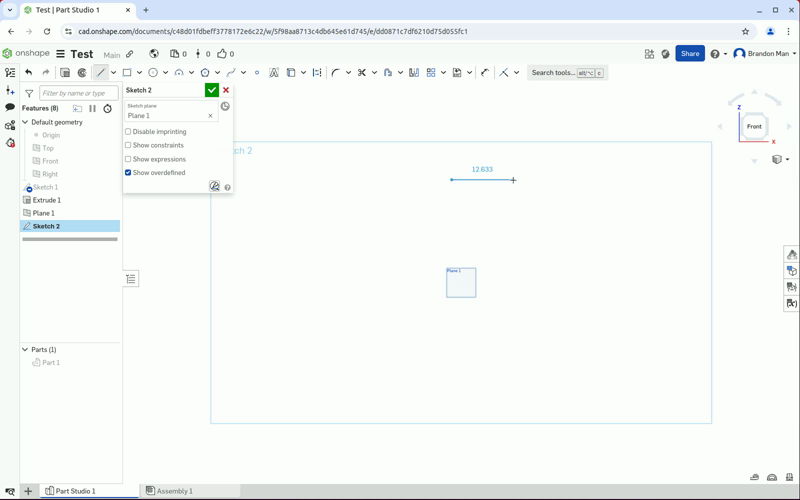
key_up(shift)
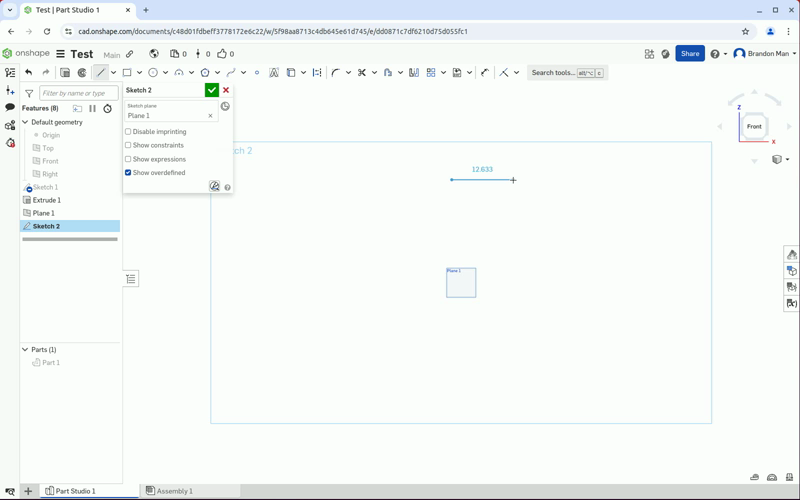
key_down(shift)
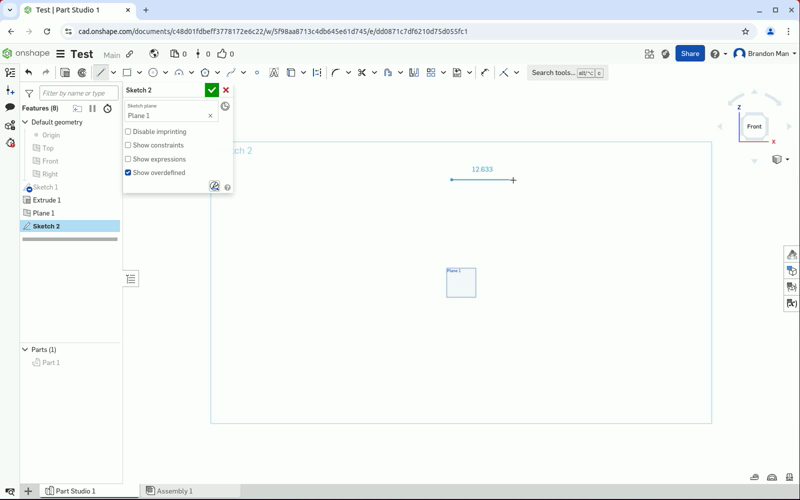
mouse_move(543, 179)
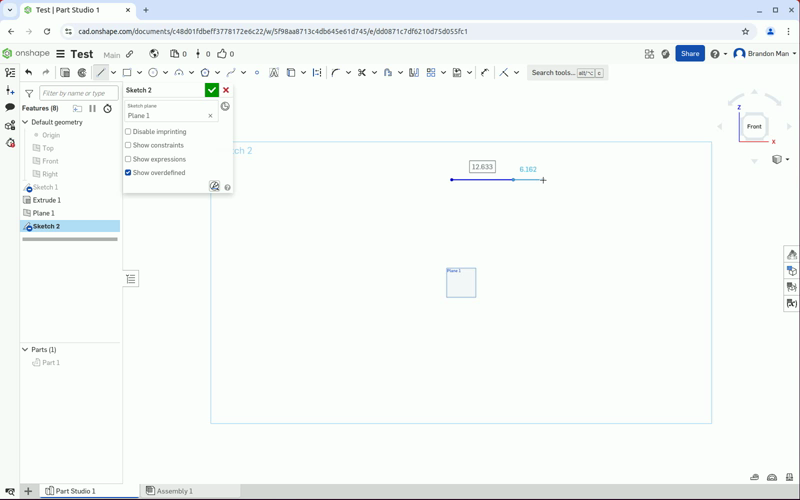
mouse_move(513, 170)
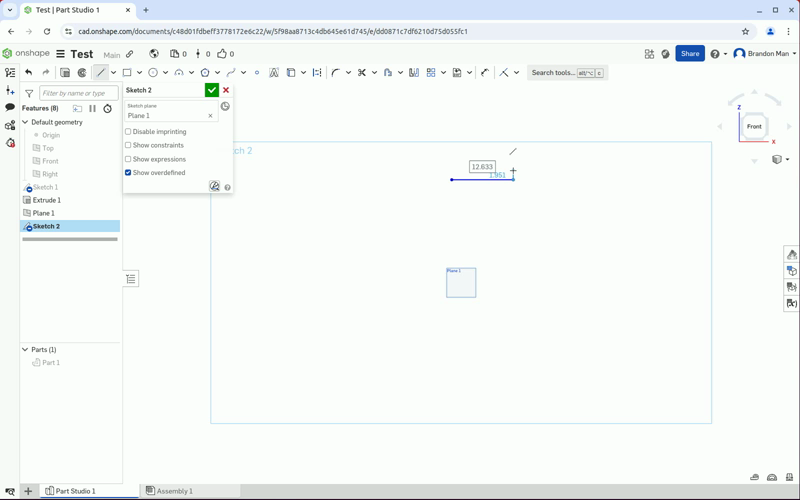
click(513, 170)
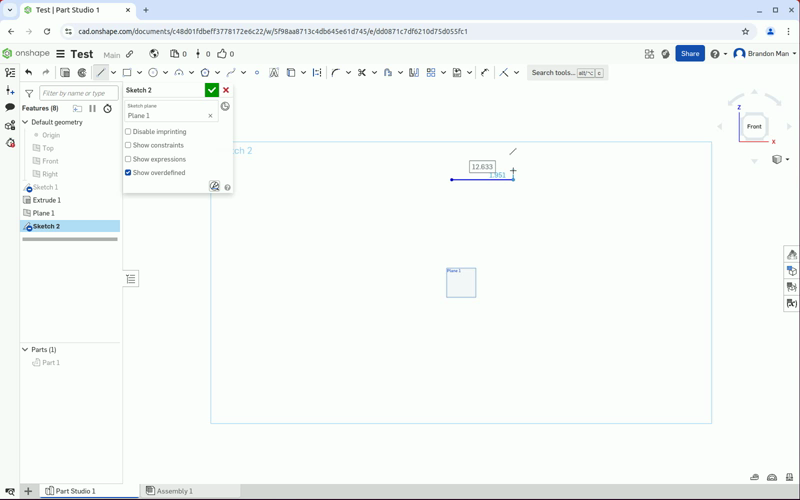
key_up(shift)
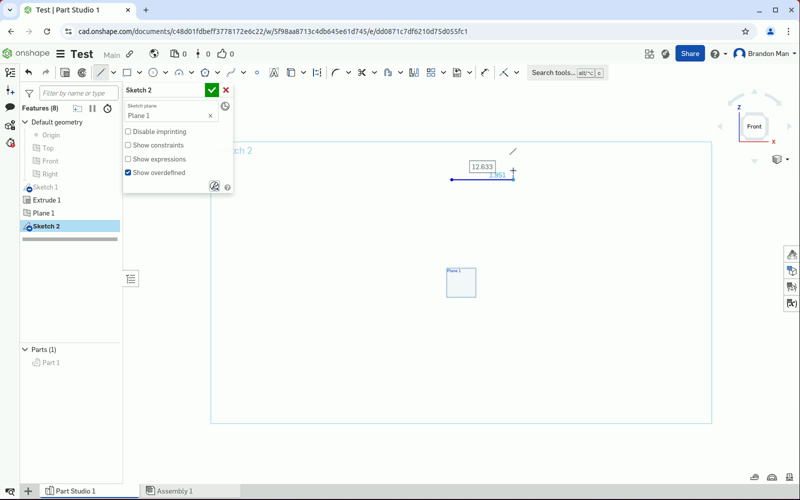
key_down(shift)
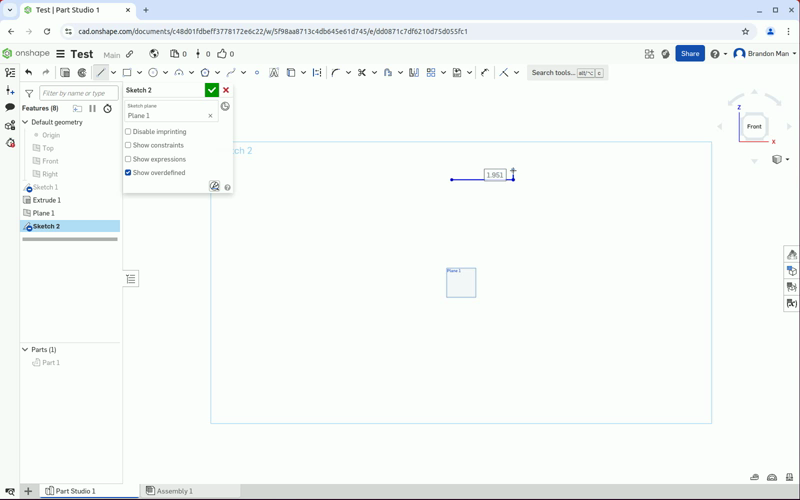
mouse_move(451, 170)
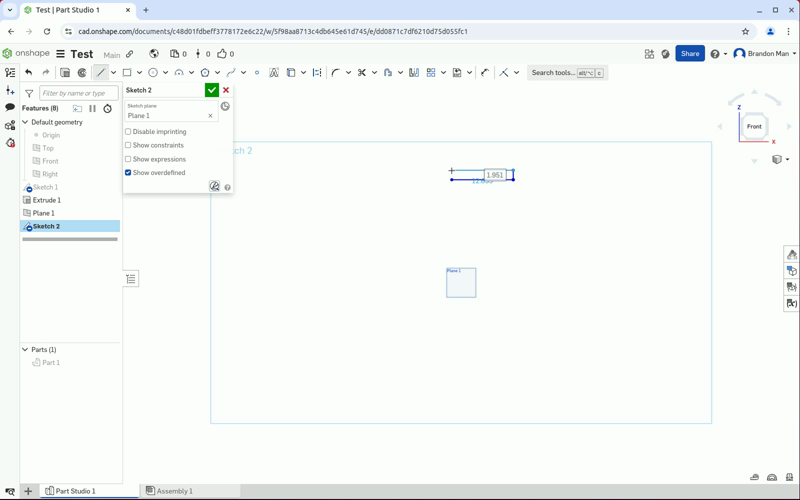
click(451, 170)
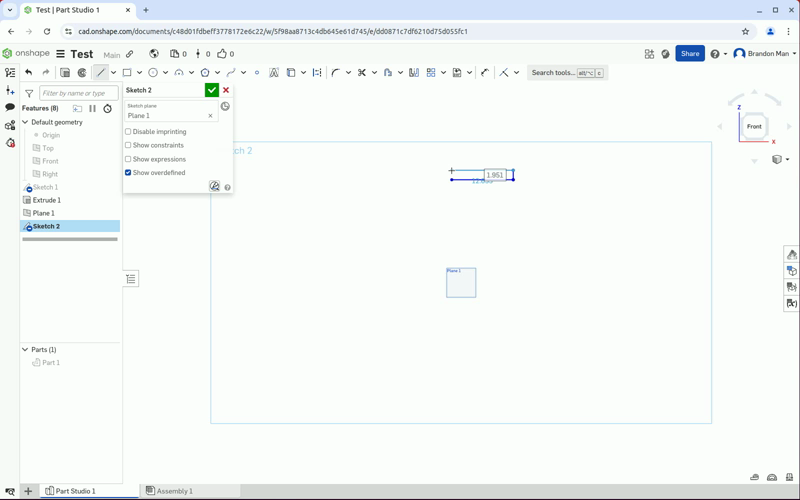
key_up(shift)
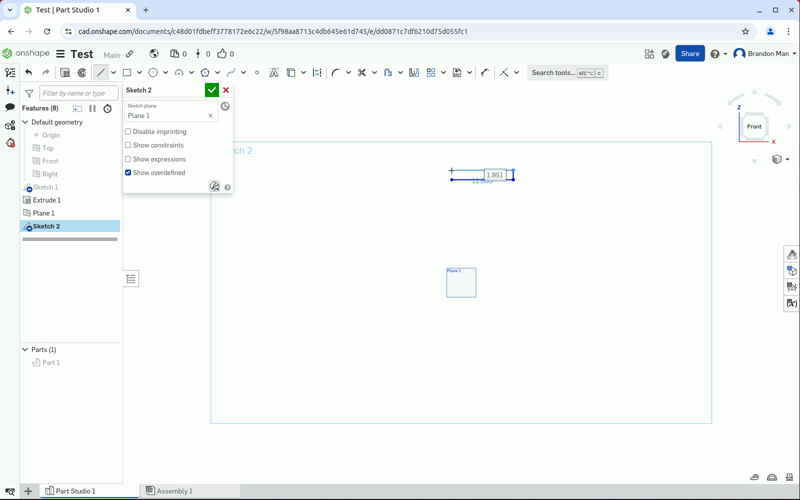
mouse_move(481, 170)
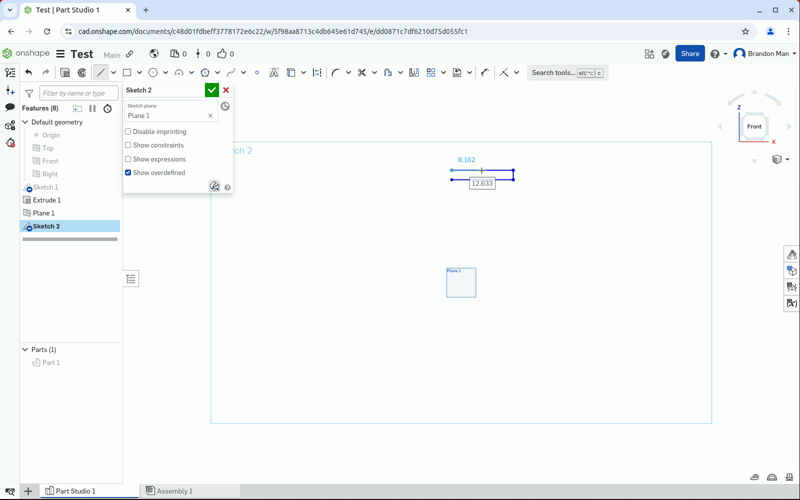
key_down(shift)
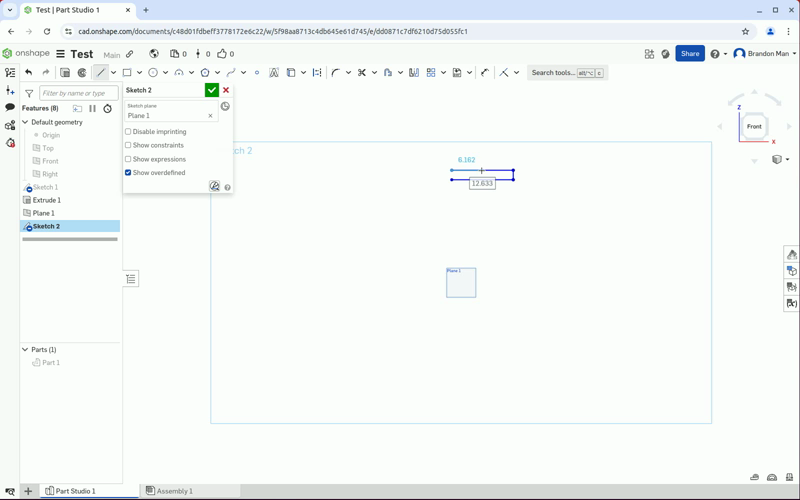
mouse_move(451, 179)
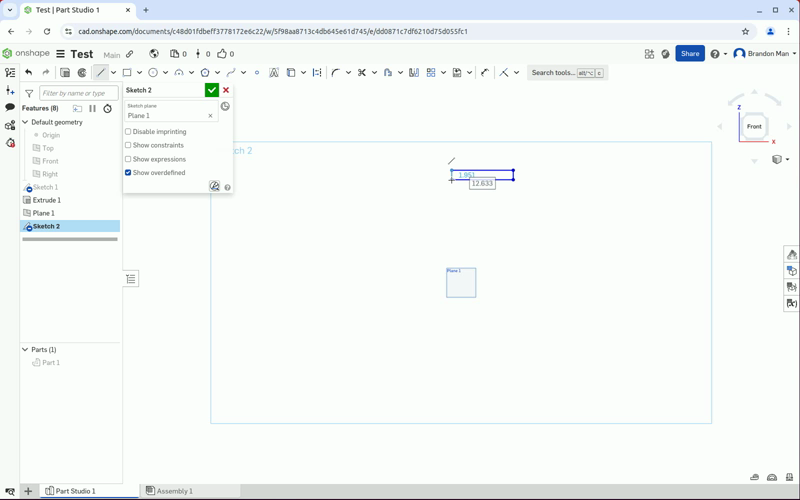
key_up(shift)
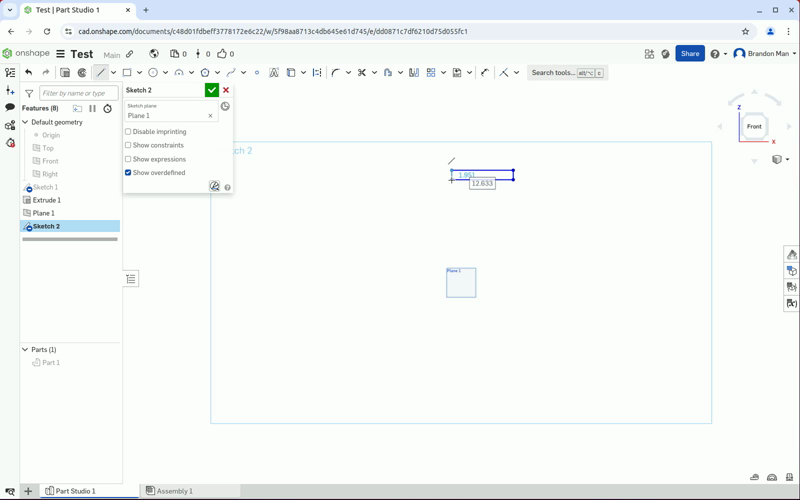
click(451, 179)
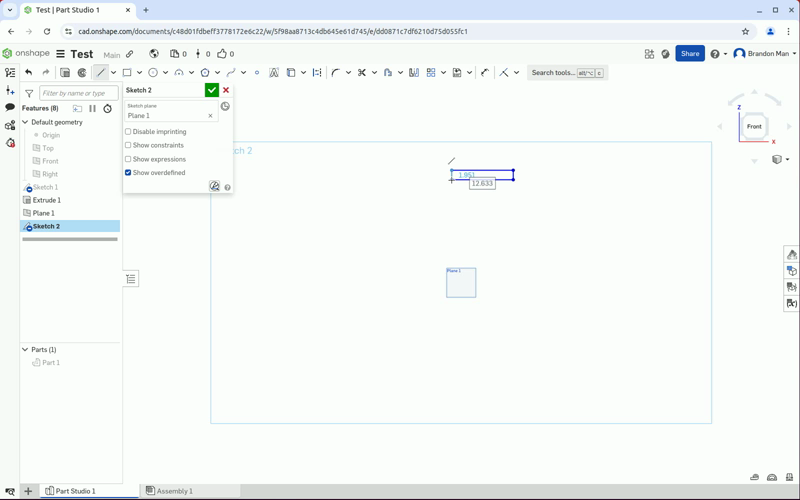
key(esc)
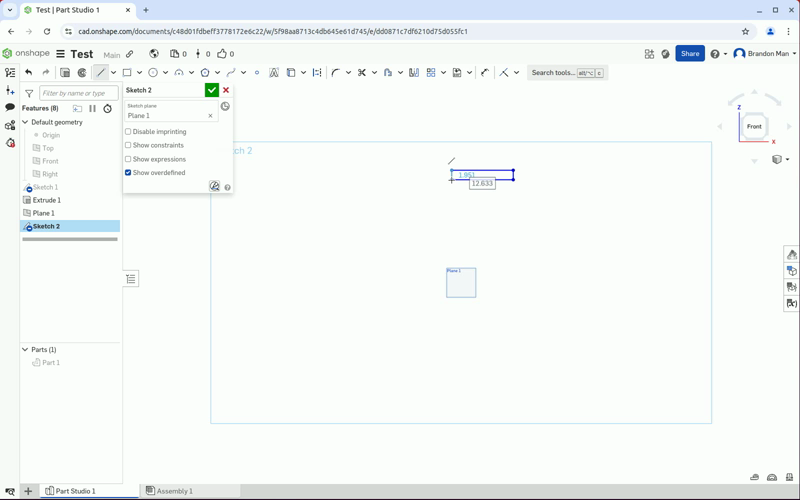
mouse_move(460, 179)
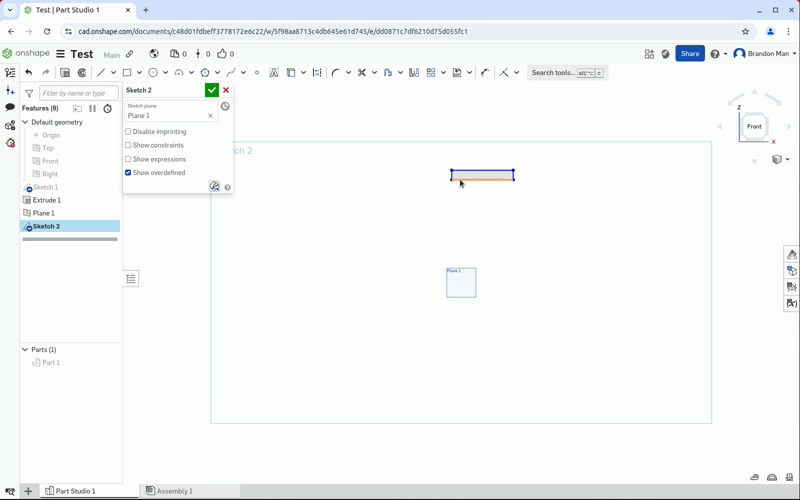
scroll(6)
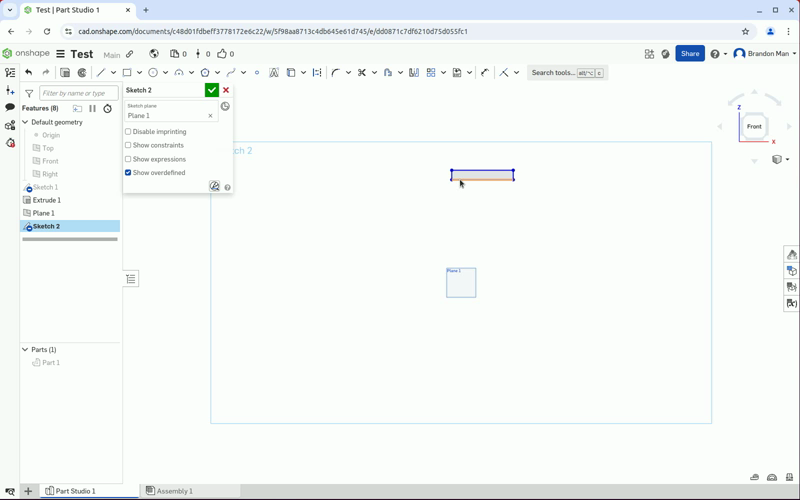
scroll(6)
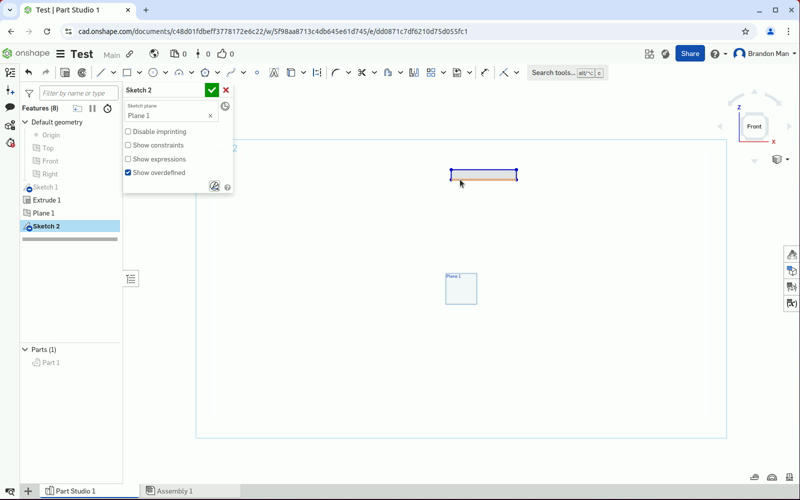
scroll(6)
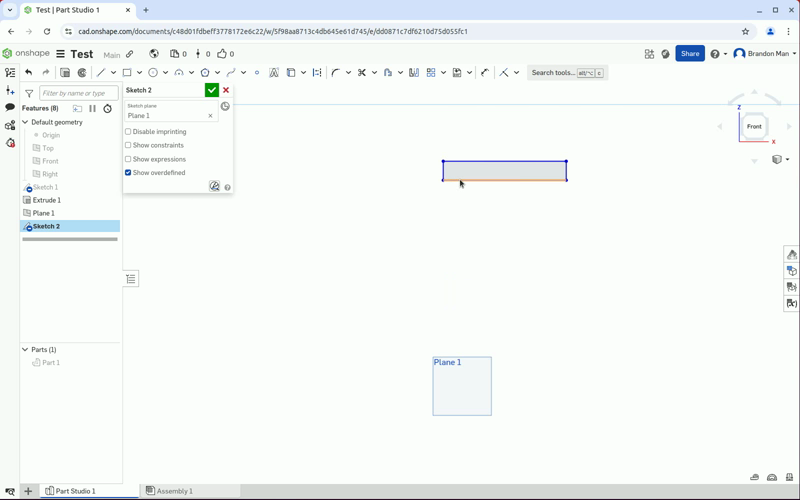
scroll(6)
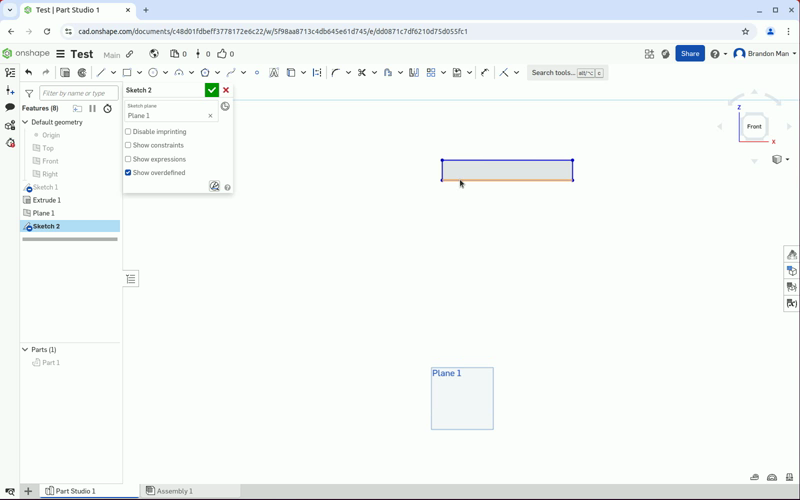
scroll(6)
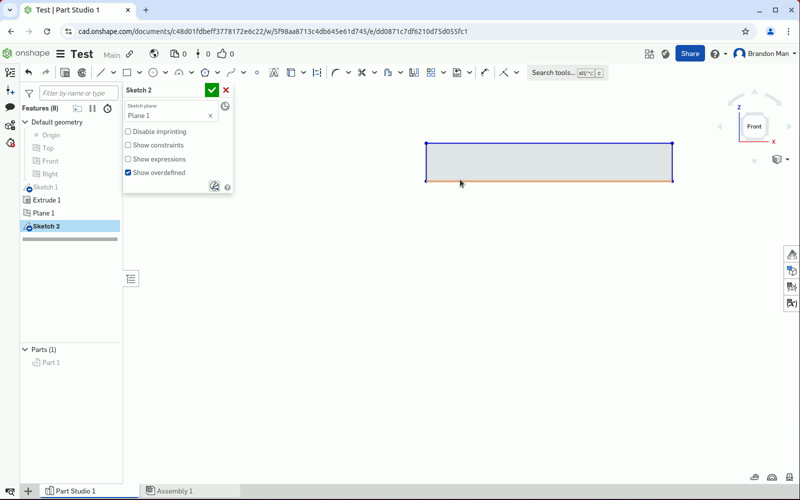
scroll(6)
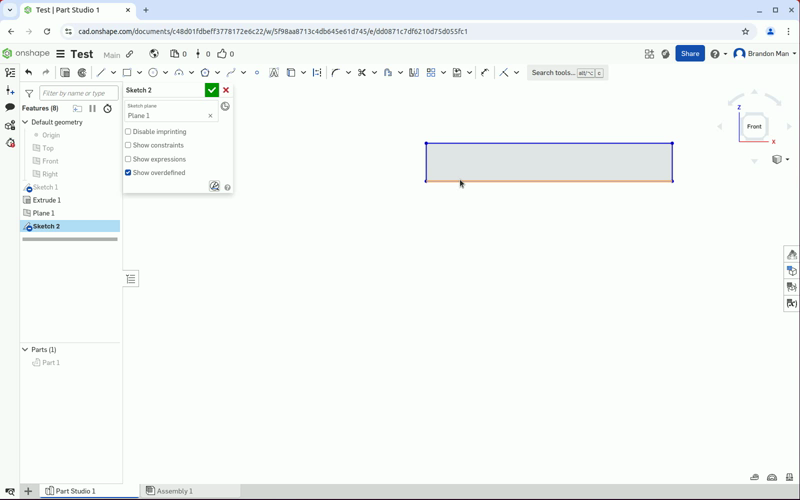
scroll(6)
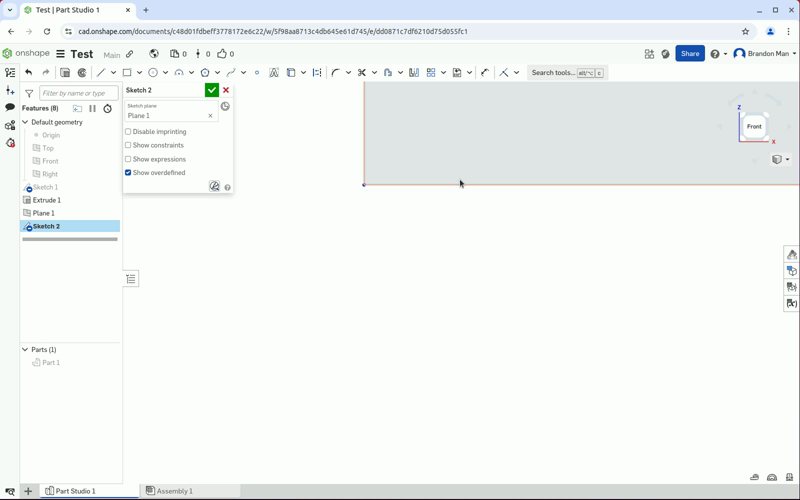
click(460, 179)
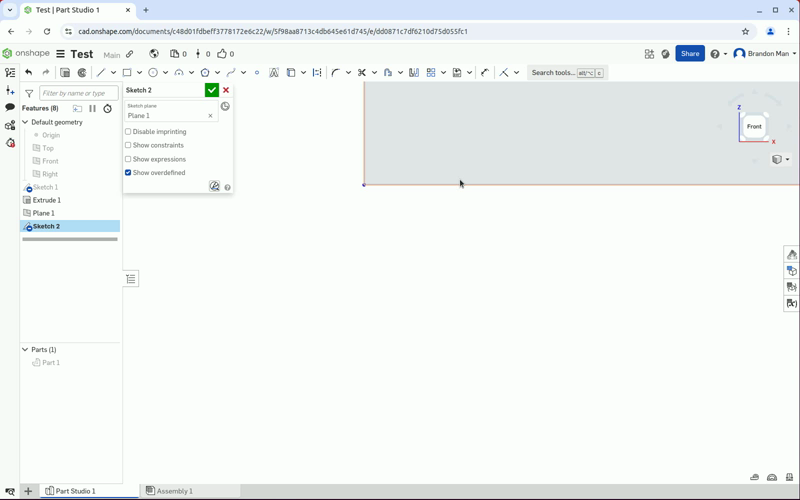
scroll(-6)
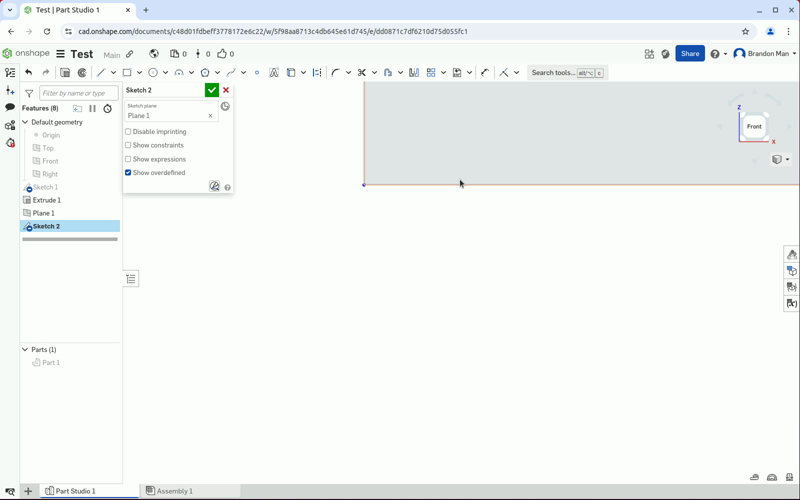
scroll(-6)
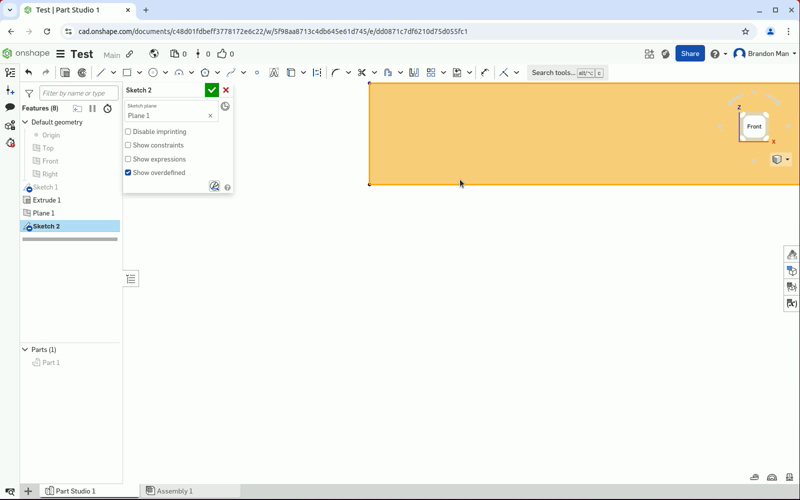
scroll(-6)
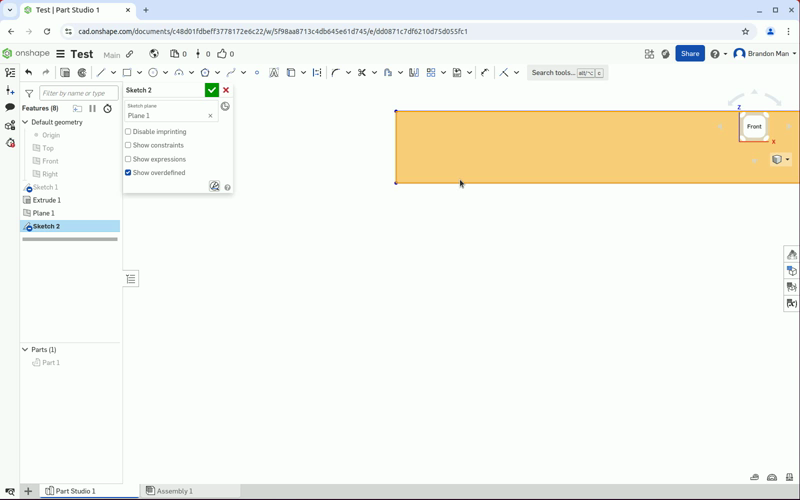
scroll(-6)
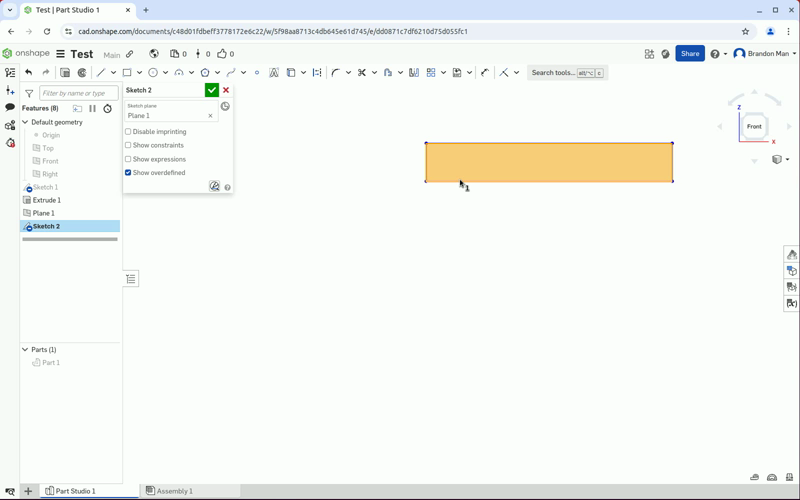
scroll(-6)
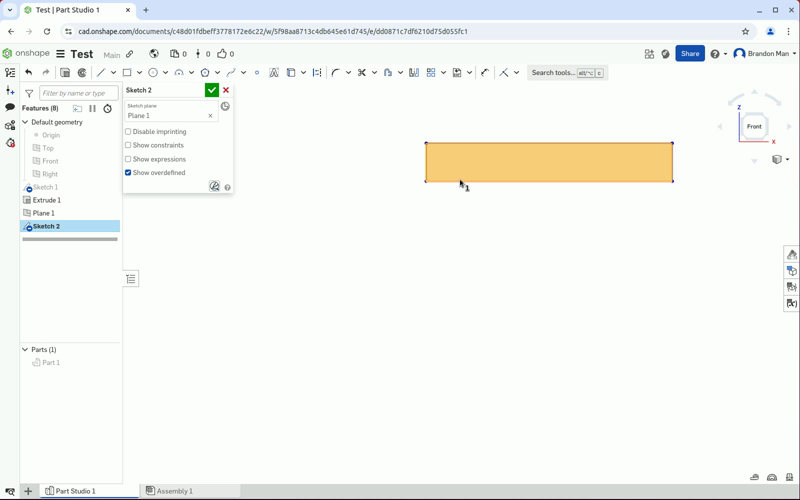
scroll(-6)
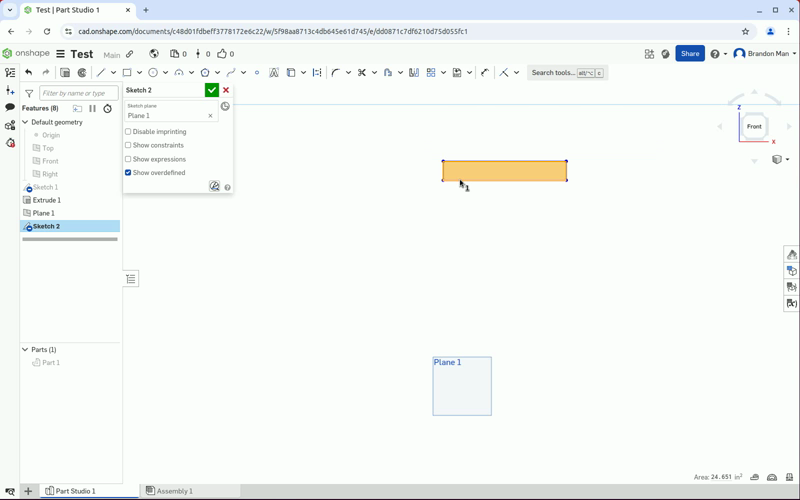
scroll(-6)
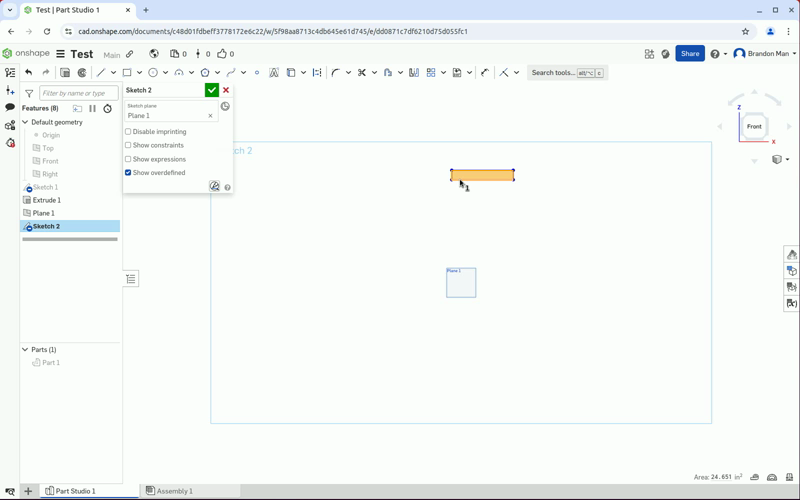
mouse_move(73, 352)
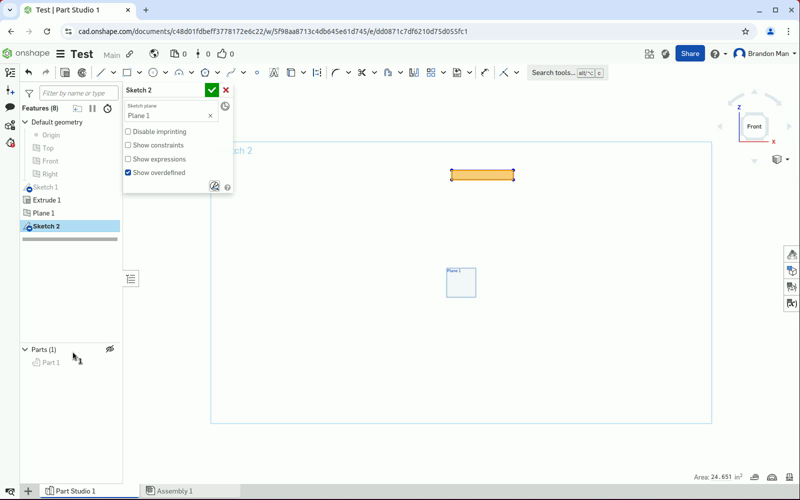
key(shift+y)
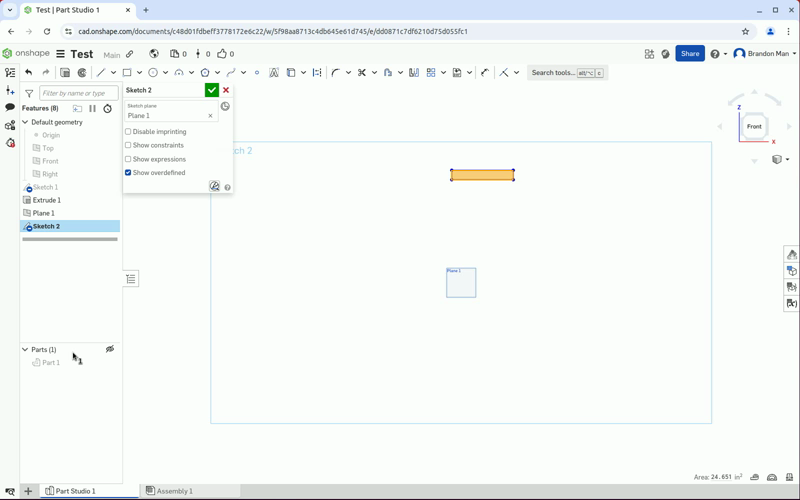
key(shift+e)
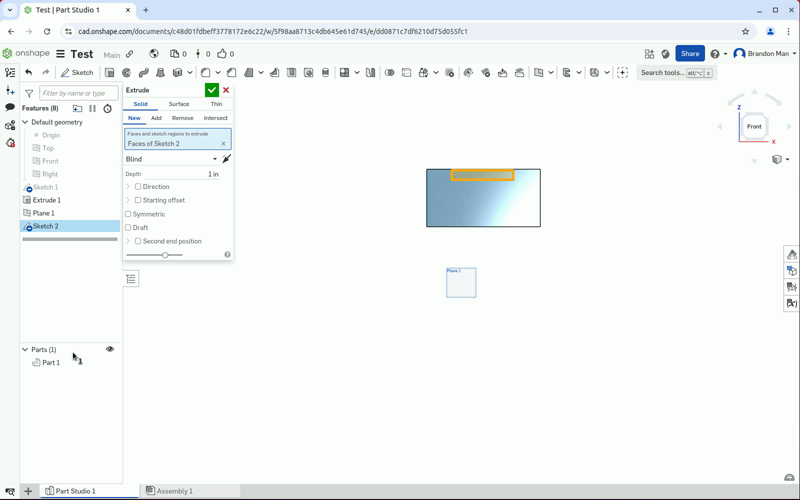
mouse_move(143, 106)
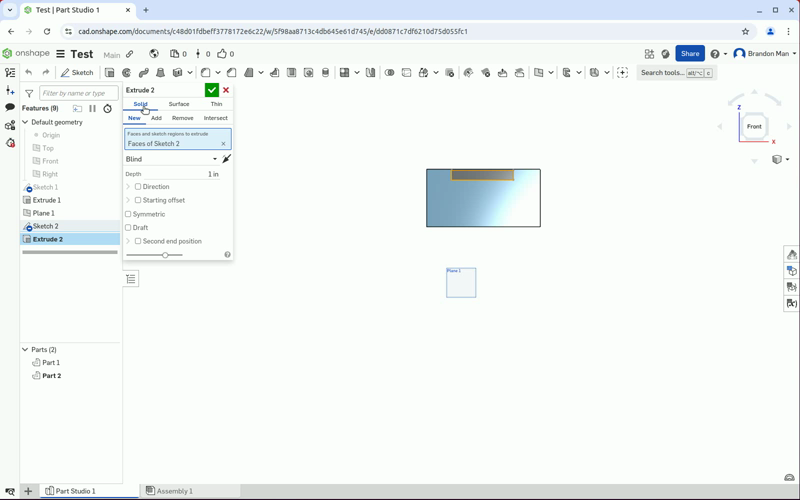
click(143, 106)
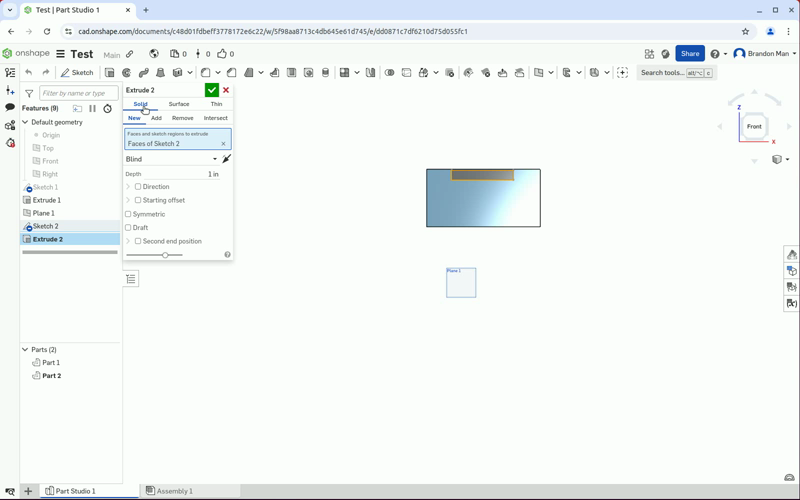
mouse_move(186, 120)
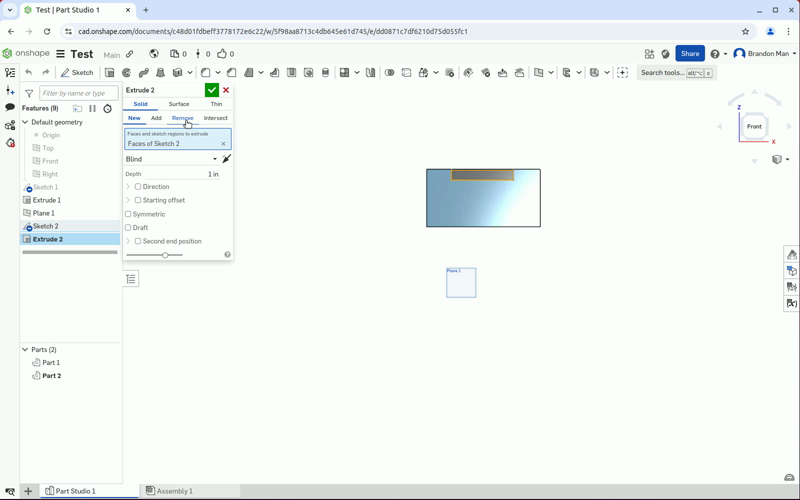
click(186, 120)
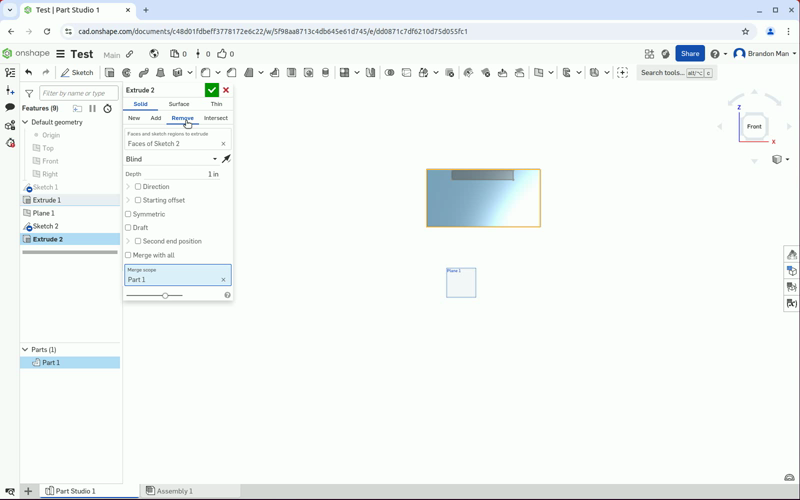
key(tab, 4)
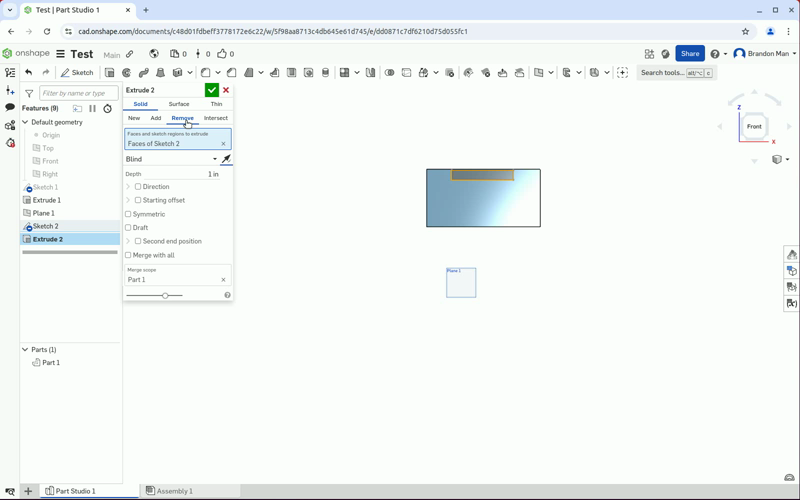
text(19.498)
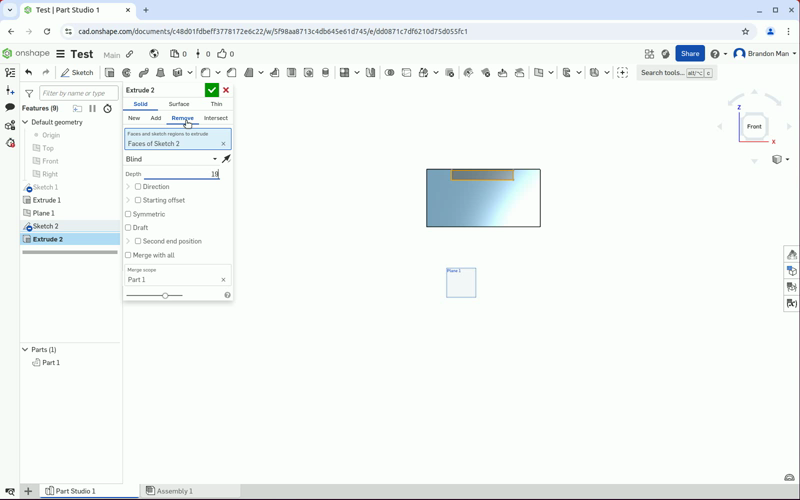
key(tab, 6)
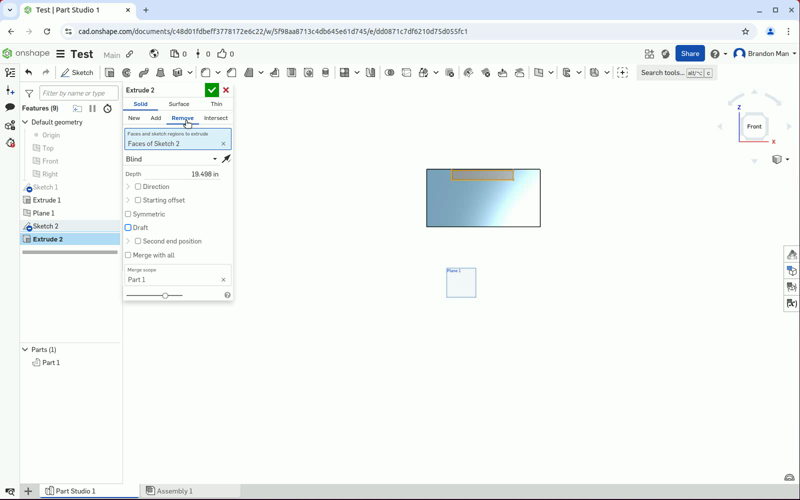
key(space)
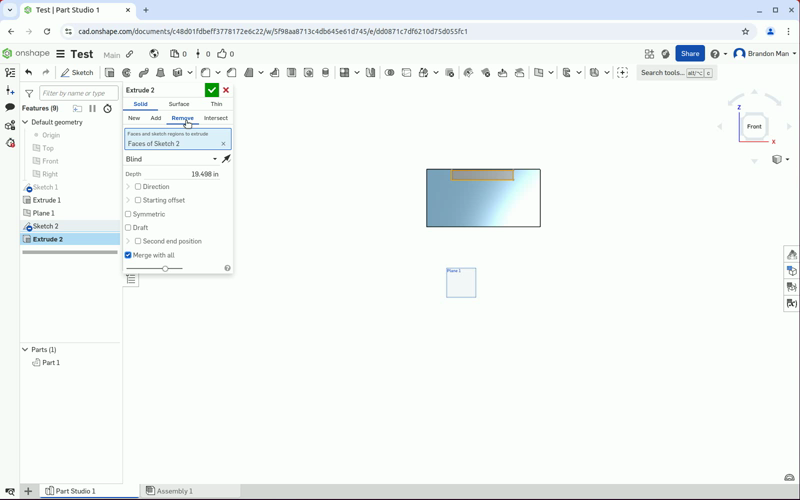
key(enter)
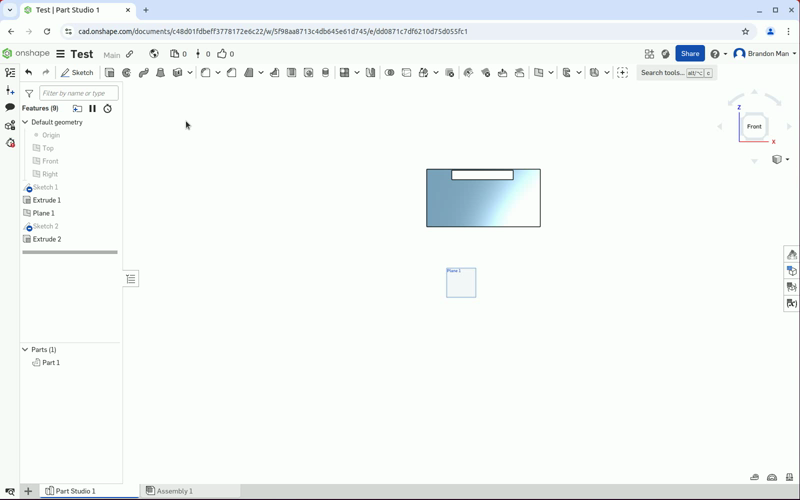
key(shift+h)
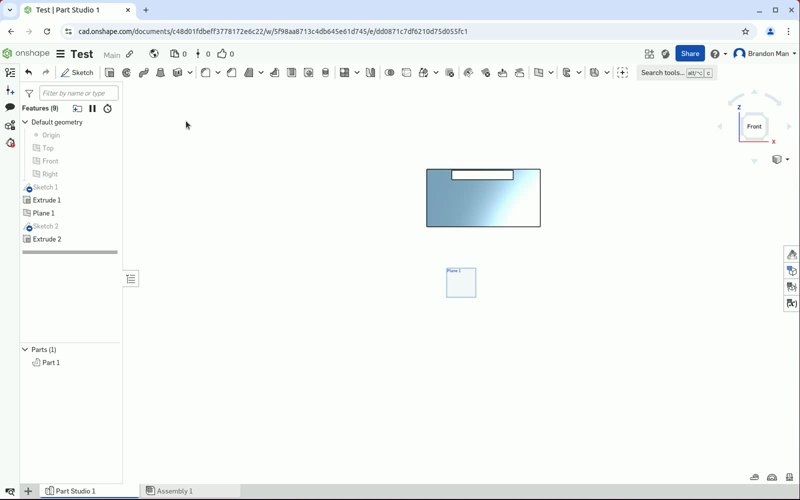
key(shift+h)
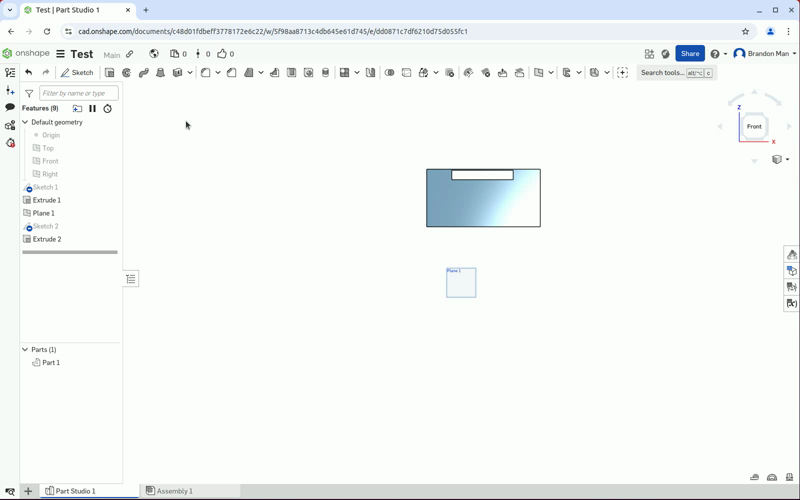
mouse_move(73, 189)
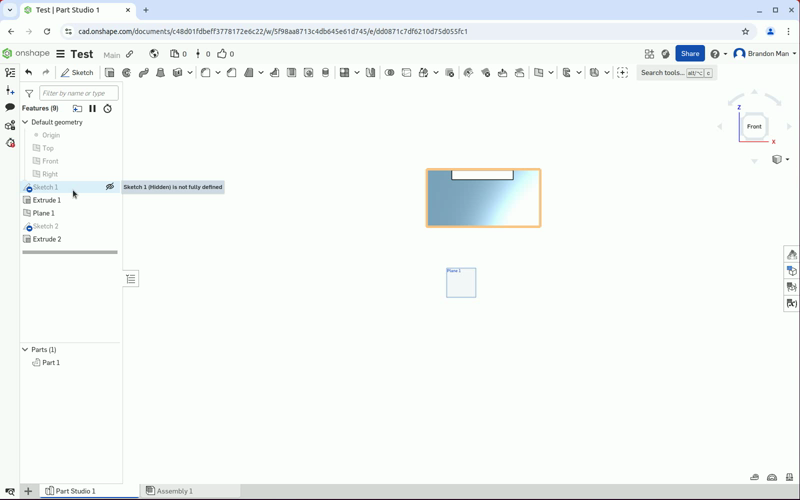
click(73, 189)
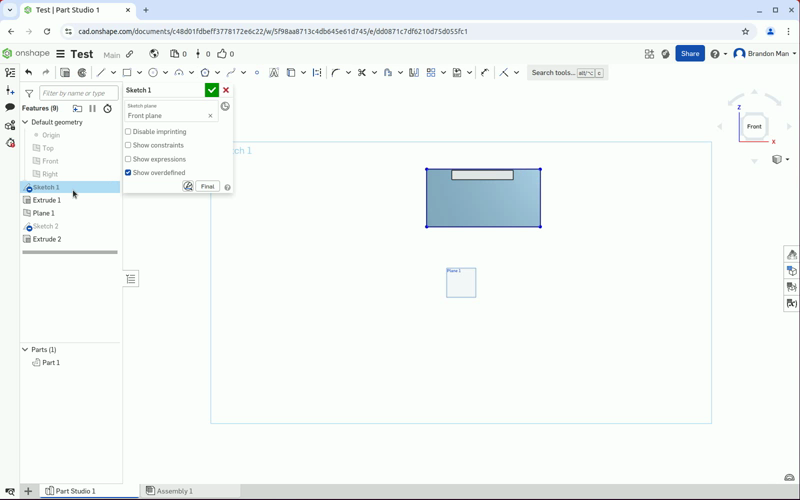
mouse_move(229, 92)
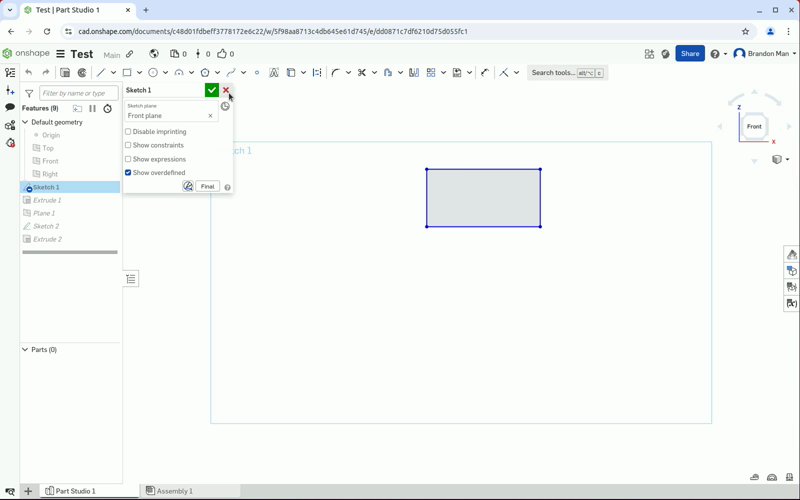
click(229, 92)
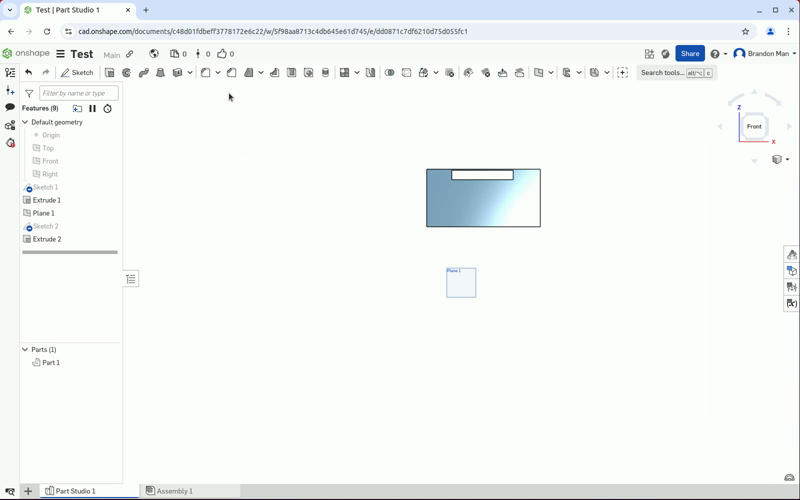
mouse_move(73, 352)
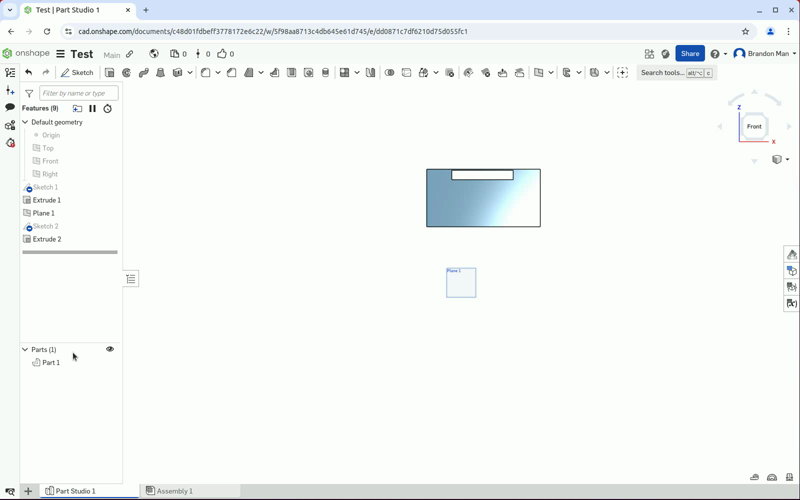
key(y)
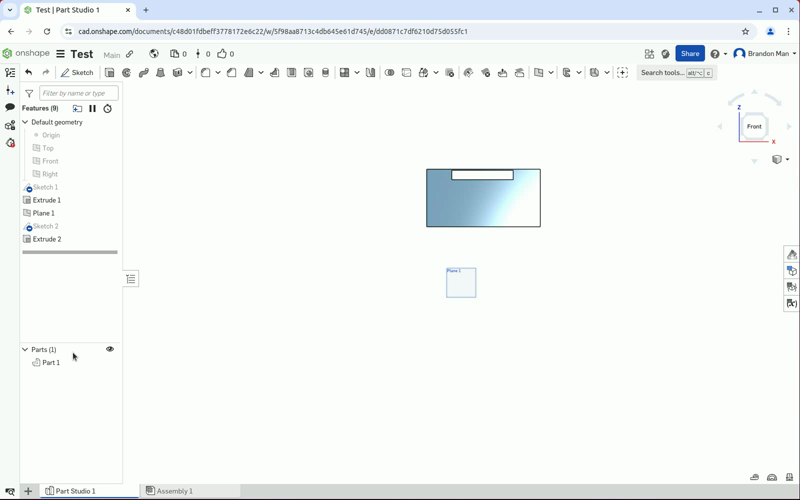
key(shift+p)
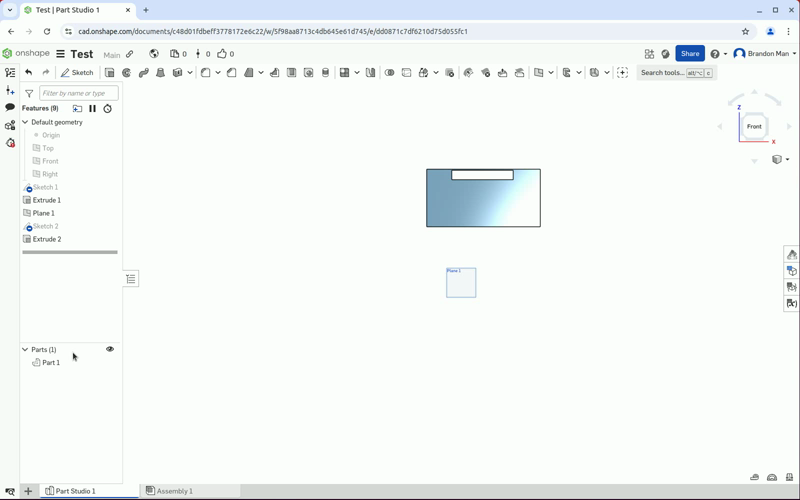
key(space)
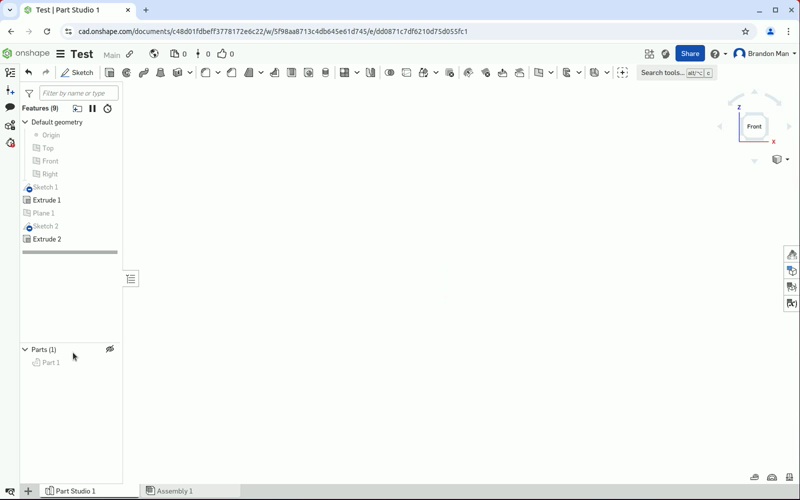
key_down(shift)
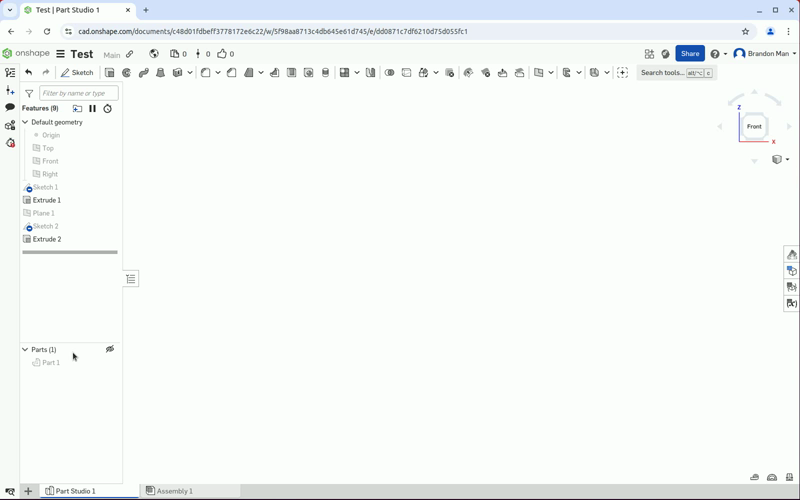
key(left)
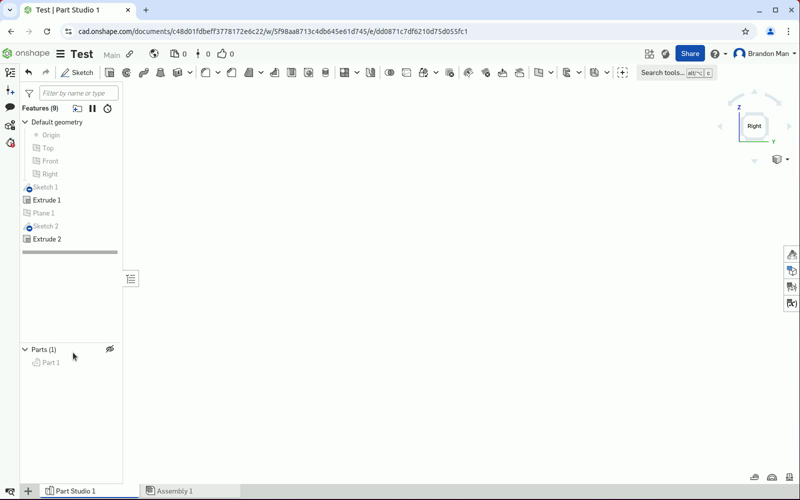
key_up(shift)
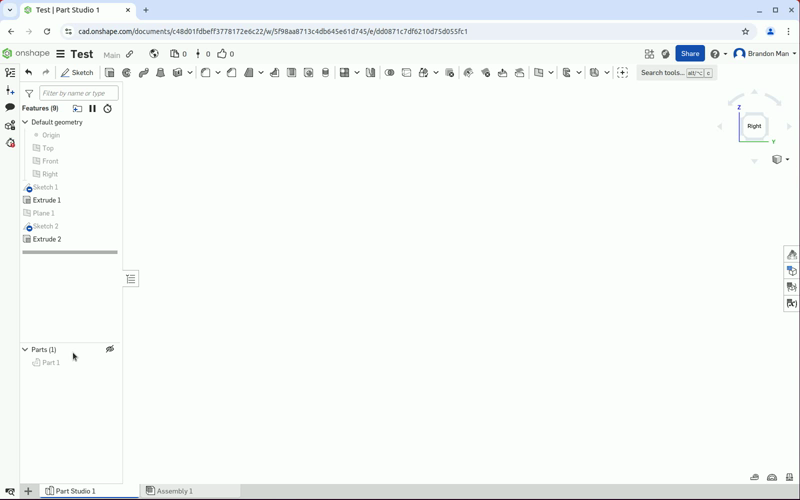
mouse_move(73, 352)
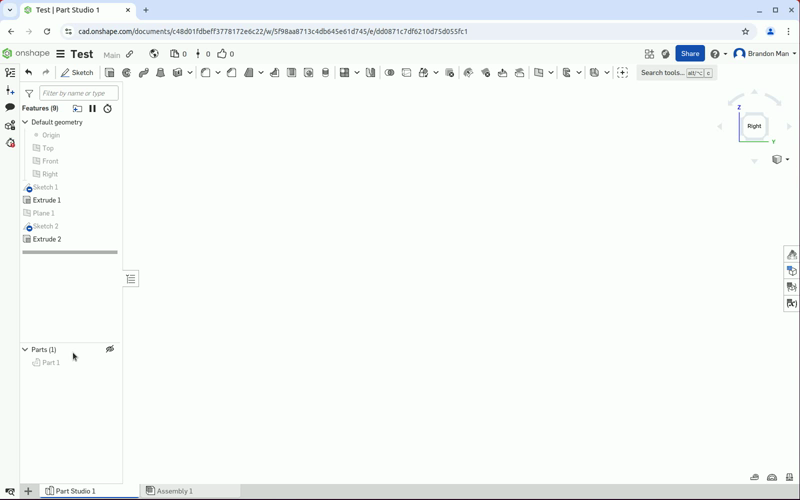
key(shift+y)
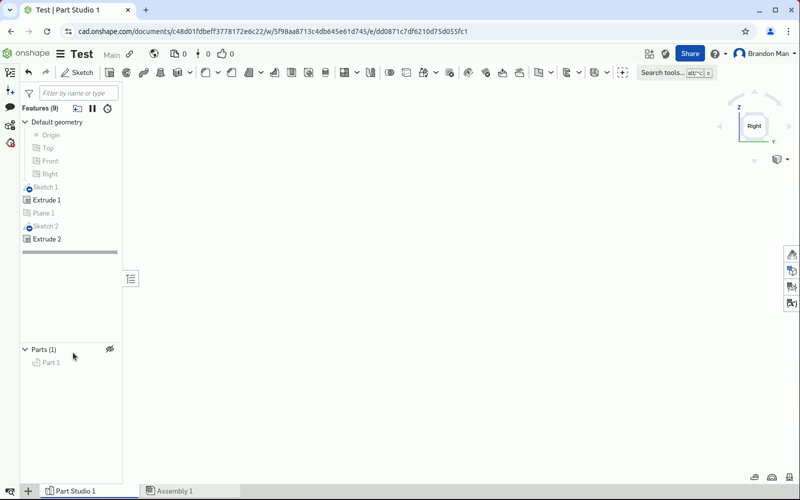
mouse_move(541, 75)
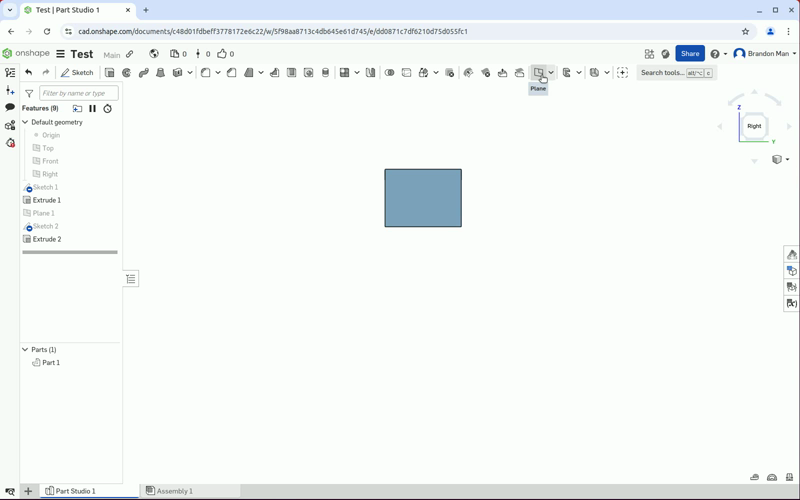
click(541, 75)
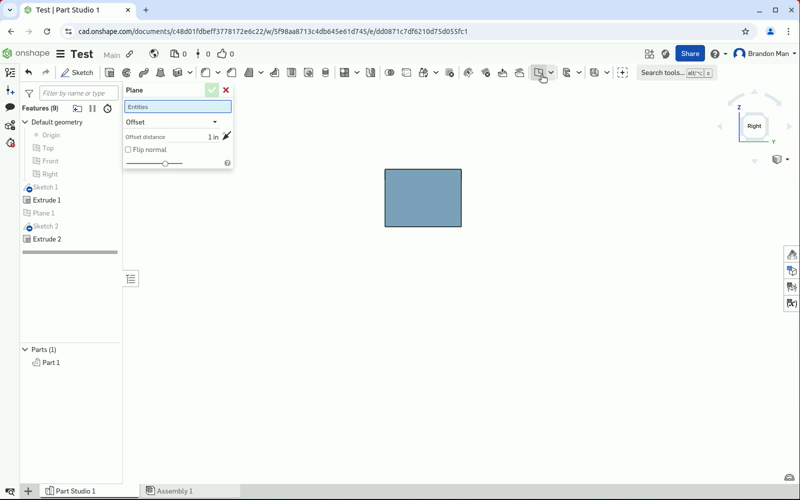
mouse_move(73, 176)
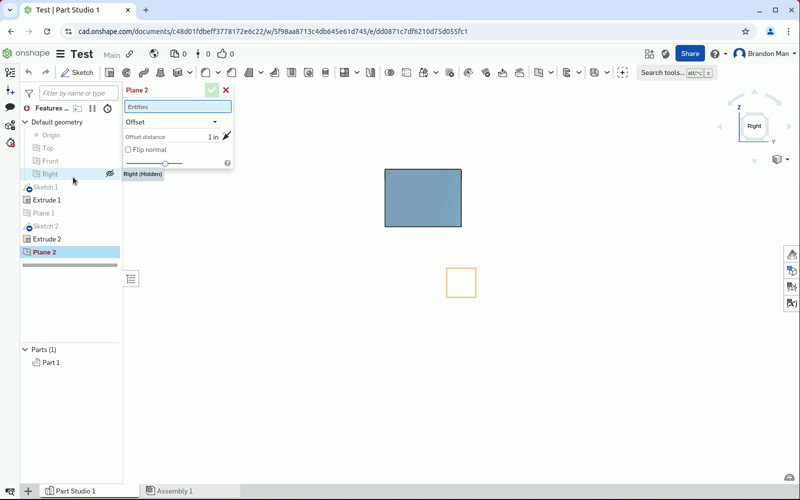
click(73, 176)
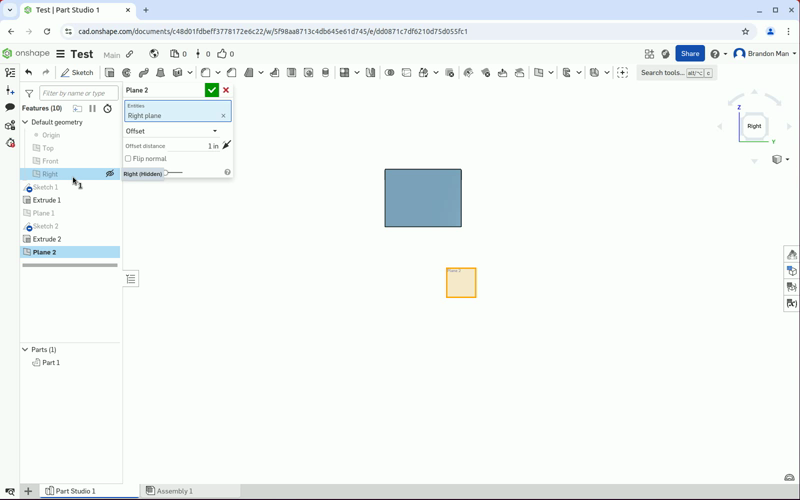
key(tab, 2)
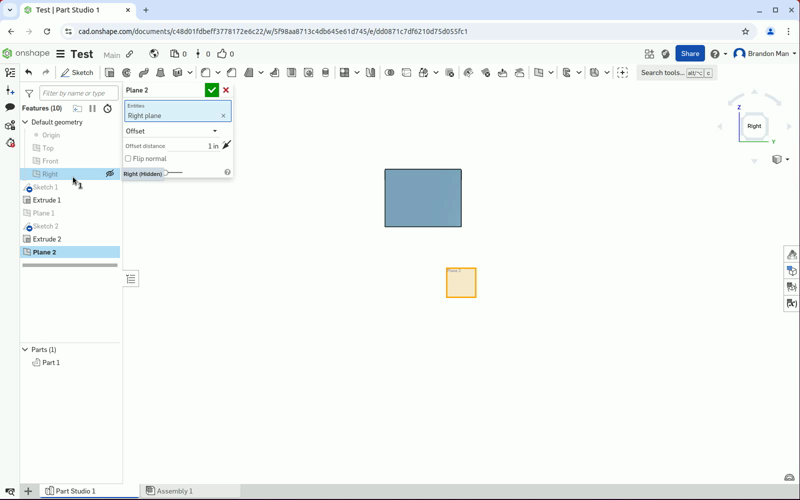
text(16.361)
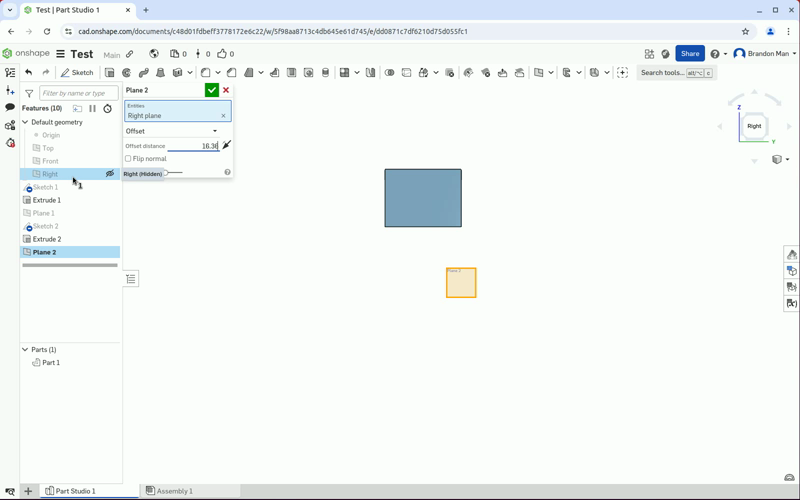
key(enter, 2)
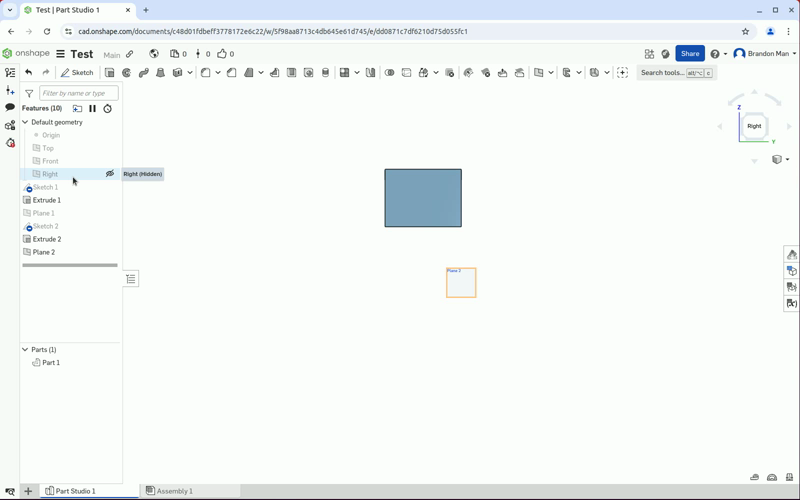
key(shift+s)
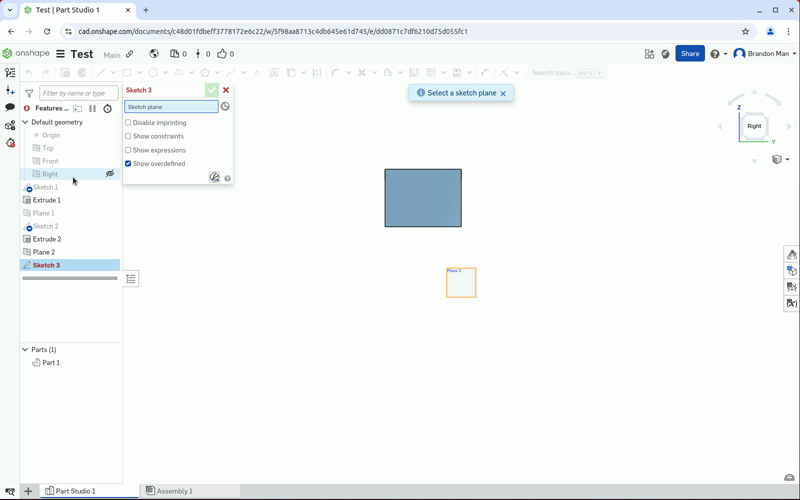
mouse_move(73, 254)
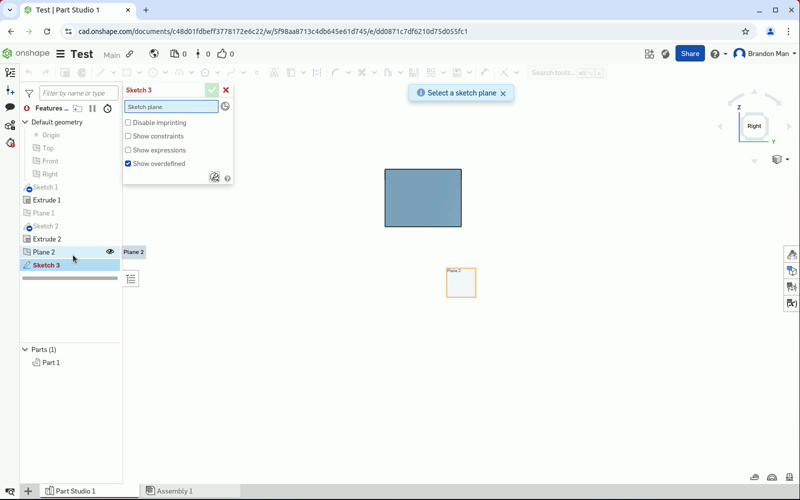
click(73, 254)
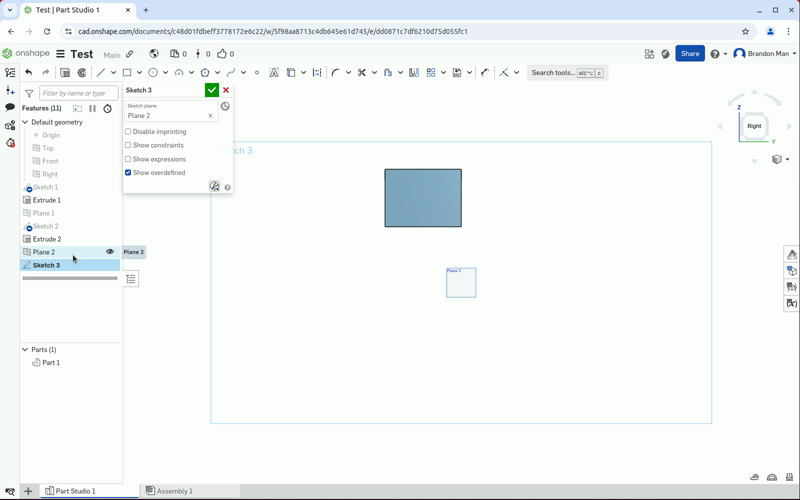
mouse_move(73, 352)
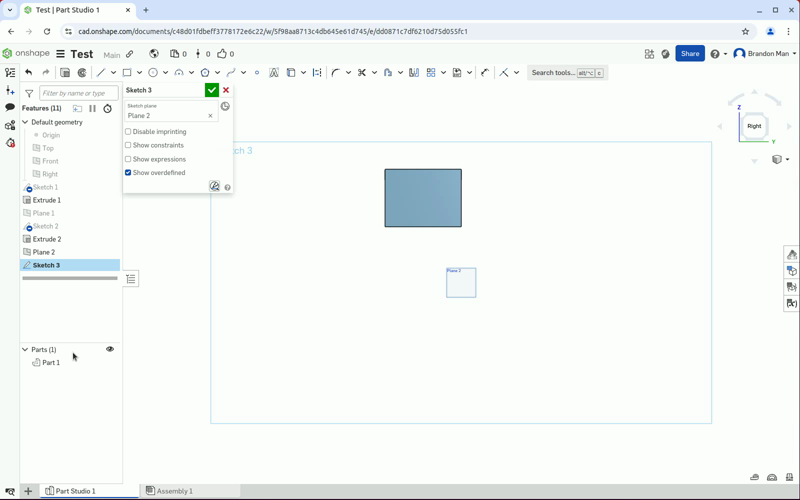
key(y)
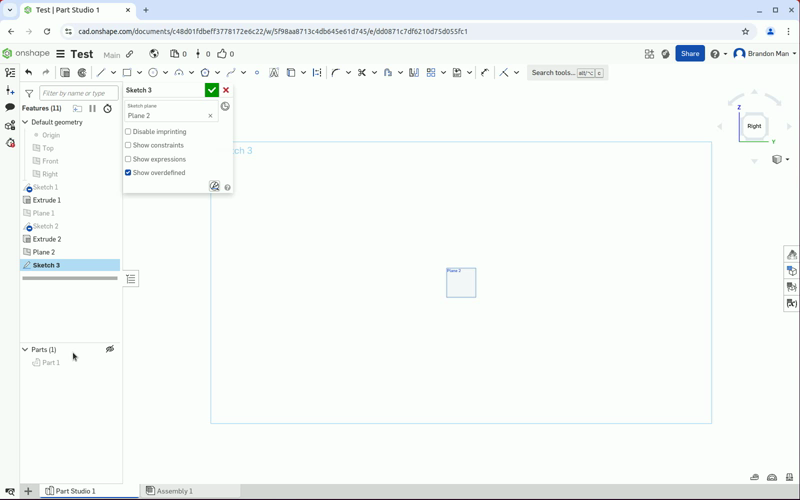
key(l)
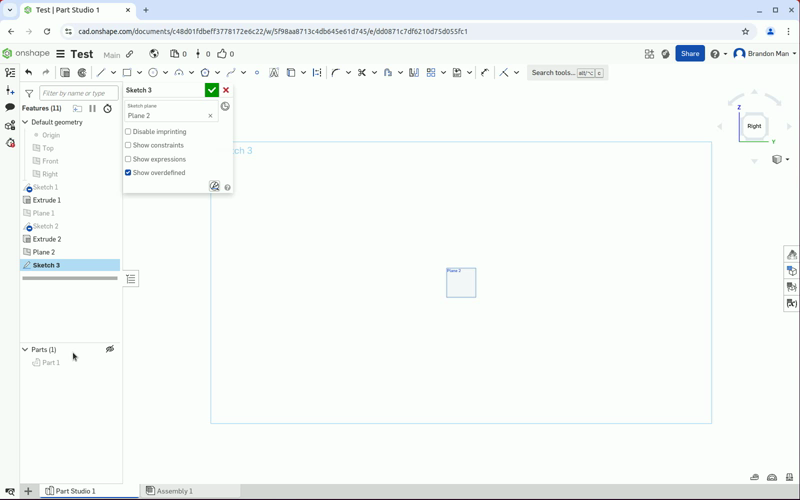
key_down(shift)
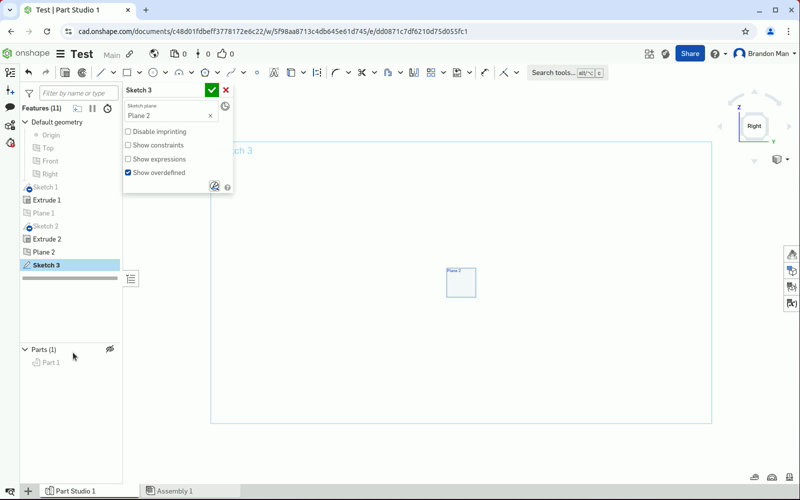
mouse_move(409, 226)
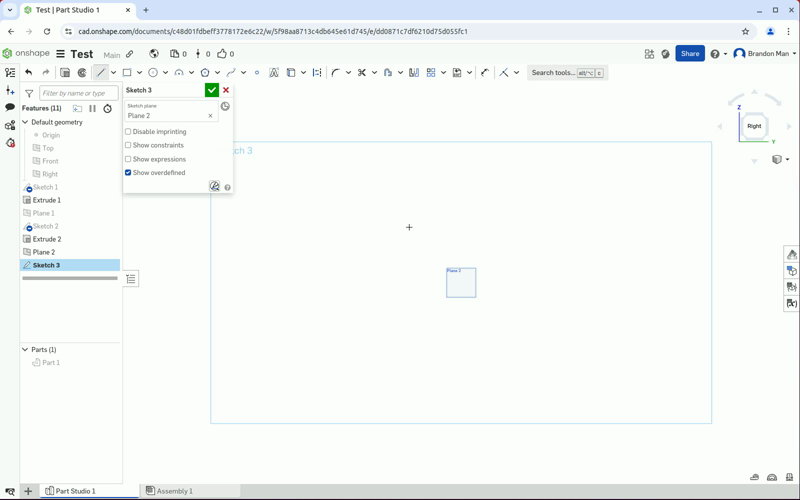
click(409, 226)
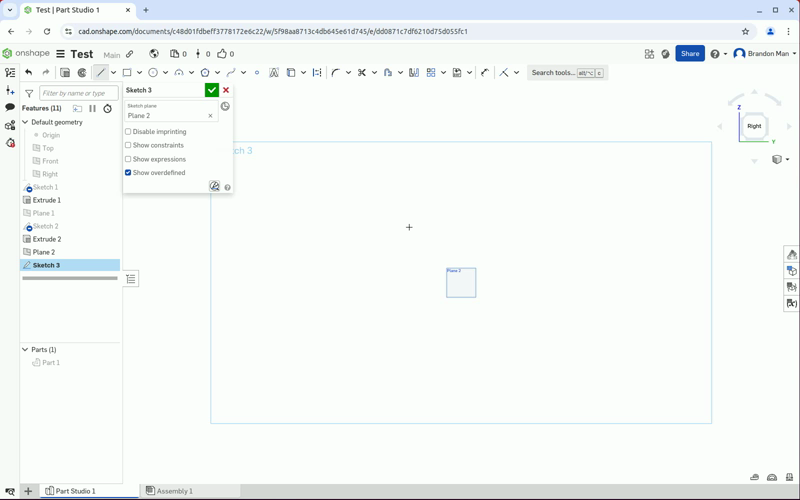
key_up(shift)
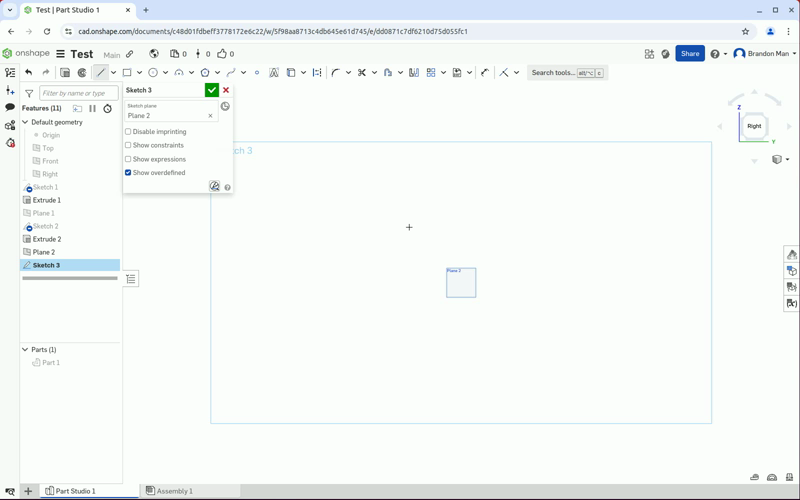
key_down(shift)
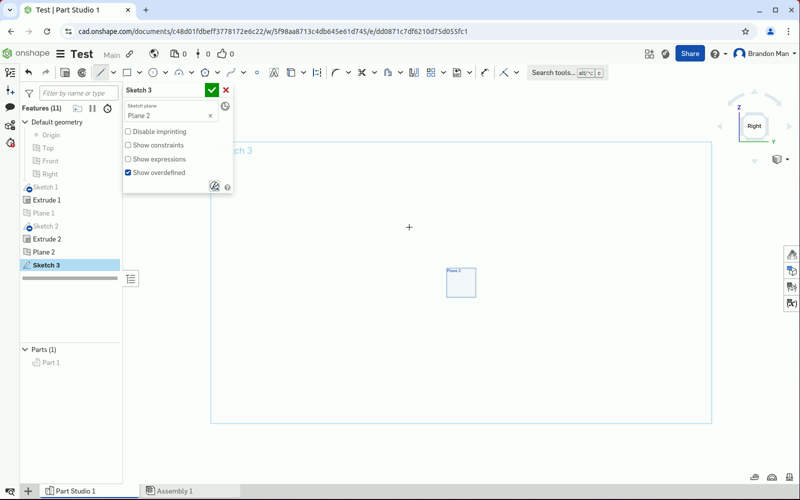
mouse_move(439, 226)
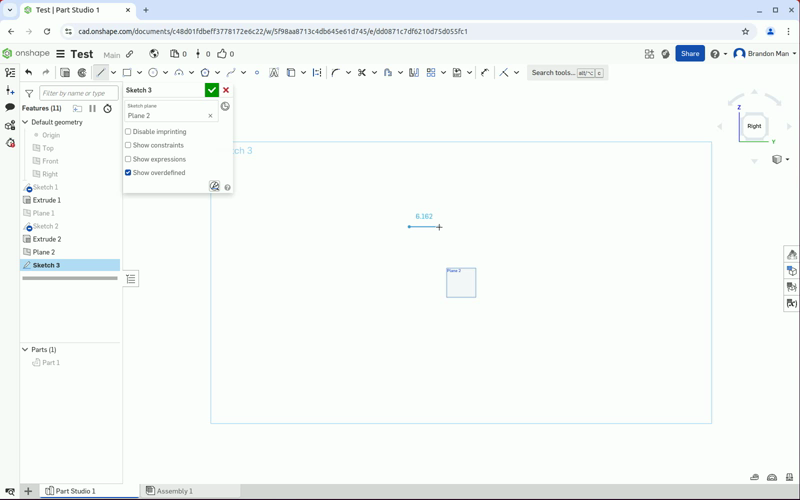
mouse_move(434, 226)
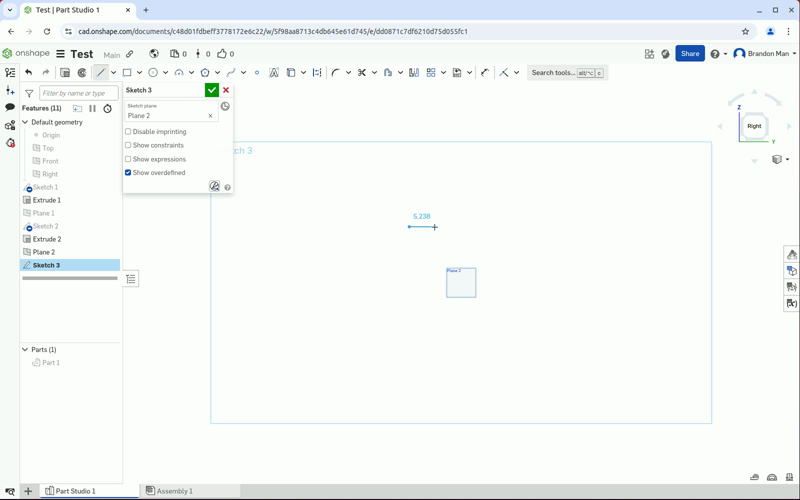
click(434, 226)
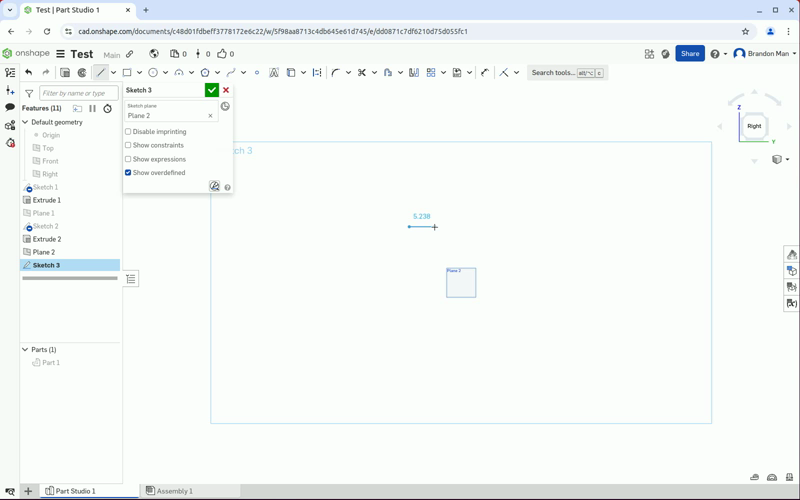
key_up(shift)
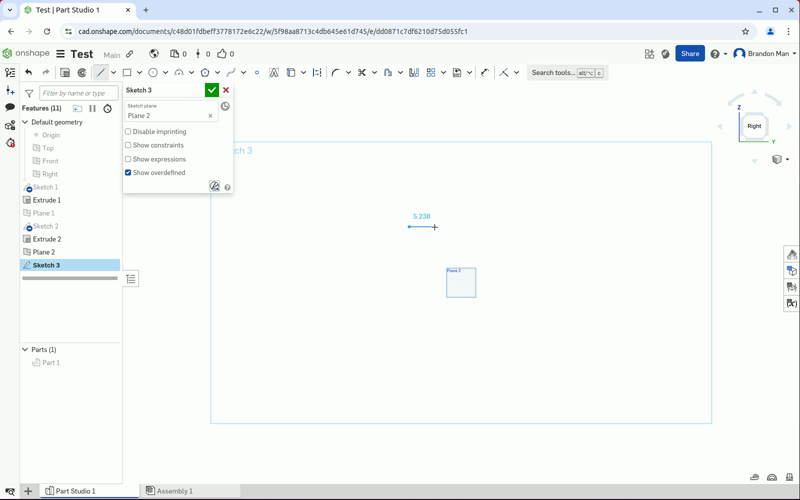
key_down(shift)
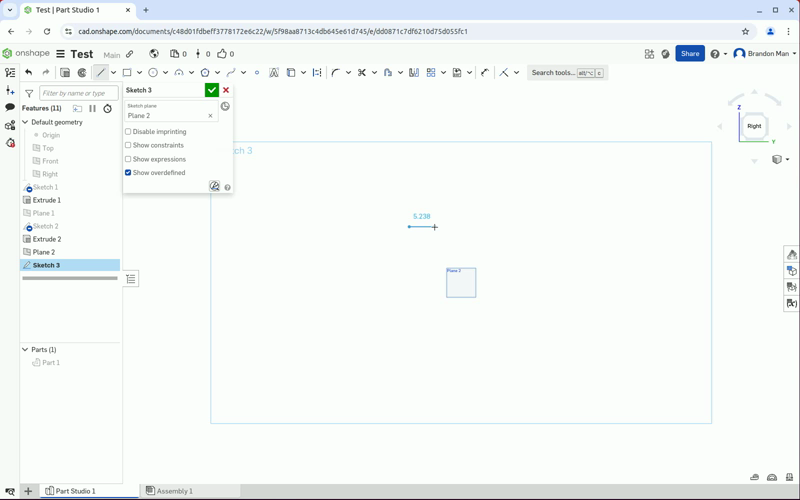
mouse_move(464, 226)
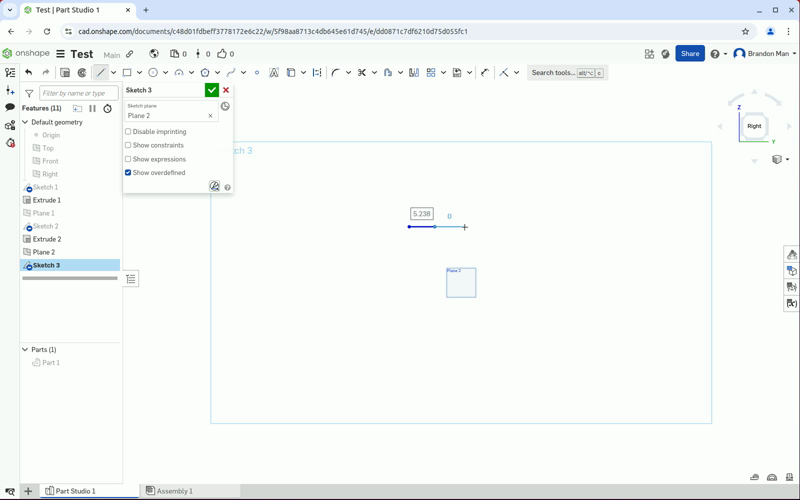
mouse_move(434, 200)
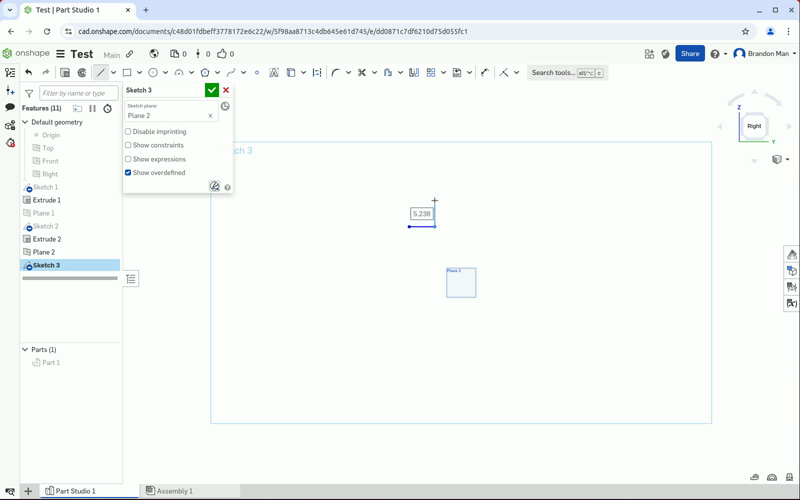
click(434, 200)
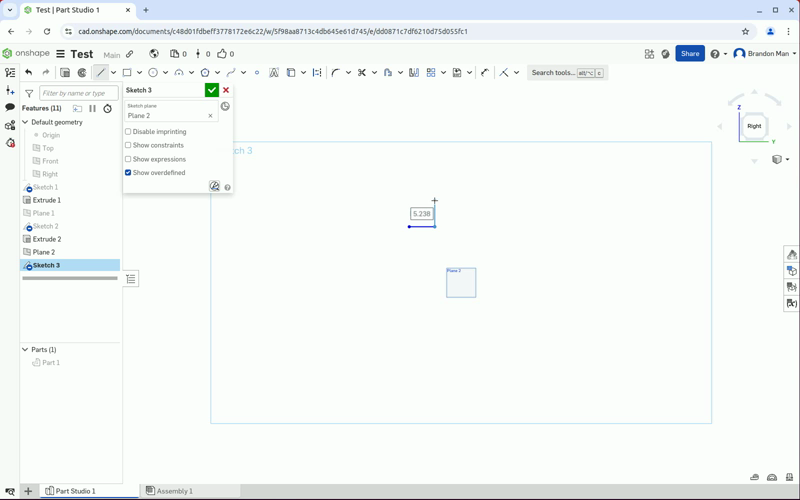
key_up(shift)
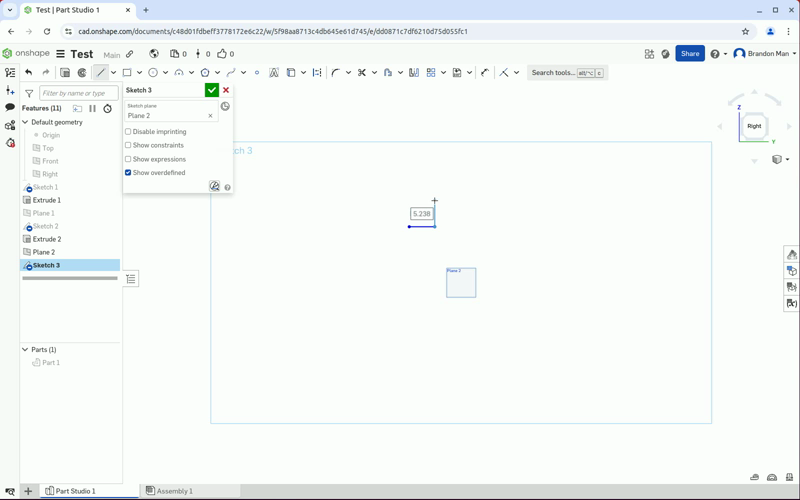
key_down(shift)
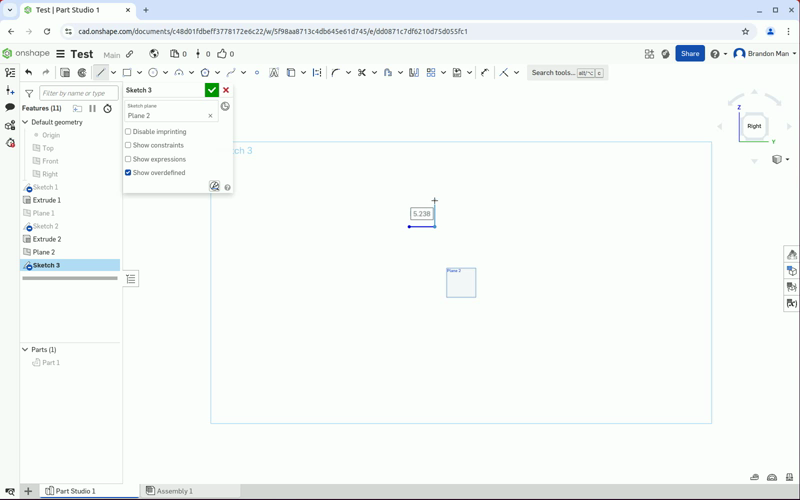
mouse_move(464, 200)
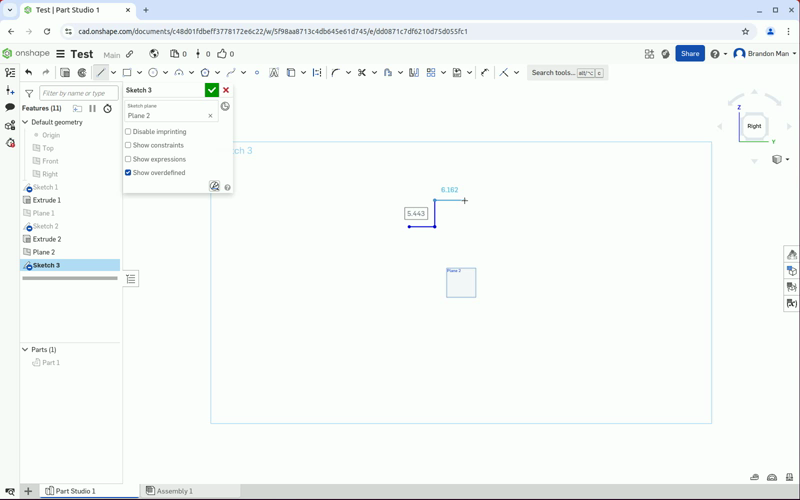
mouse_move(409, 200)
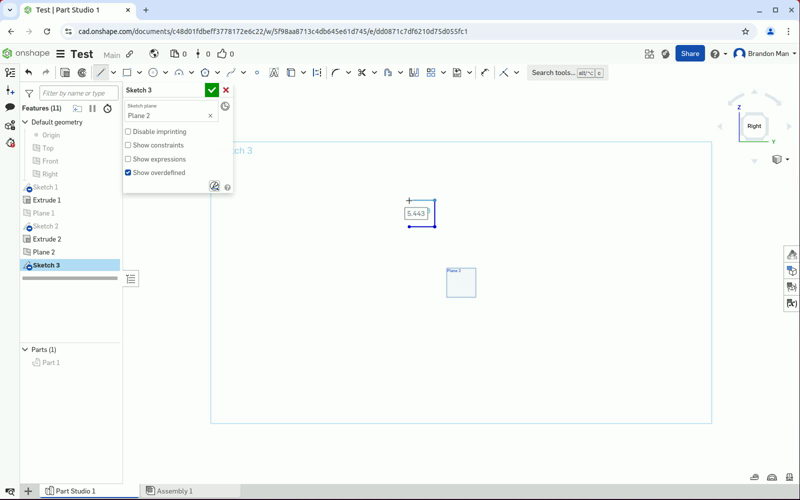
click(409, 200)
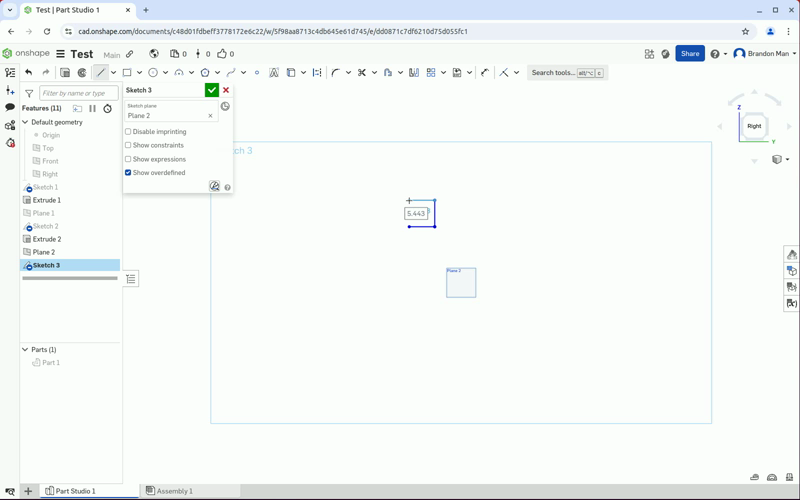
key_up(shift)
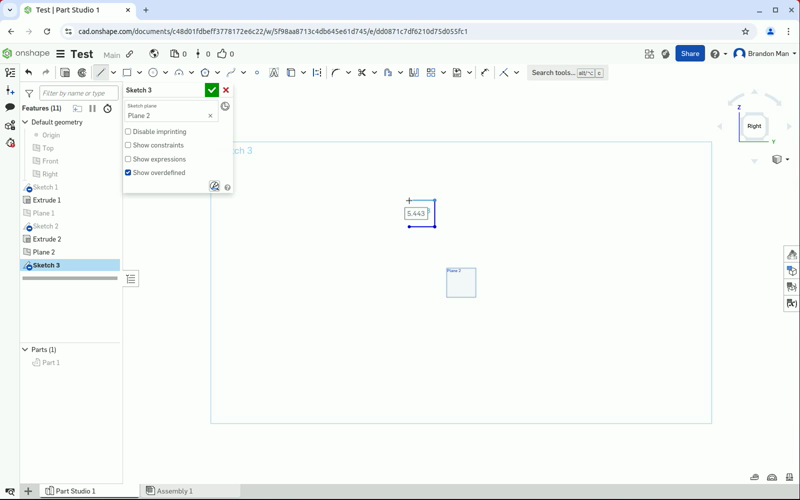
mouse_move(439, 200)
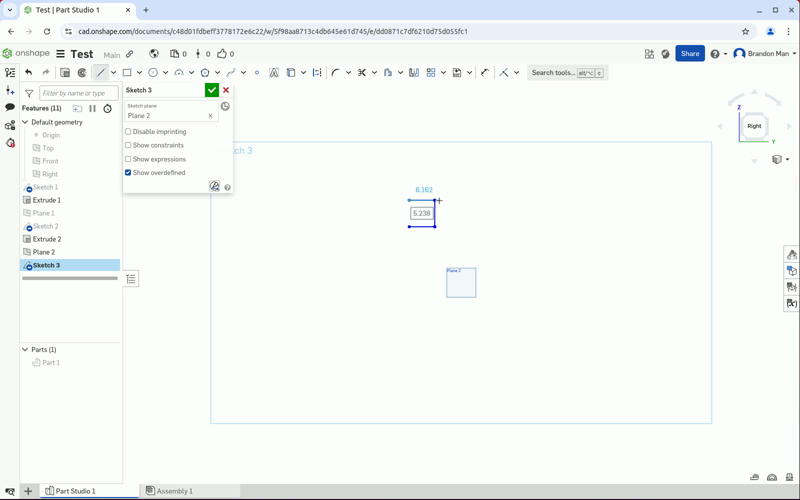
key_down(shift)
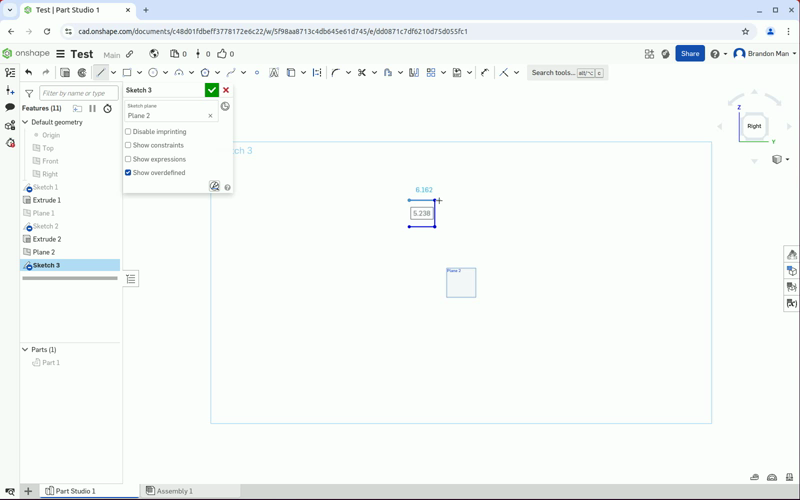
mouse_move(409, 226)
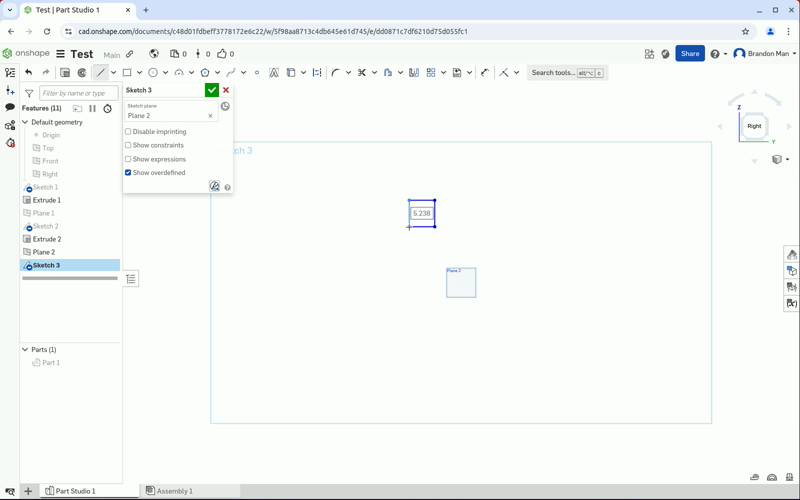
key_up(shift)
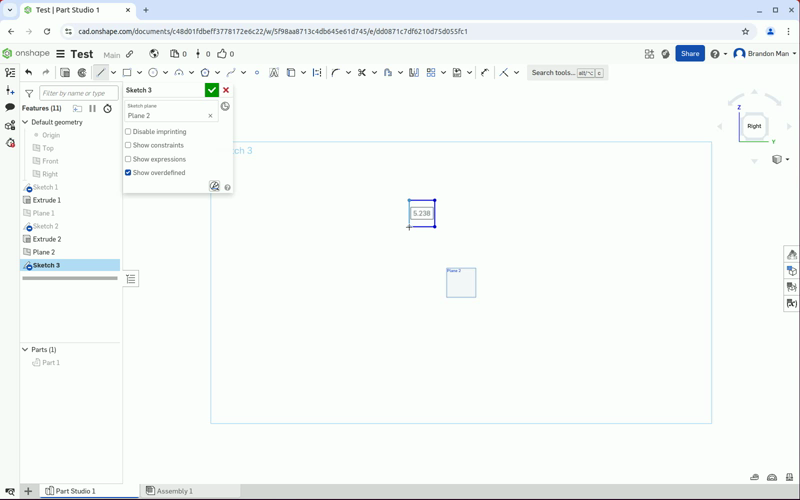
click(409, 226)
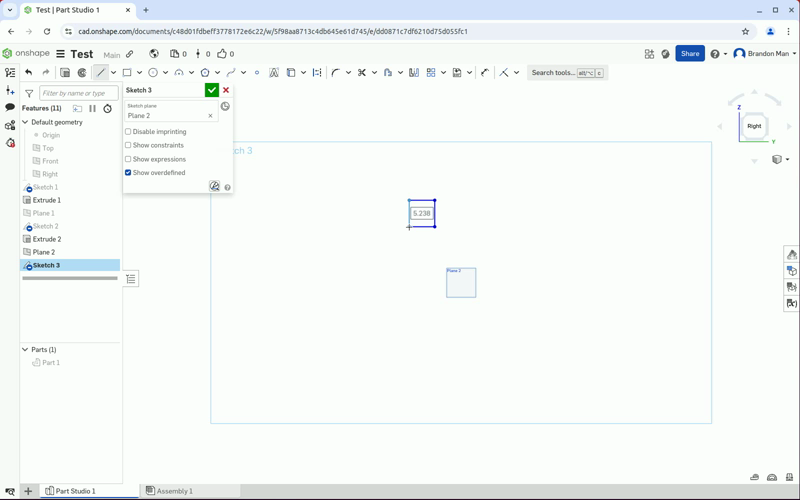
key(esc)
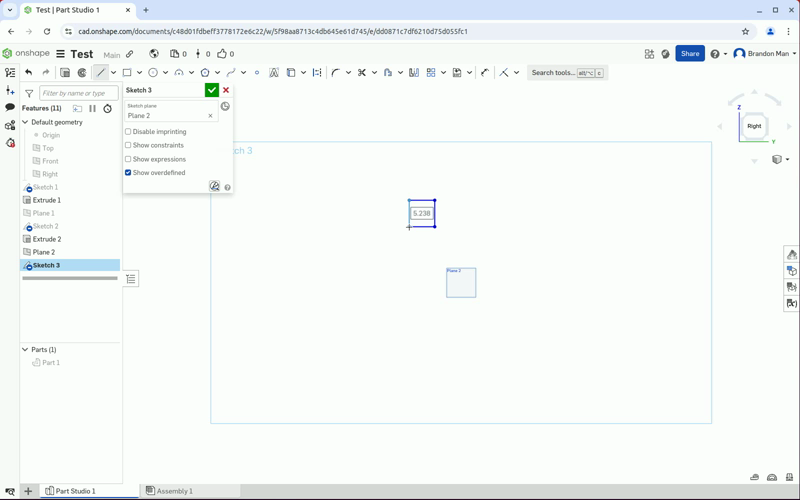
mouse_move(425, 208)
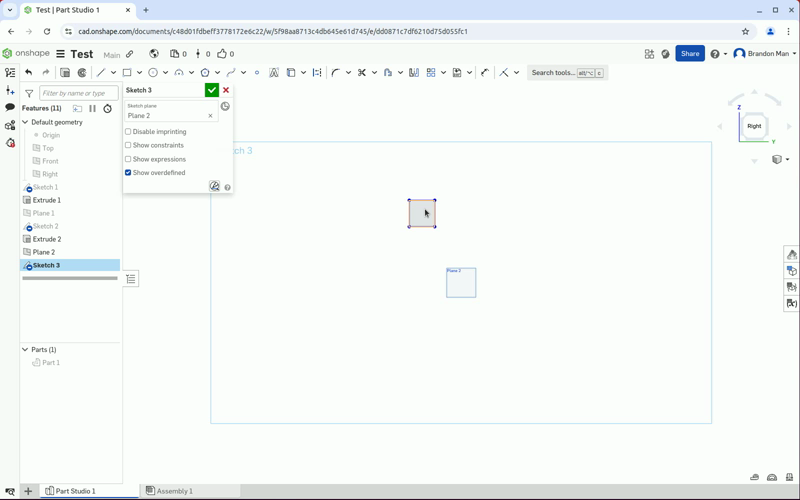
scroll(6)
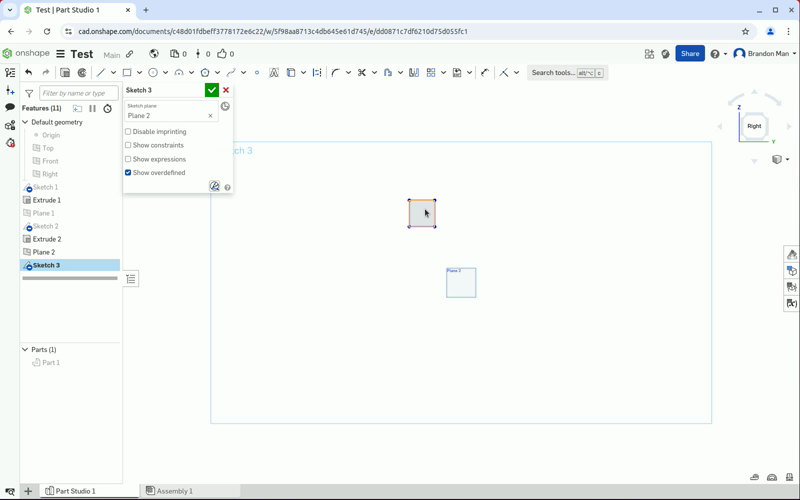
scroll(6)
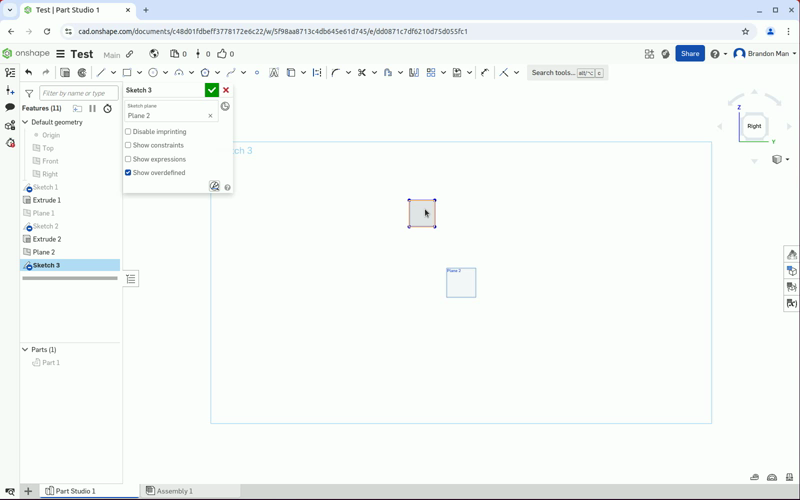
scroll(6)
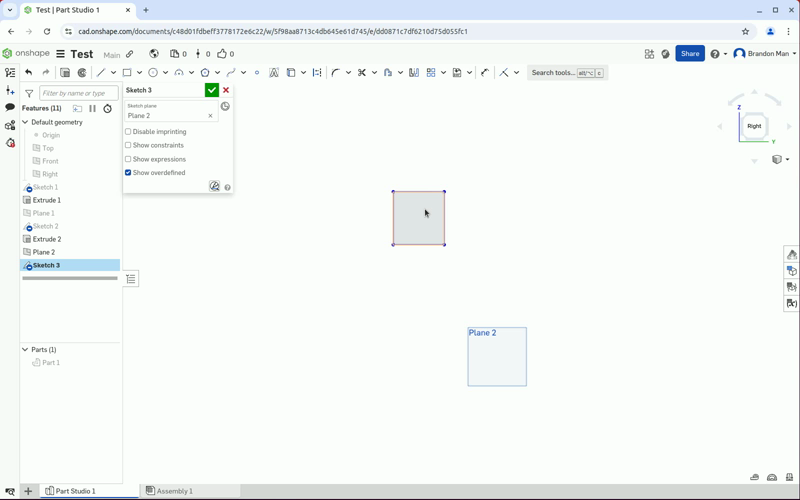
scroll(6)
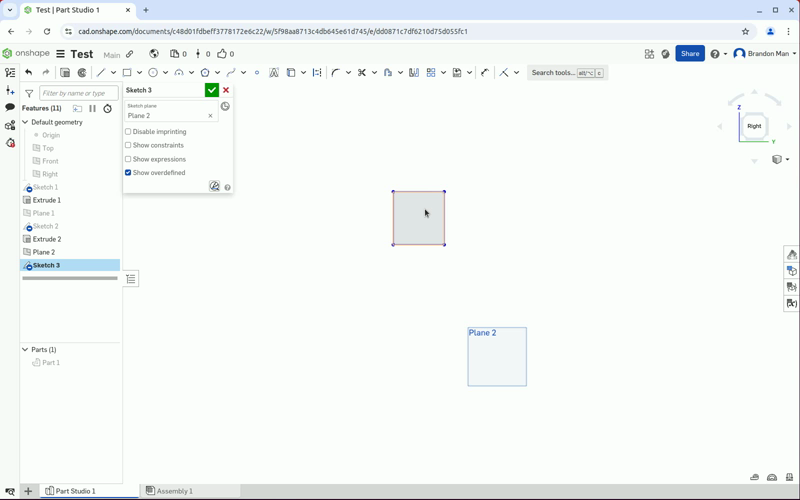
scroll(6)
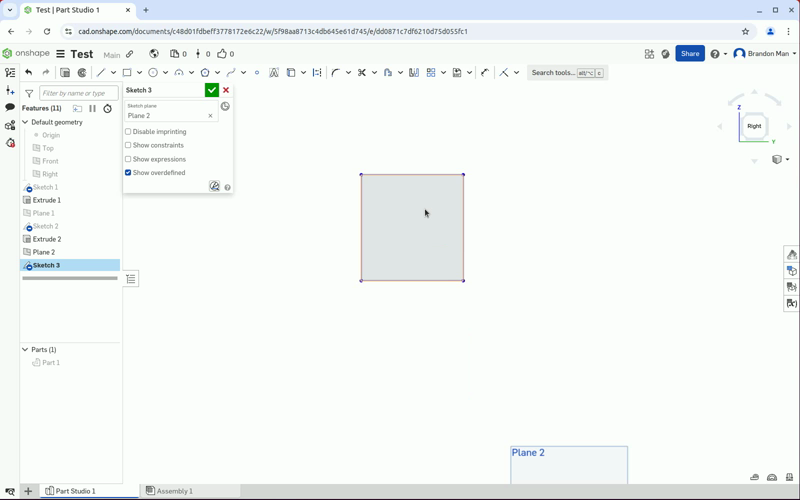
scroll(6)
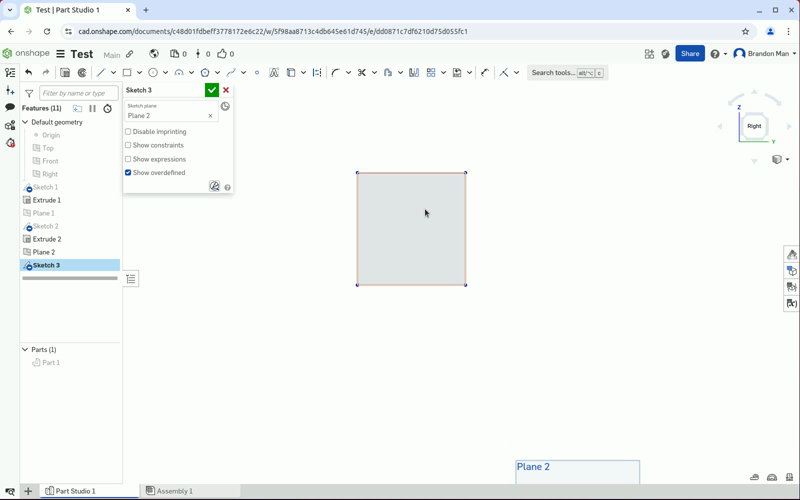
scroll(6)
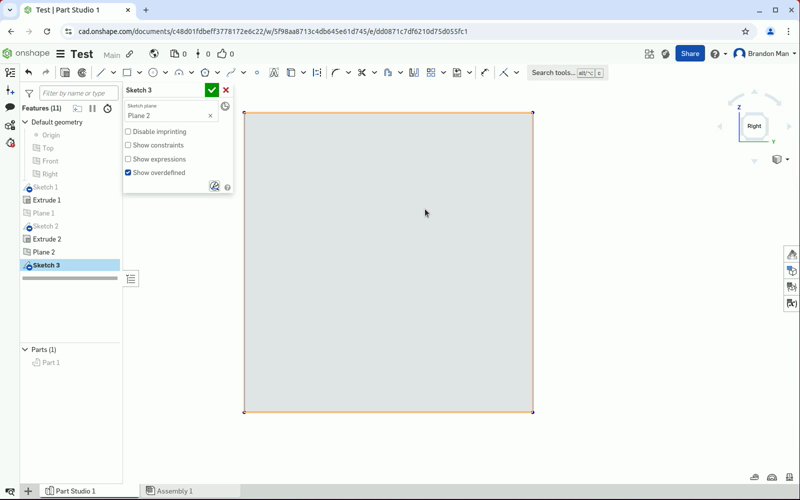
click(425, 208)
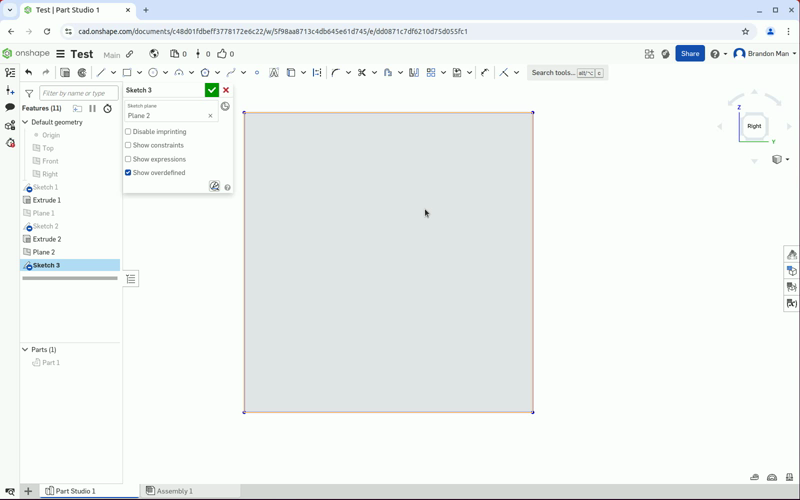
scroll(-6)
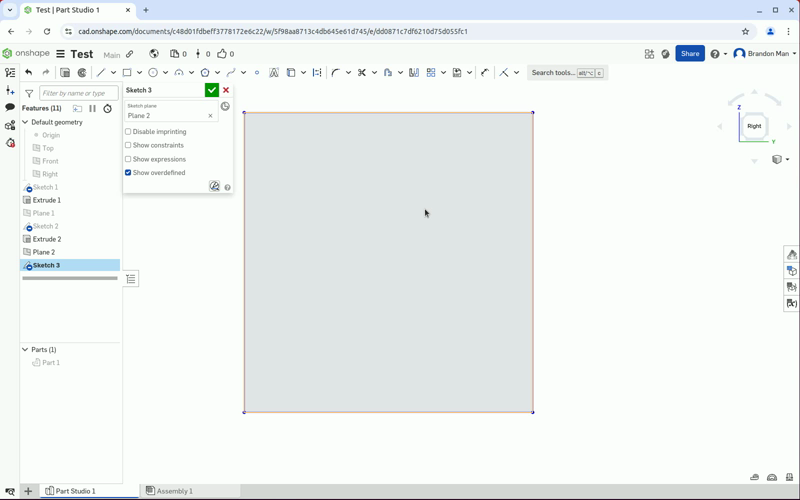
scroll(-6)
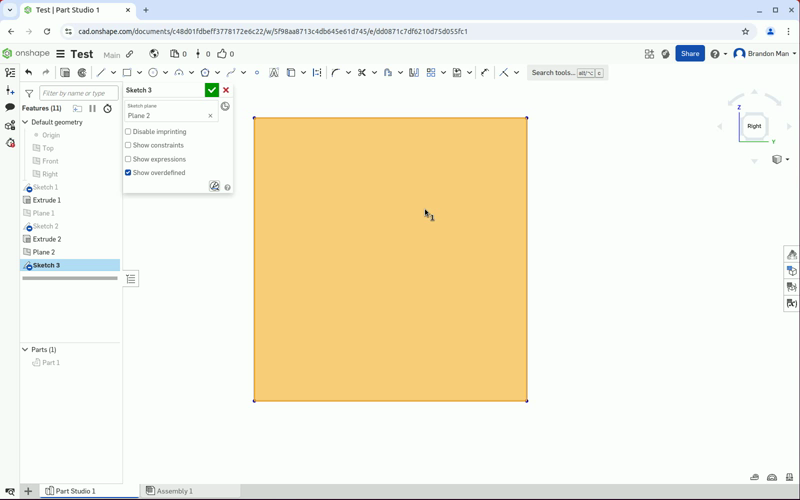
scroll(-6)
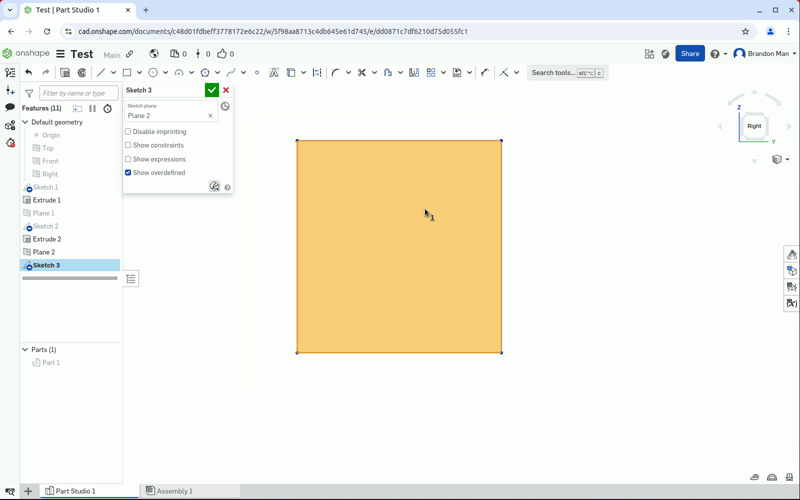
scroll(-6)
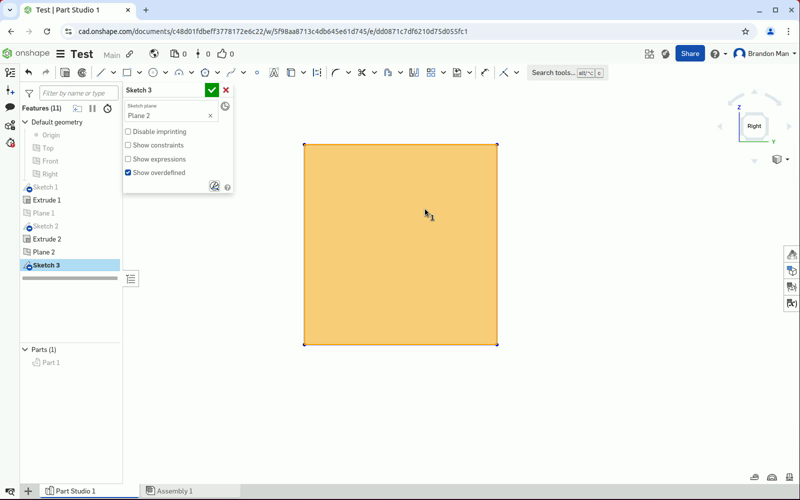
scroll(-6)
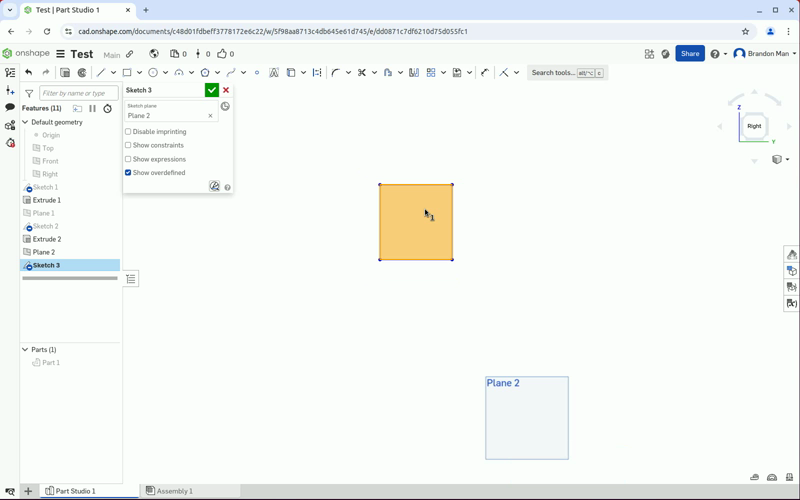
scroll(-6)
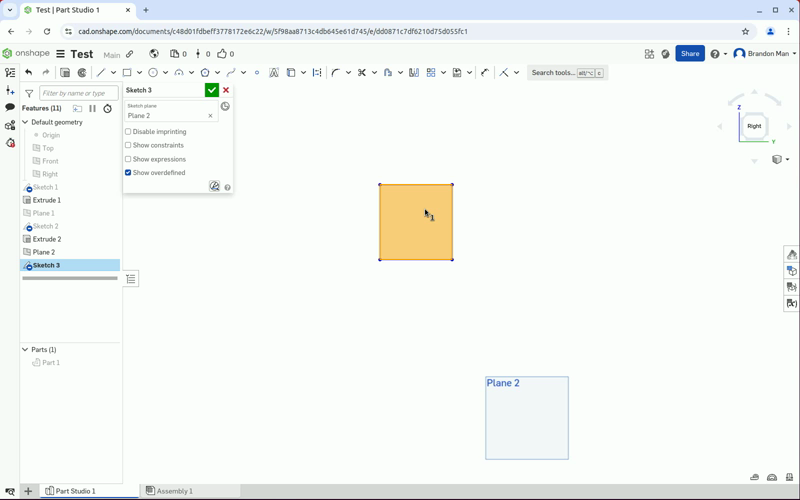
scroll(-6)
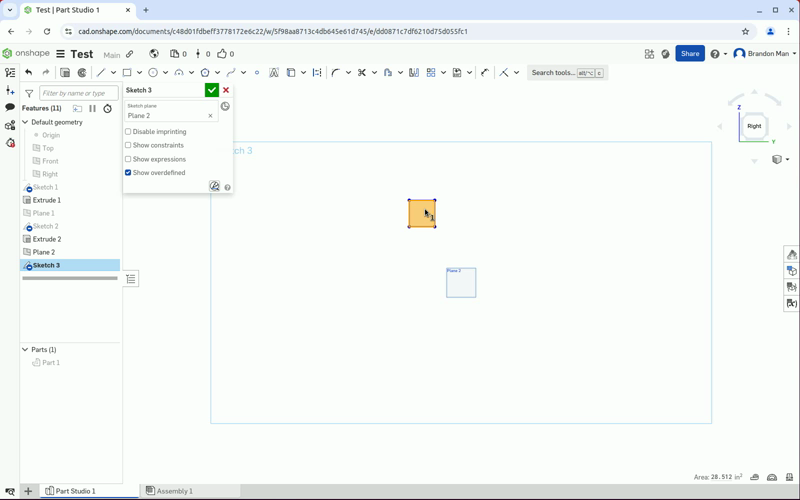
mouse_move(73, 352)
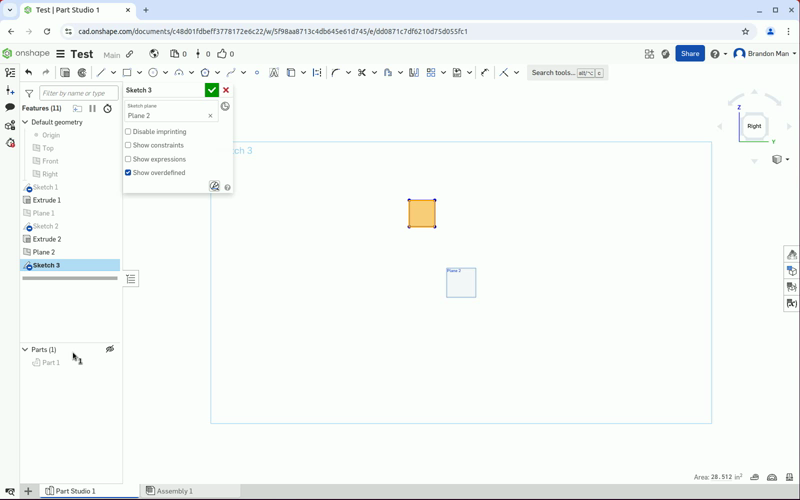
key(shift+y)
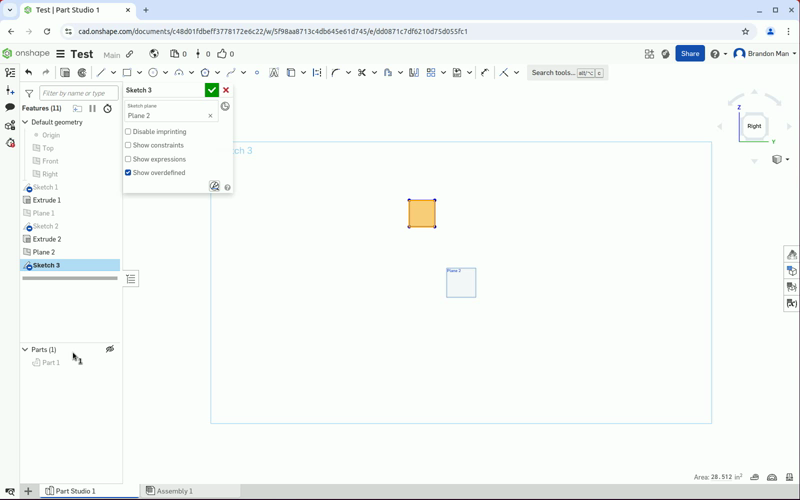
key(shift+e)
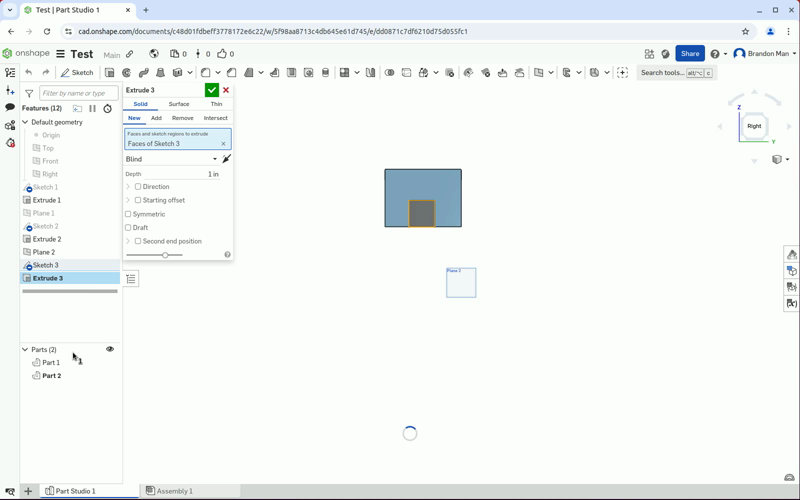
mouse_move(143, 106)
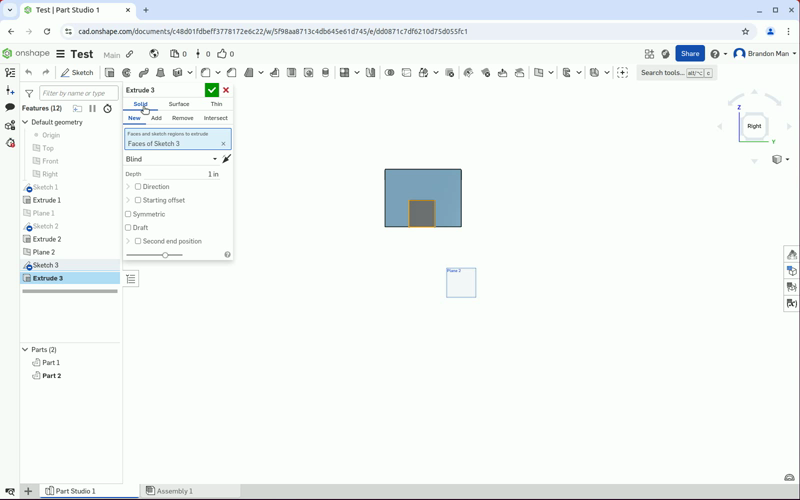
click(143, 106)
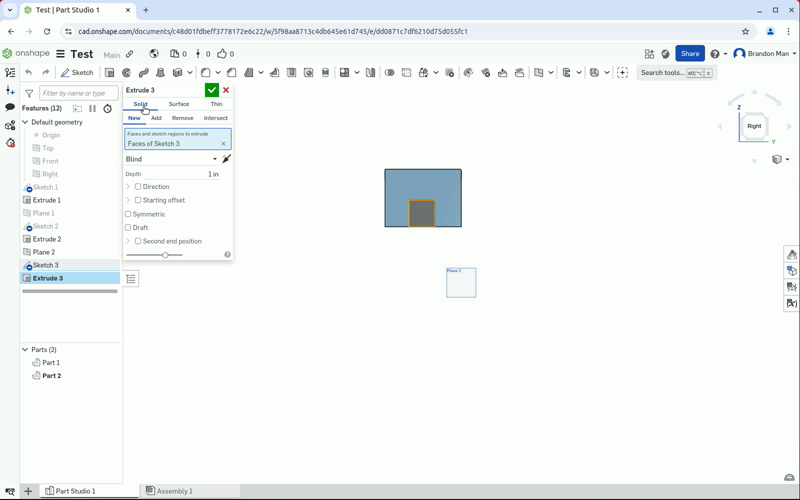
mouse_move(186, 120)
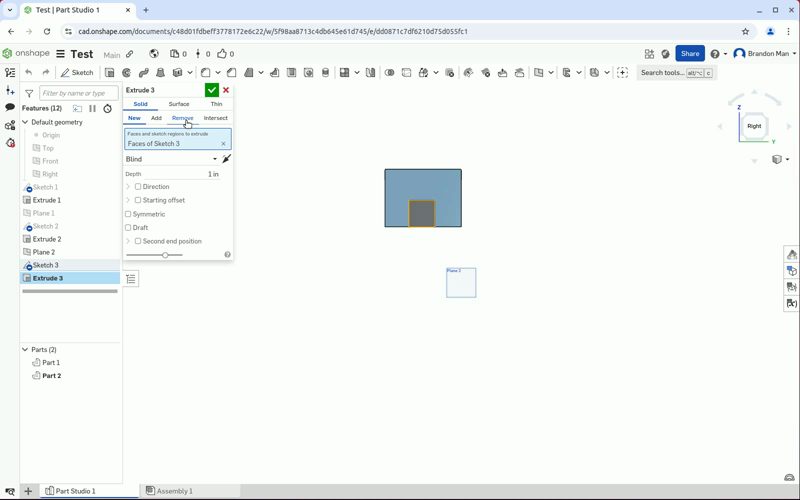
click(186, 120)
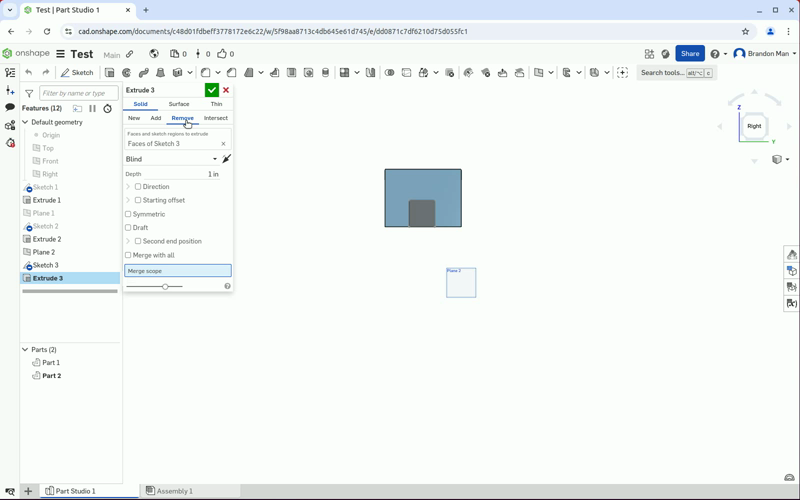
key(tab, 4)
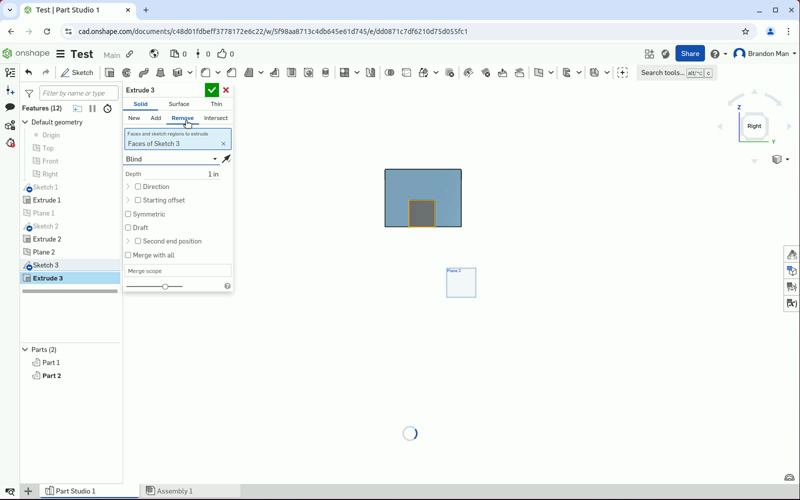
text(19.498)
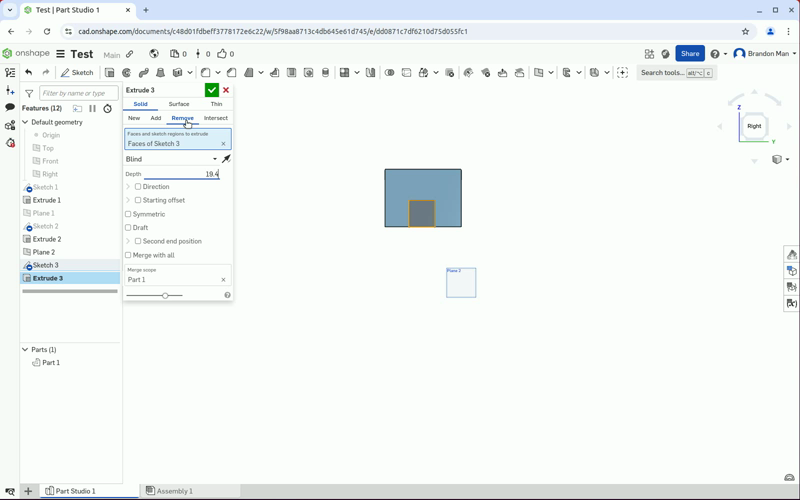
key(tab, 6)
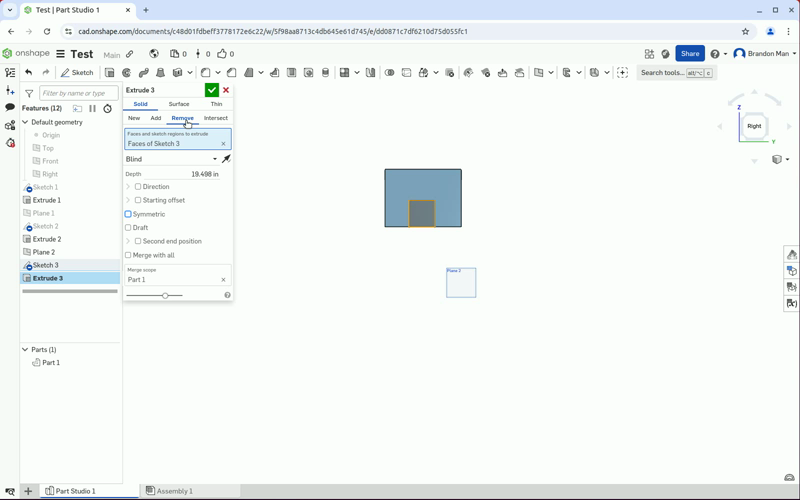
key(space)
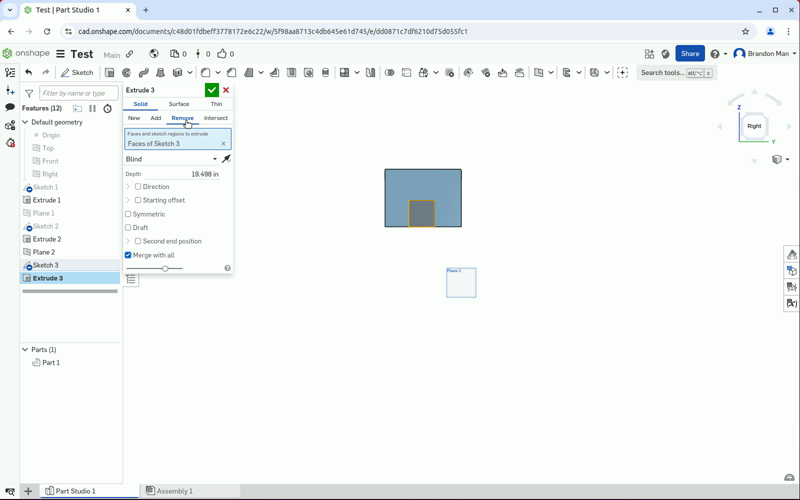
key(enter)
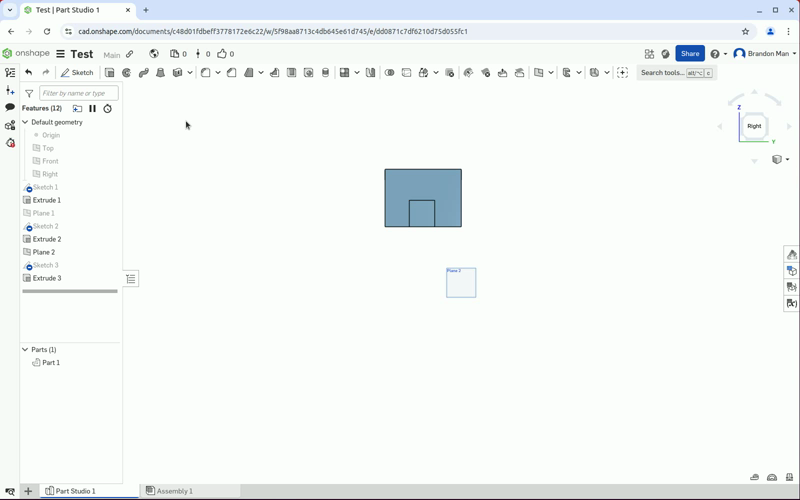
key(shift+h)
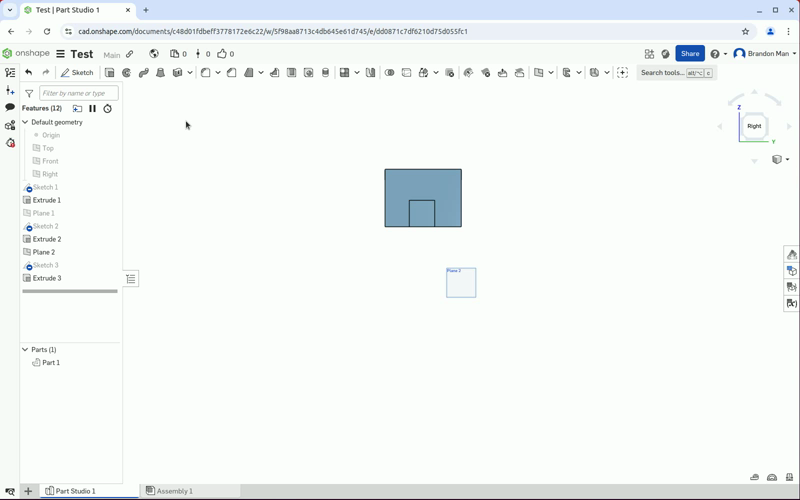
key(shift+h)
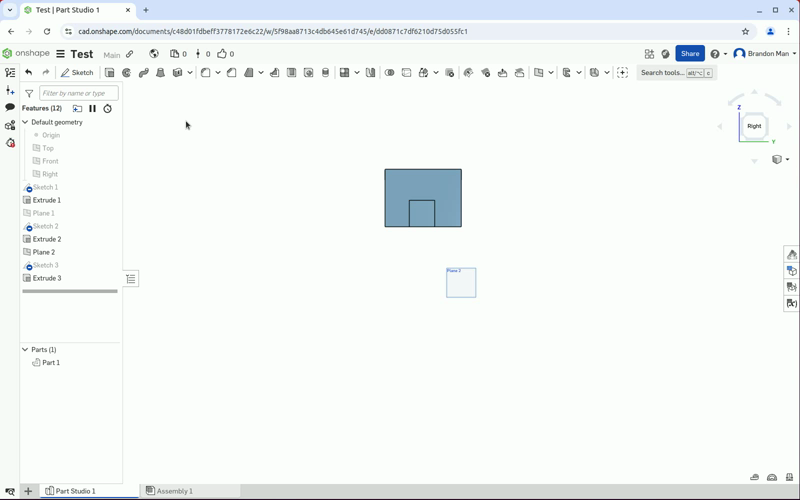
key(shift+7)
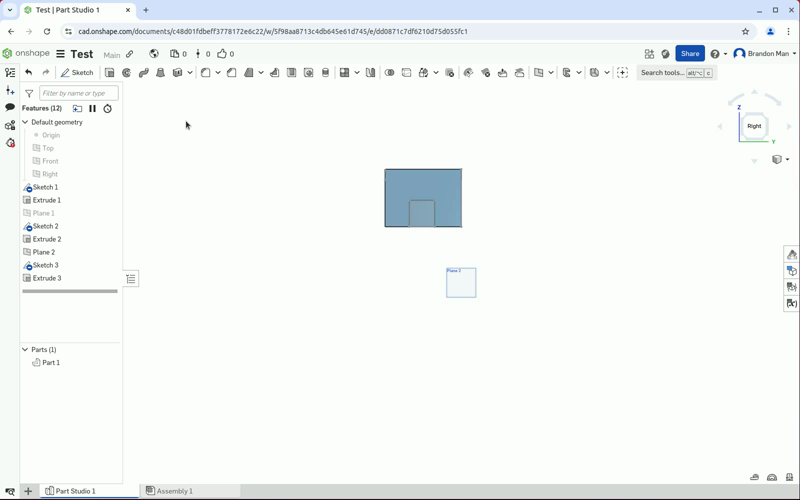
key(right, 2)
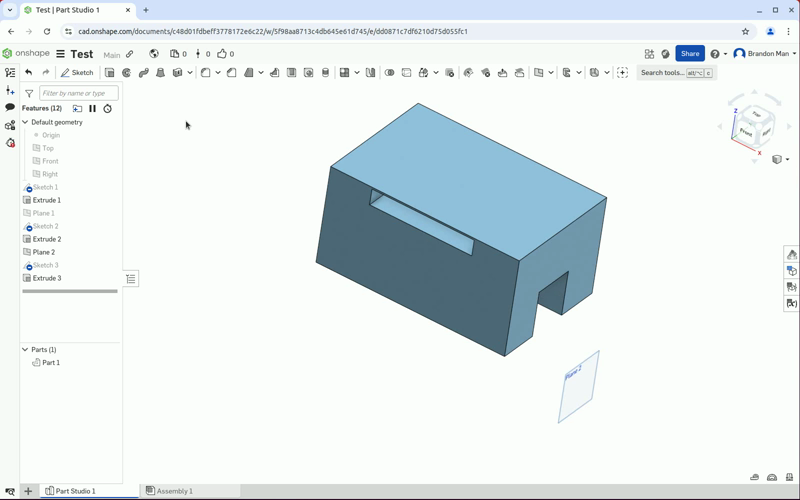
key(down, 2)
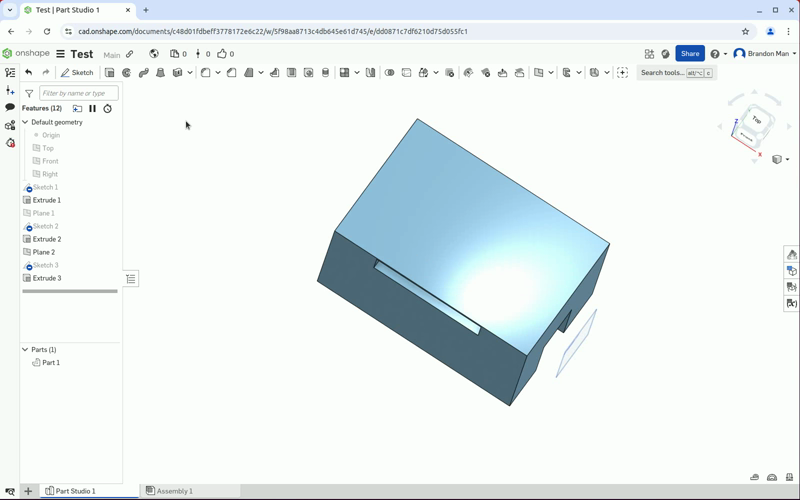
key(up, 2)
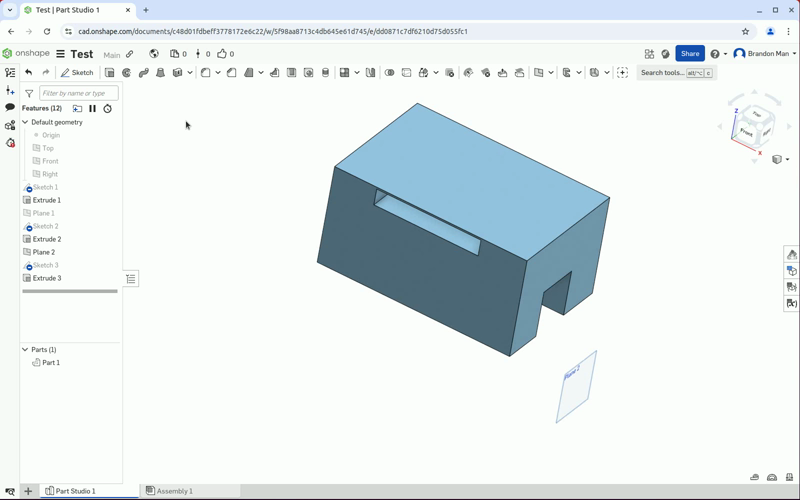
key(left, 2)
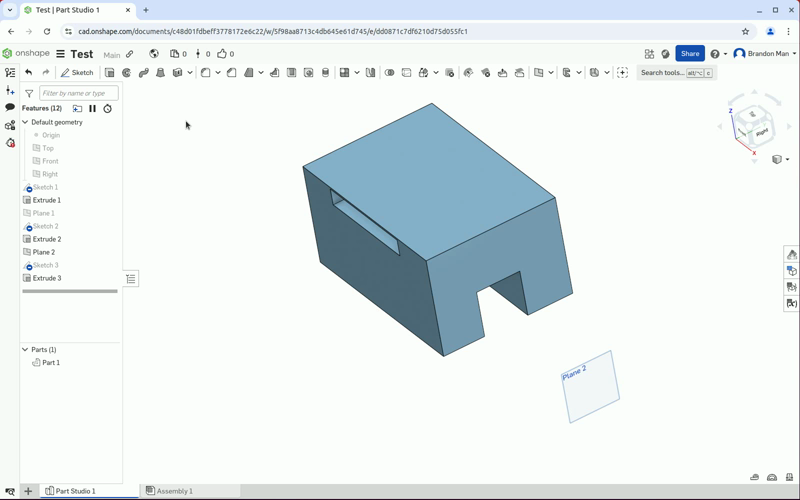
mouse_move(73, 189)
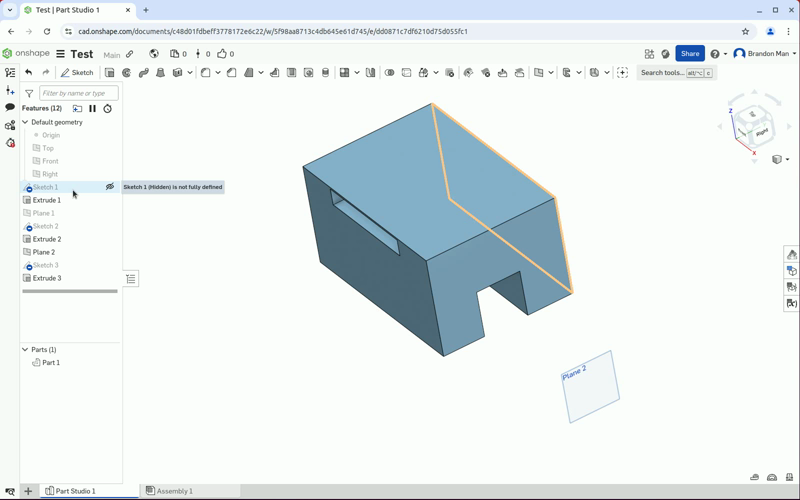
click(73, 189)